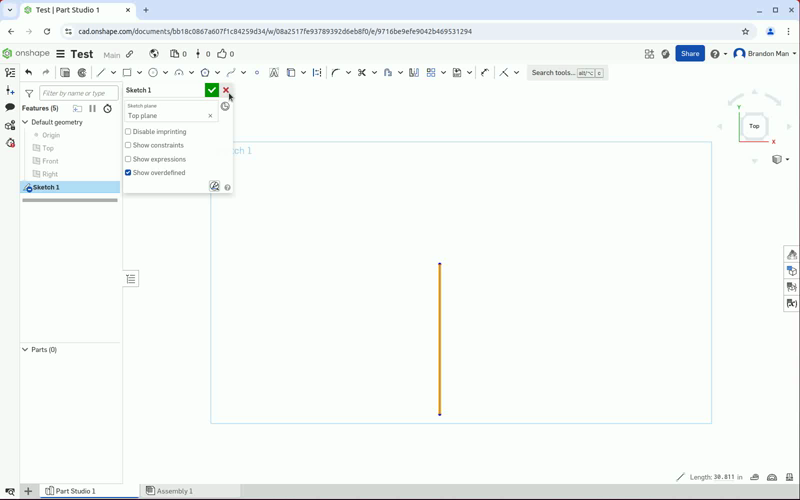
key(shift+h)
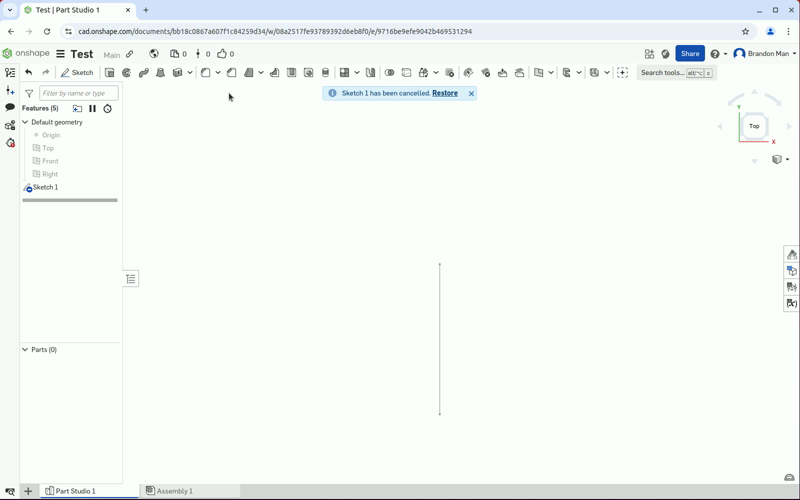
mouse_move(73, 352)
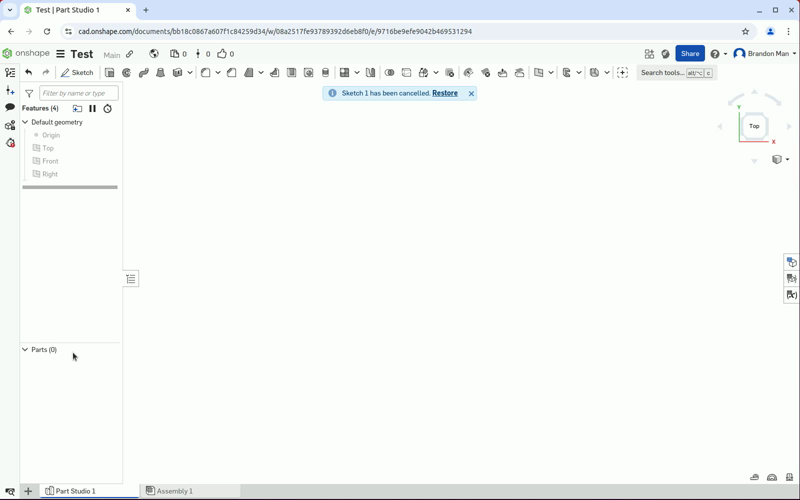
key(y)
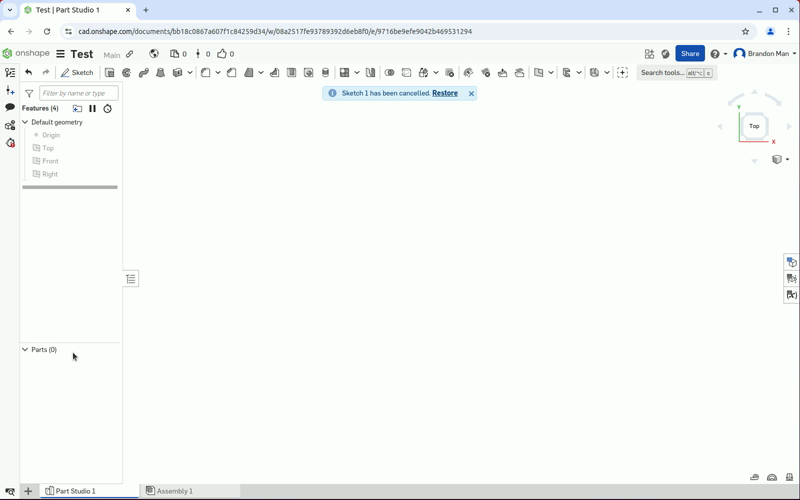
key(shift+p)
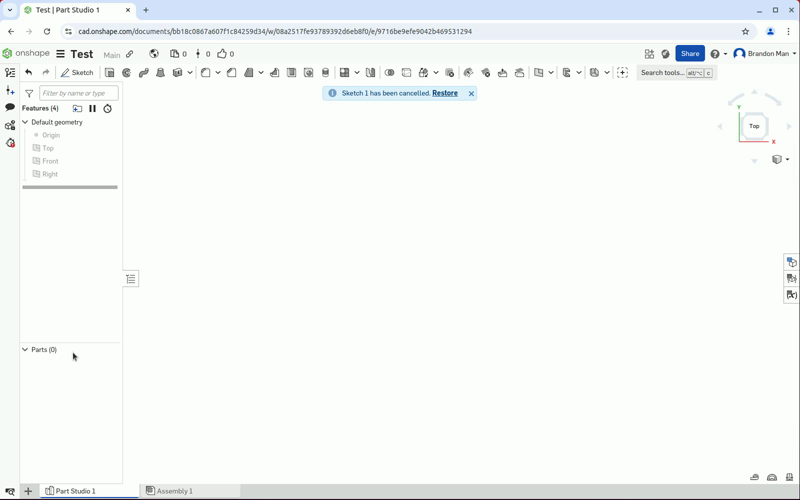
key(space)
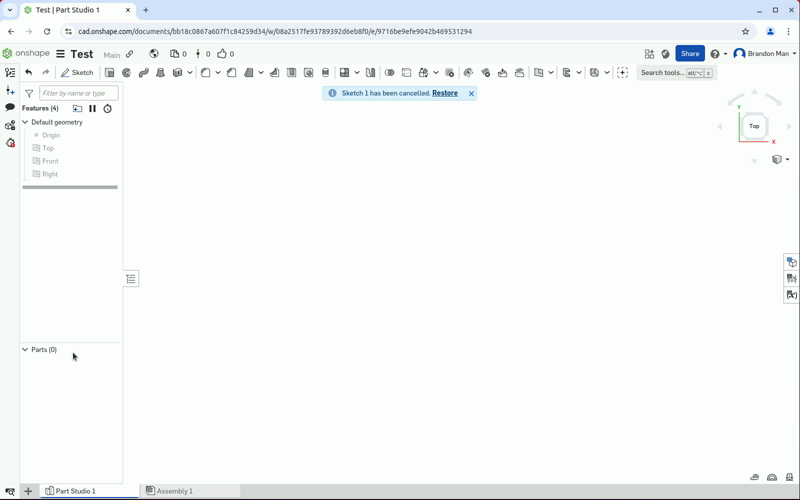
key_down(shift)
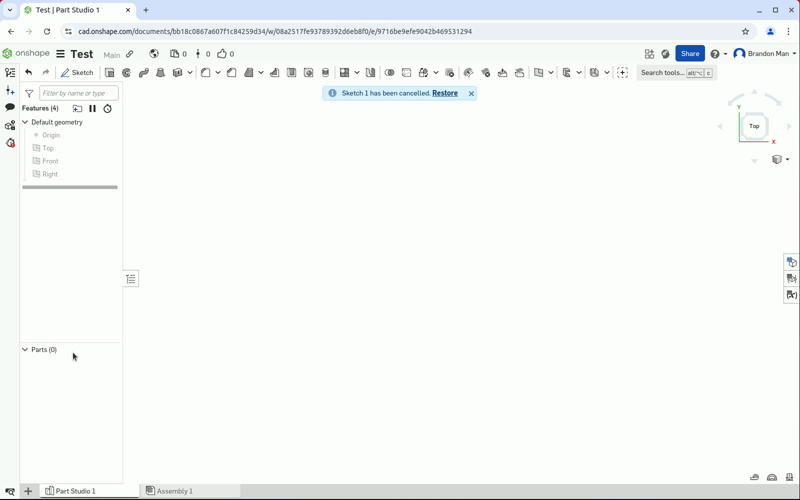
key(up)
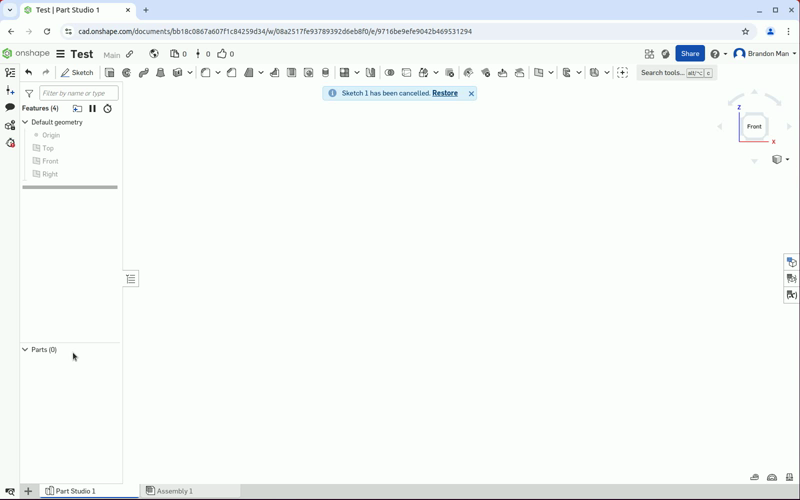
key_up(shift)
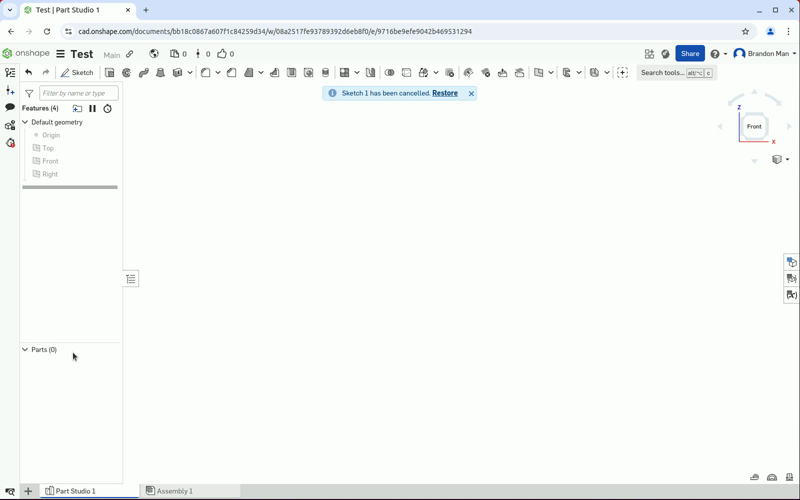
key(space)
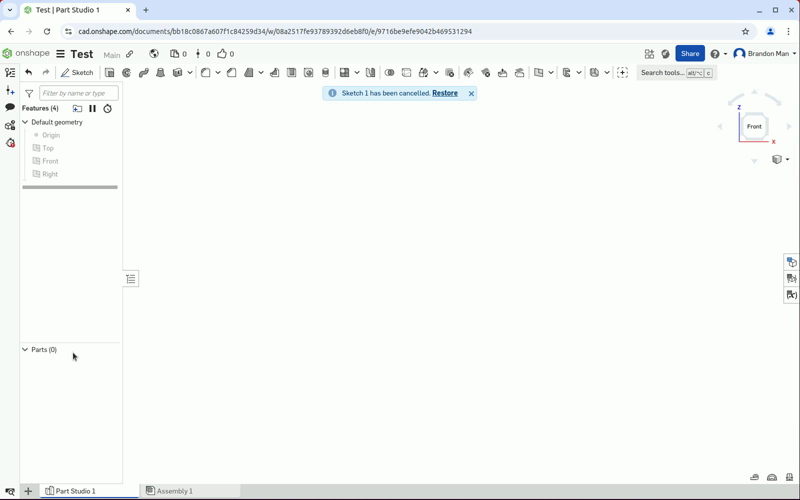
key_down(shift)
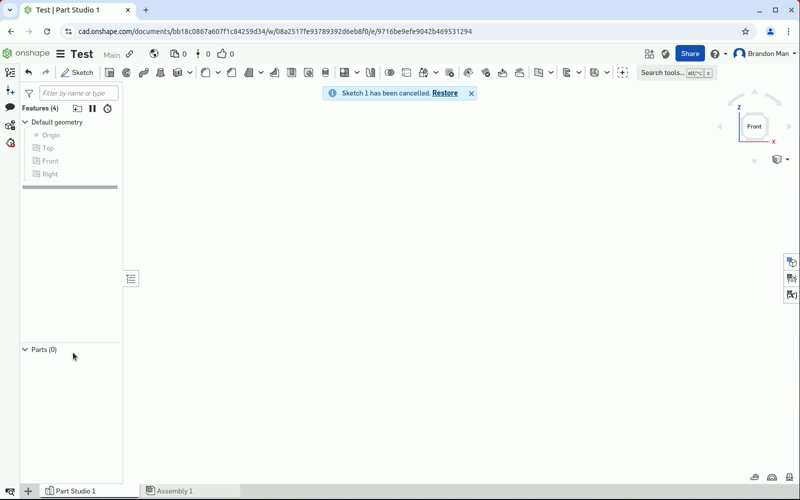
key(left)
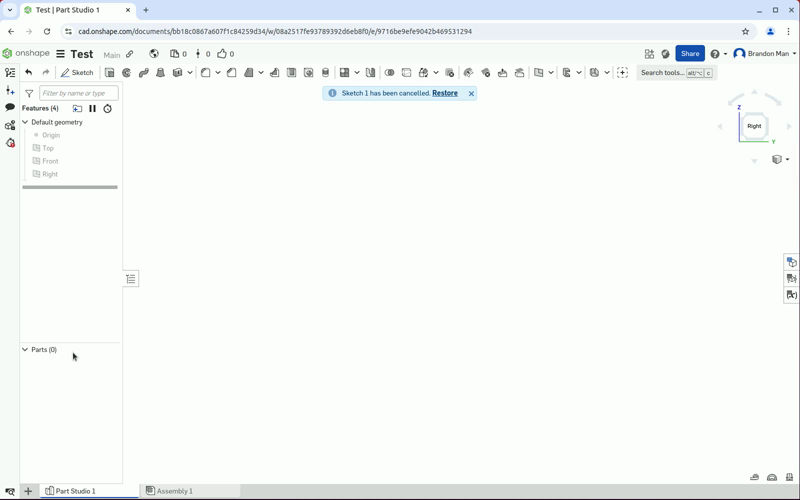
key_up(shift)
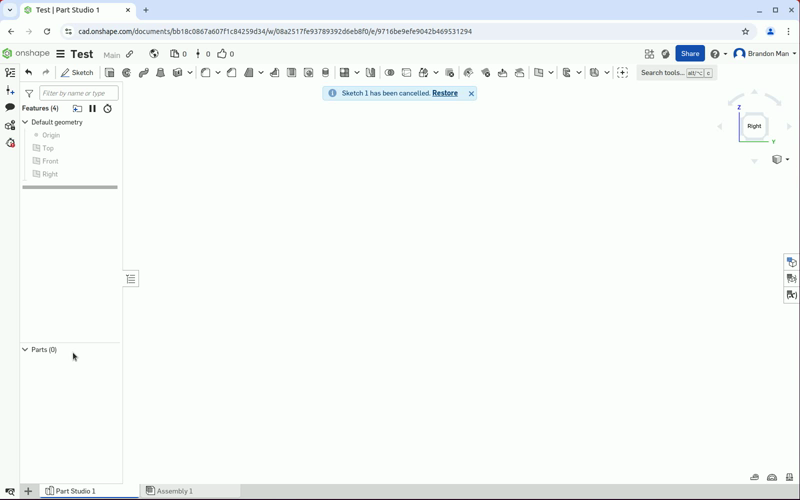
mouse_move(73, 352)
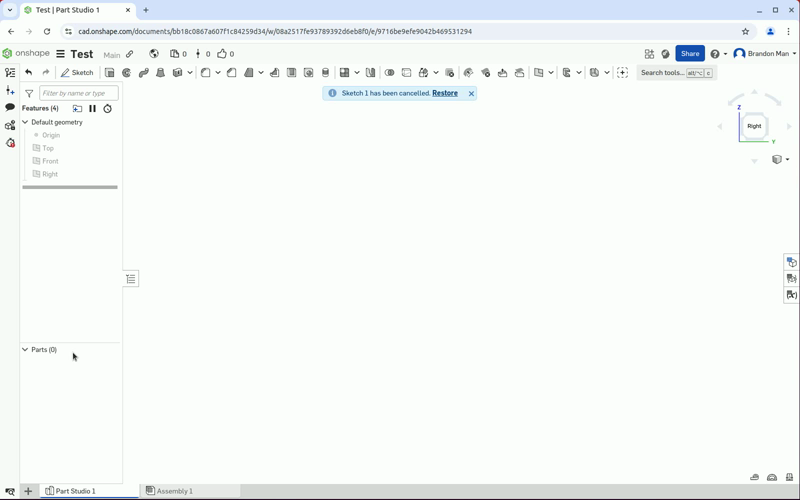
key(shift+y)
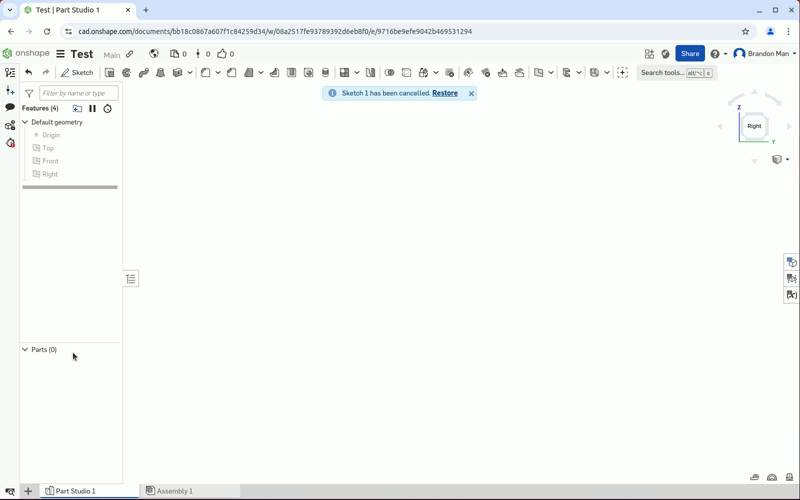
key(shift+s)
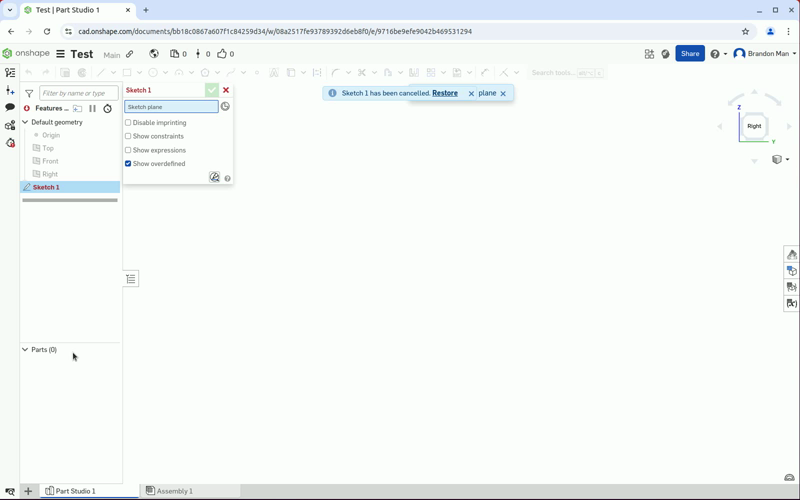
mouse_move(73, 176)
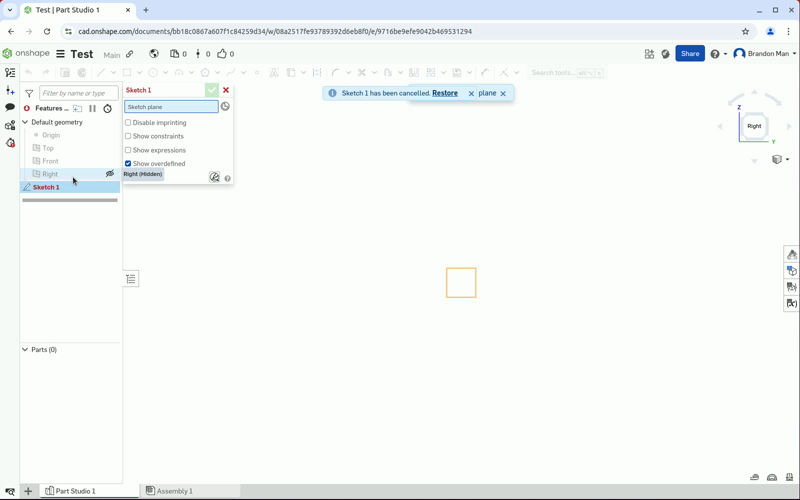
click(73, 176)
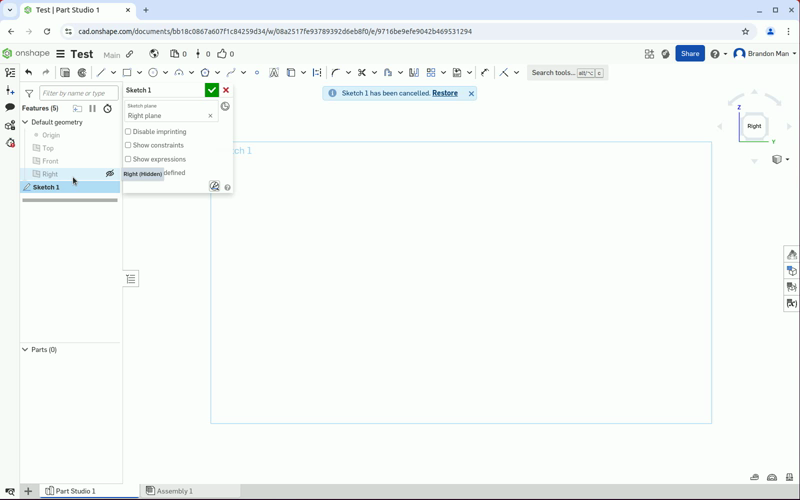
mouse_move(73, 352)
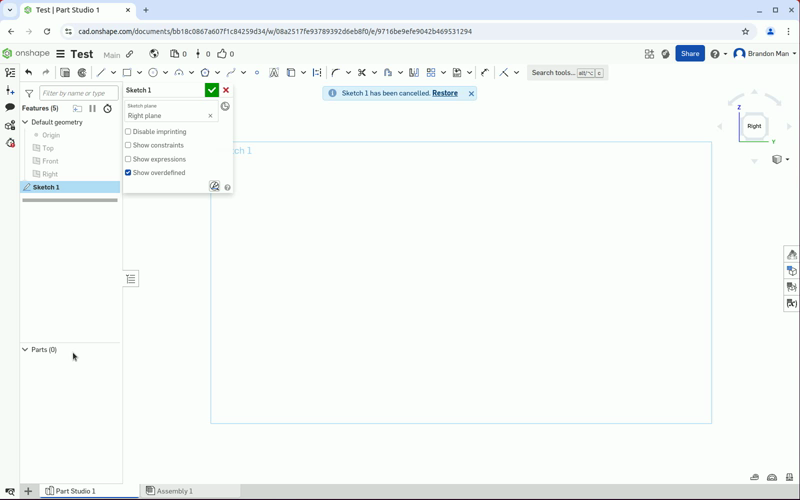
key(y)
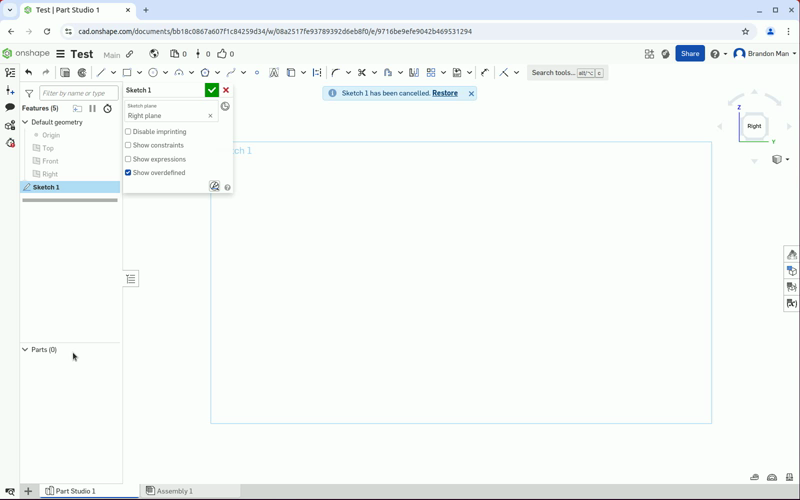
key(c)
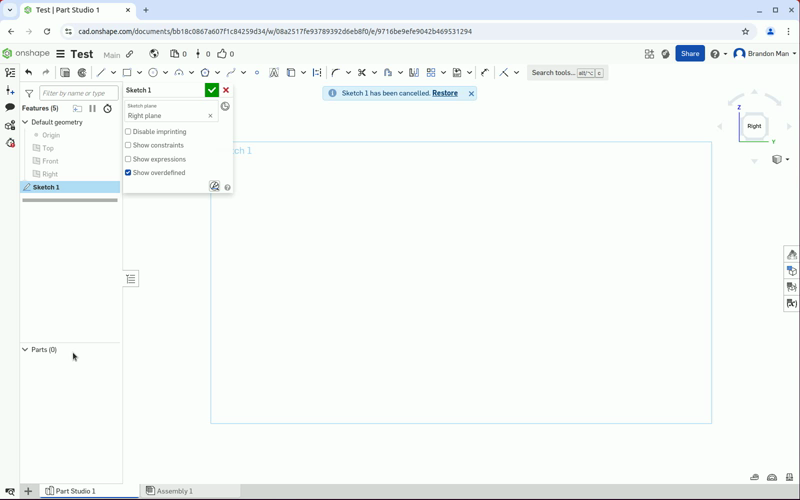
key_down(shift)
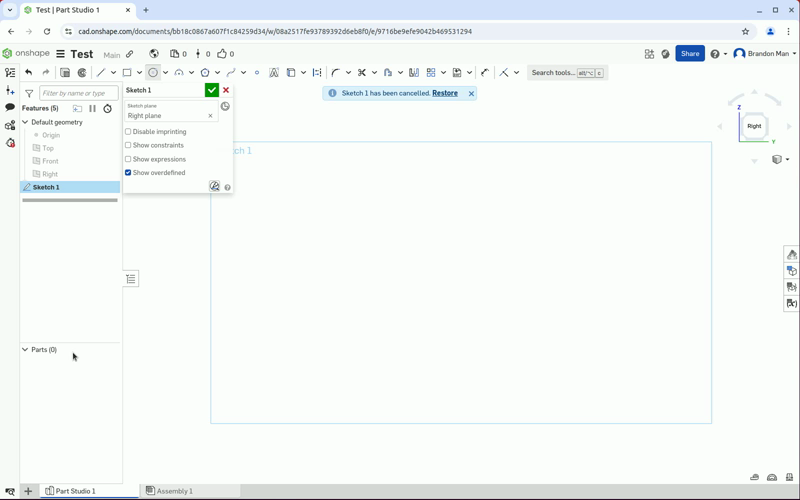
mouse_move(460, 282)
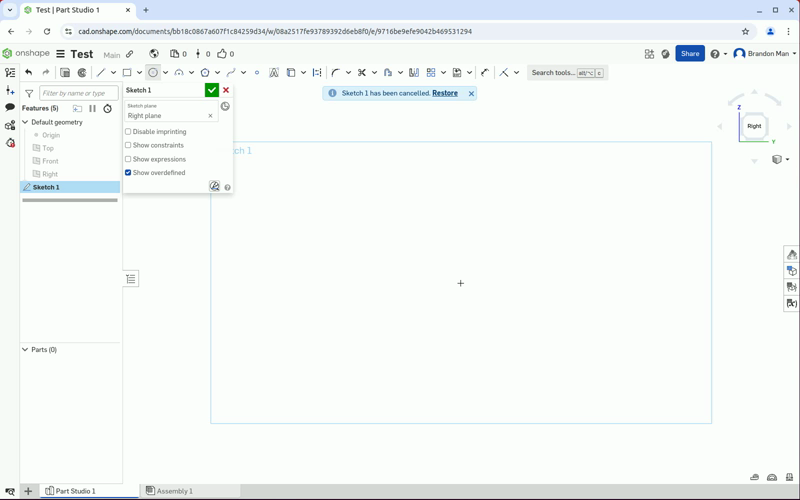
click(460, 282)
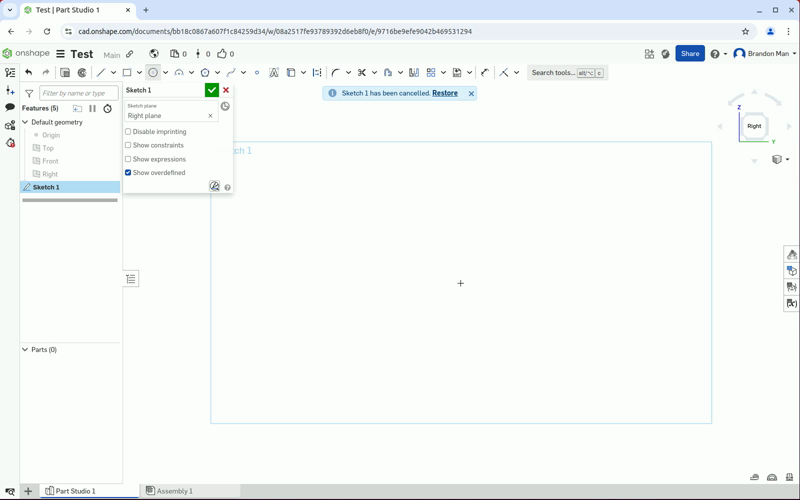
key_up(shift)
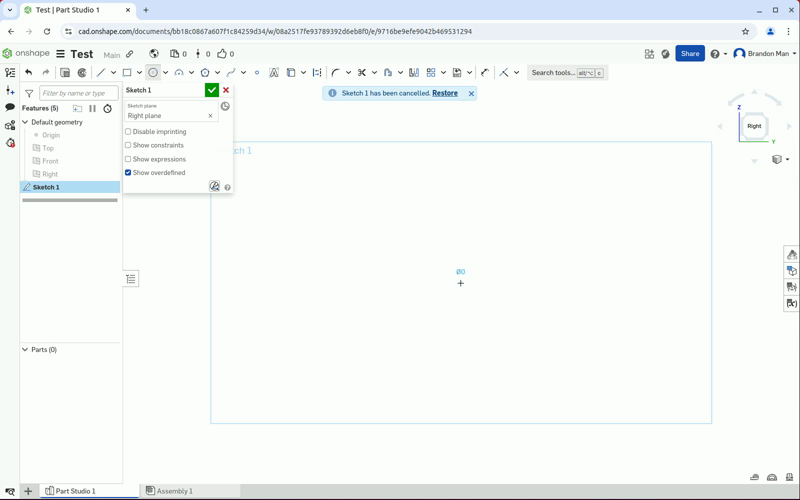
mouse_move(461, 282)
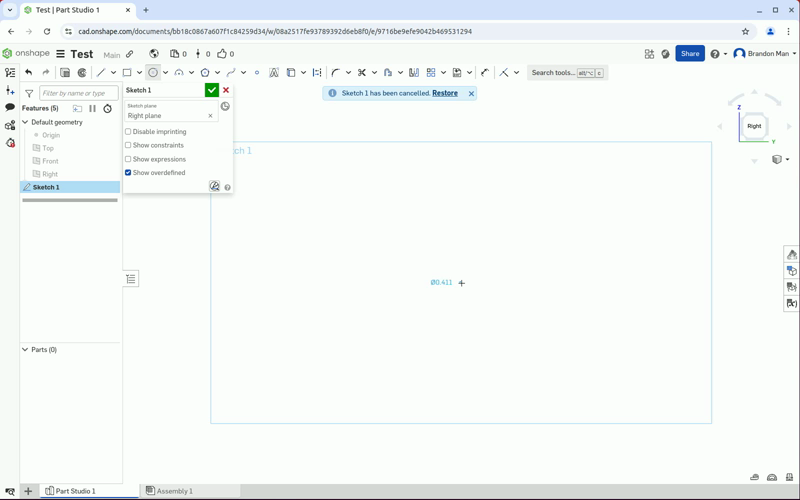
scroll(6)
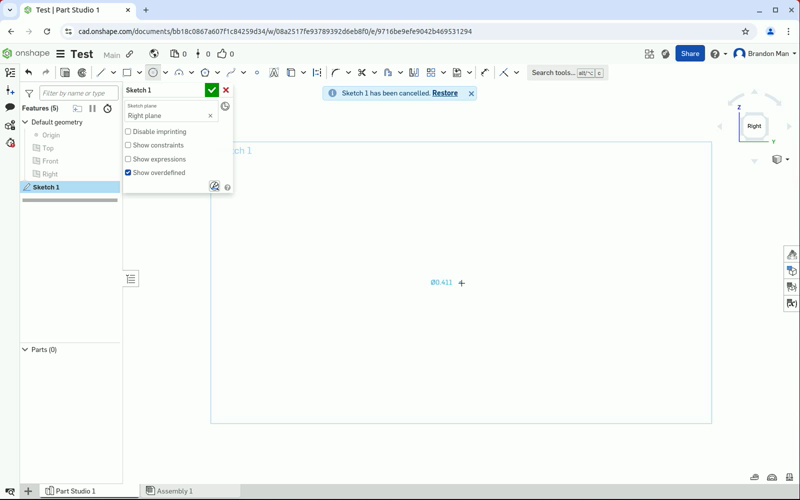
scroll(6)
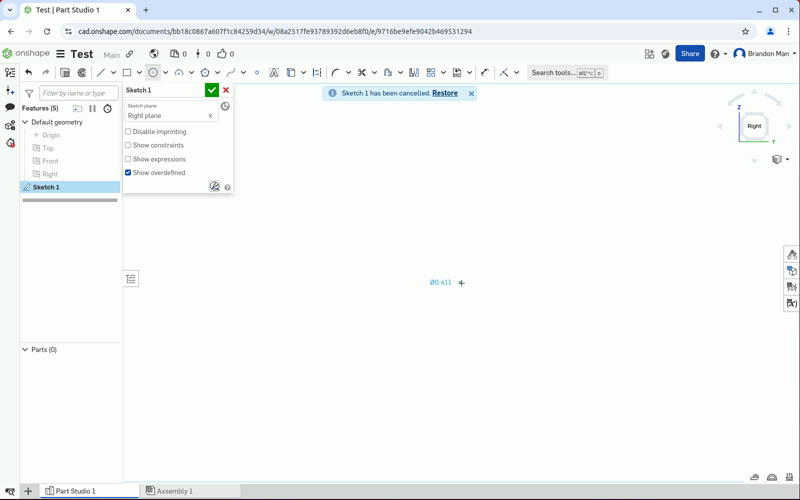
scroll(6)
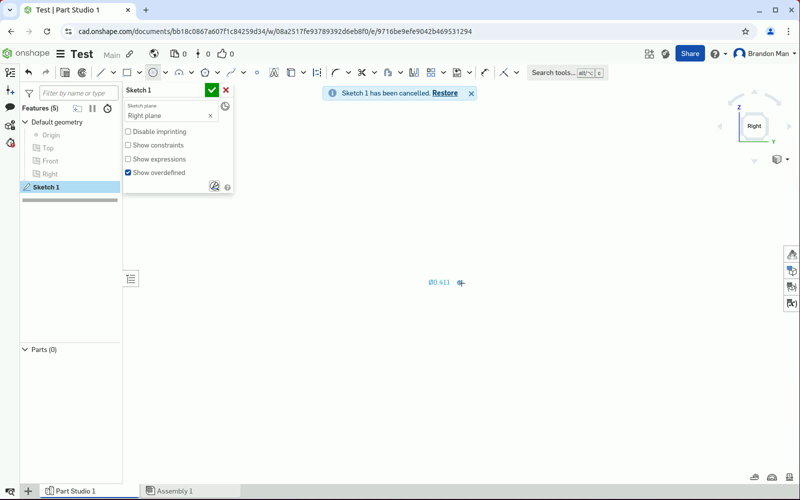
scroll(6)
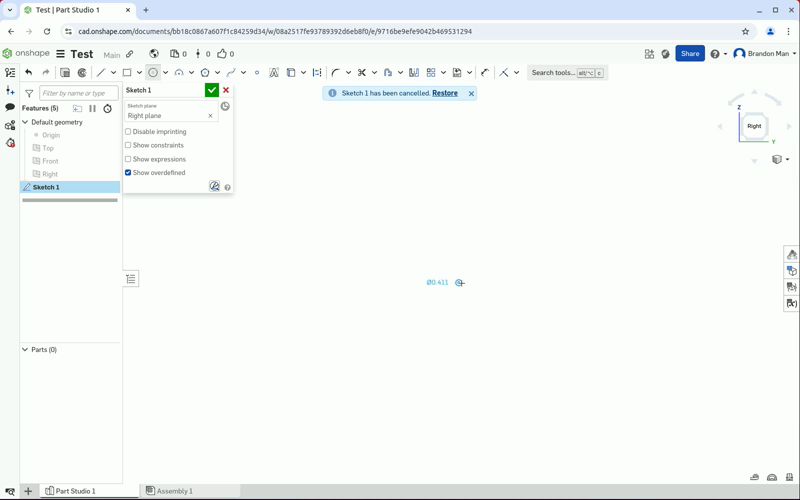
scroll(6)
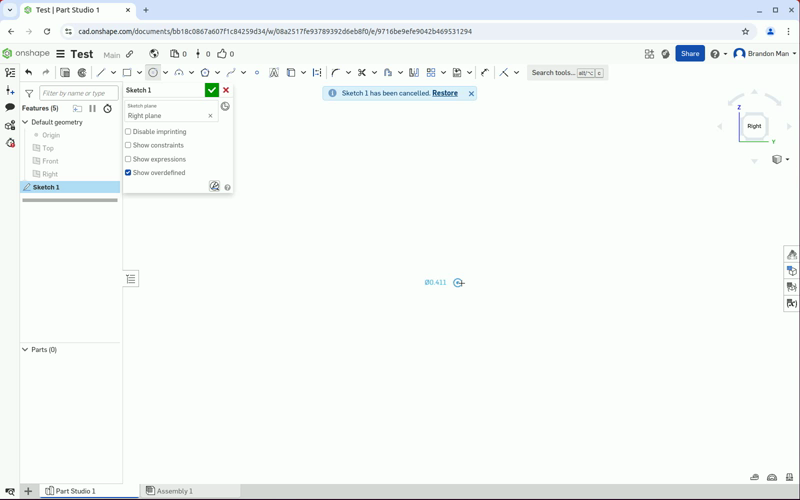
scroll(6)
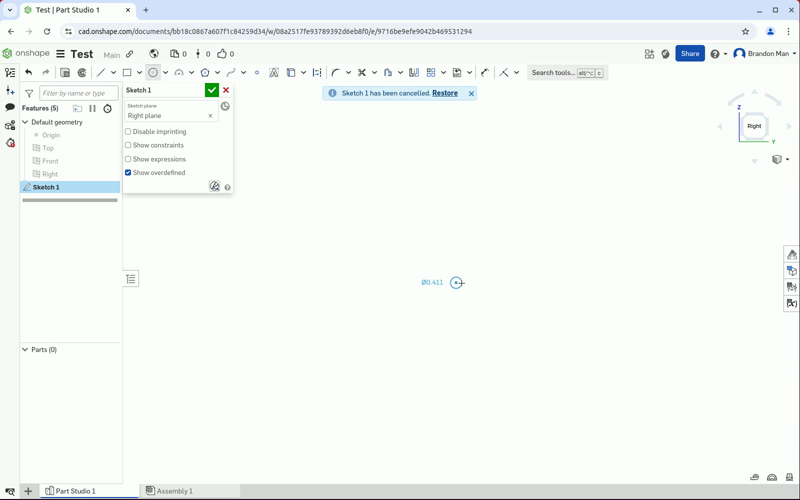
scroll(6)
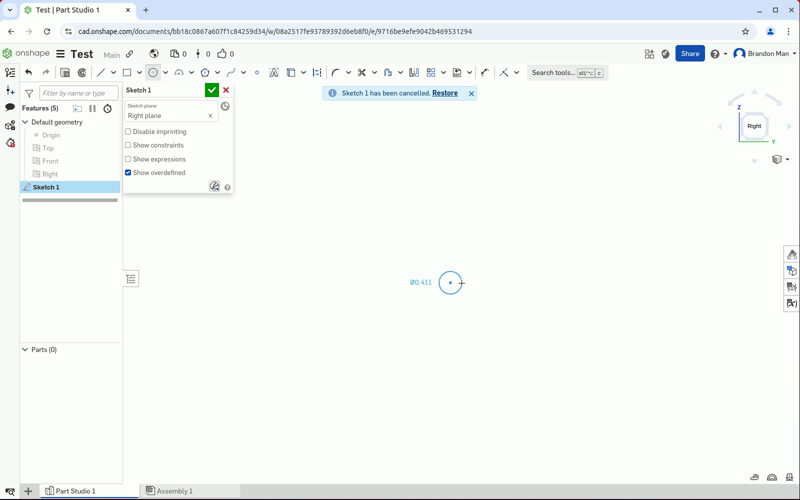
click(461, 282)
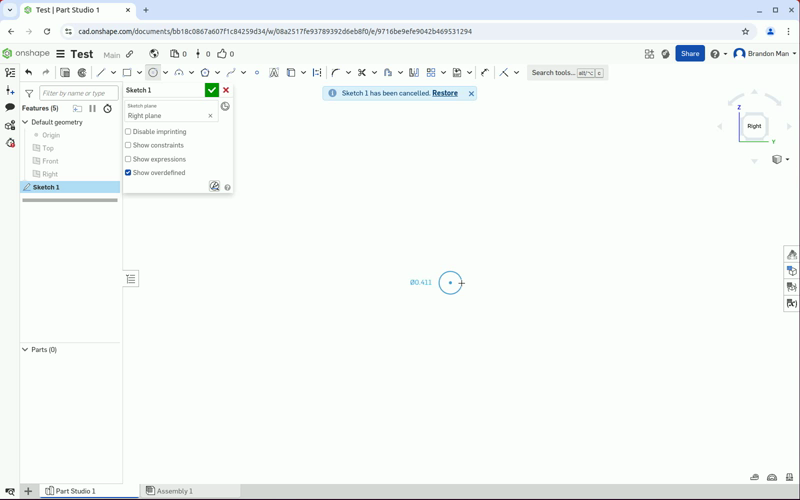
scroll(-6)
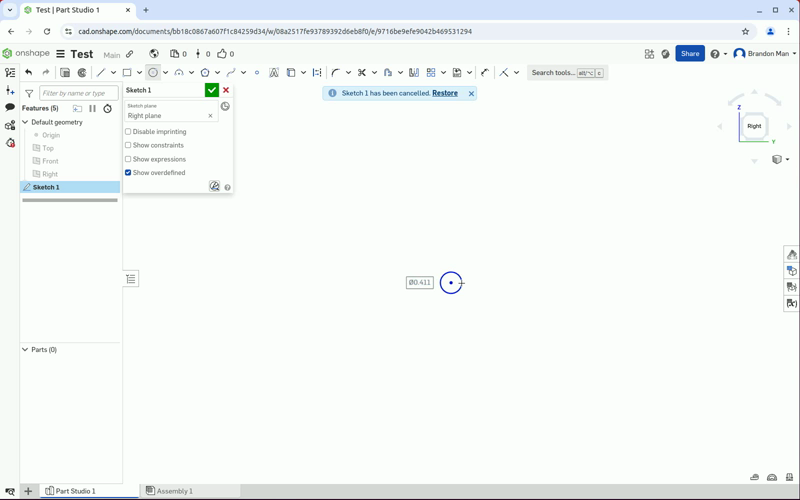
scroll(-6)
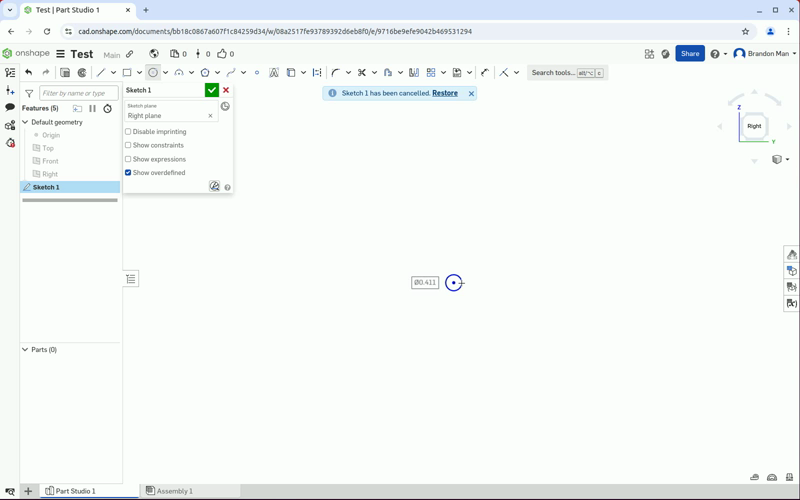
scroll(-6)
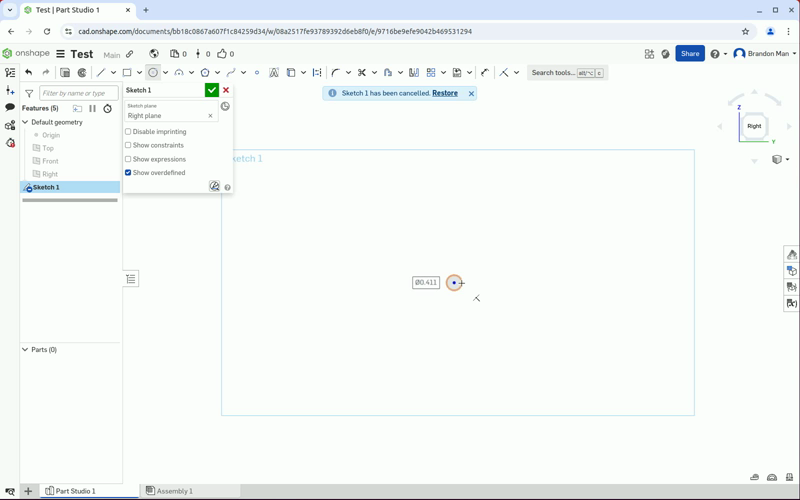
scroll(-6)
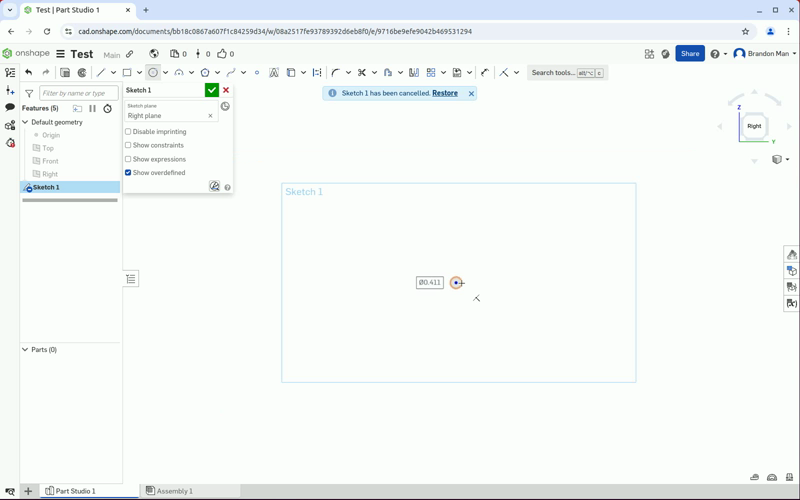
scroll(-6)
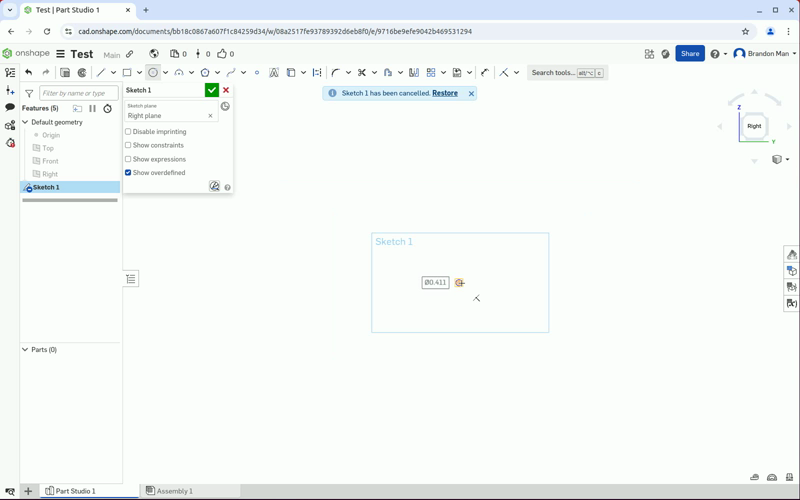
scroll(-6)
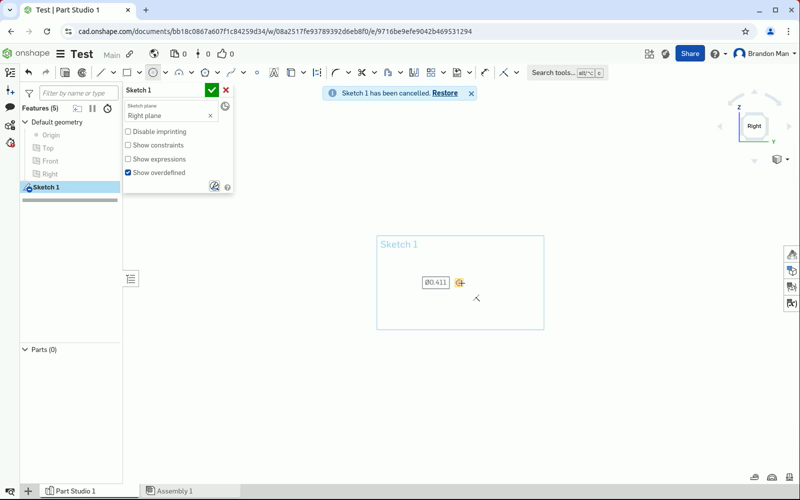
scroll(-6)
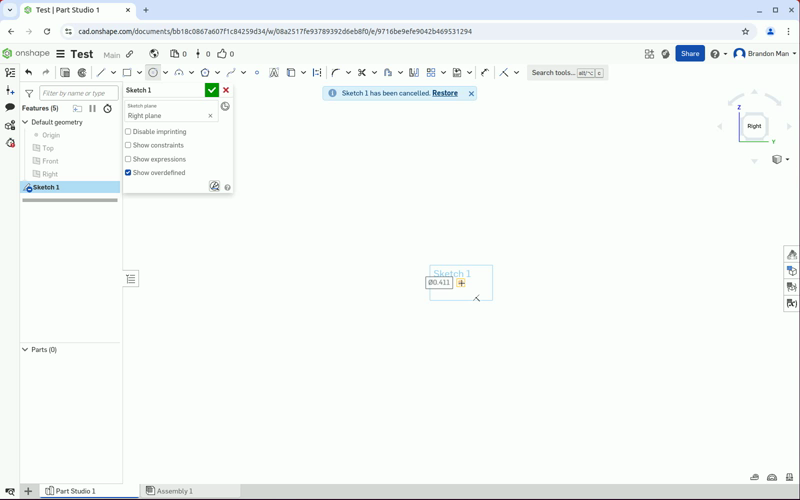
key(esc)
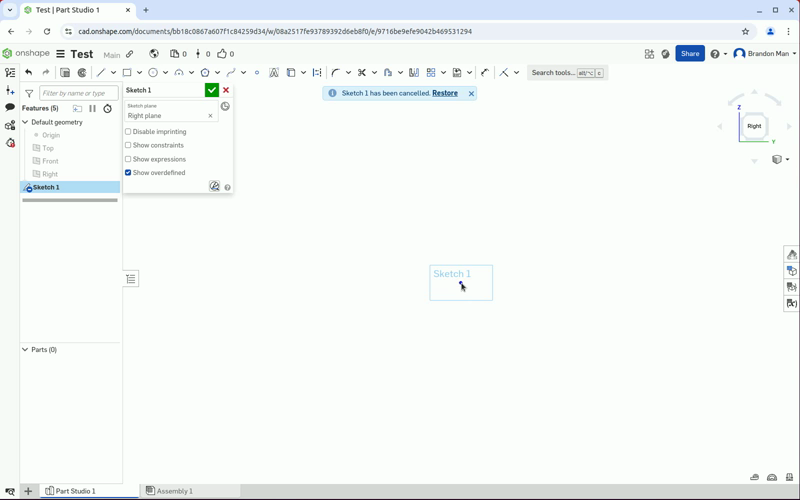
key(c)
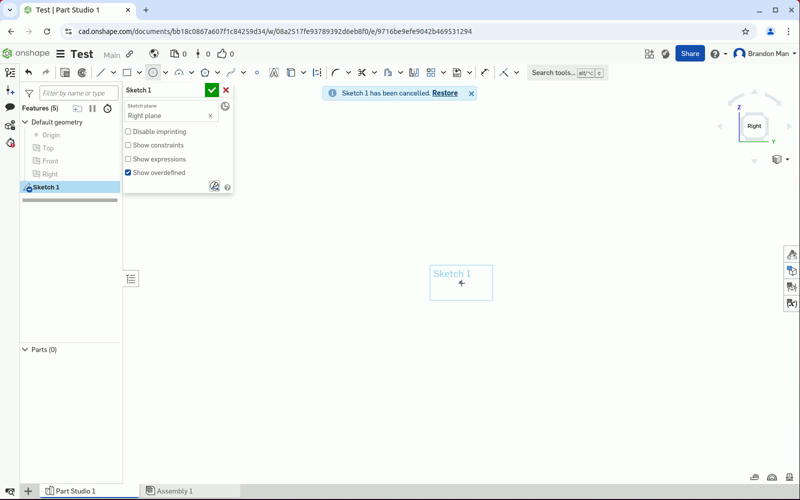
key_down(shift)
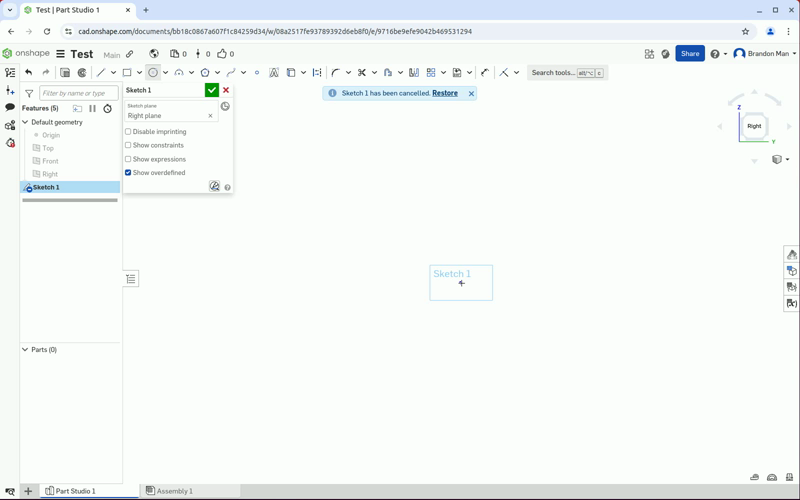
mouse_move(460, 282)
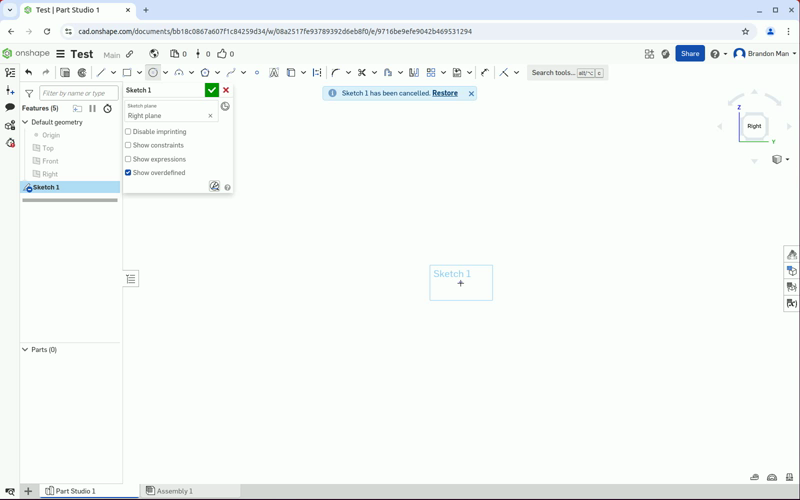
scroll(6)
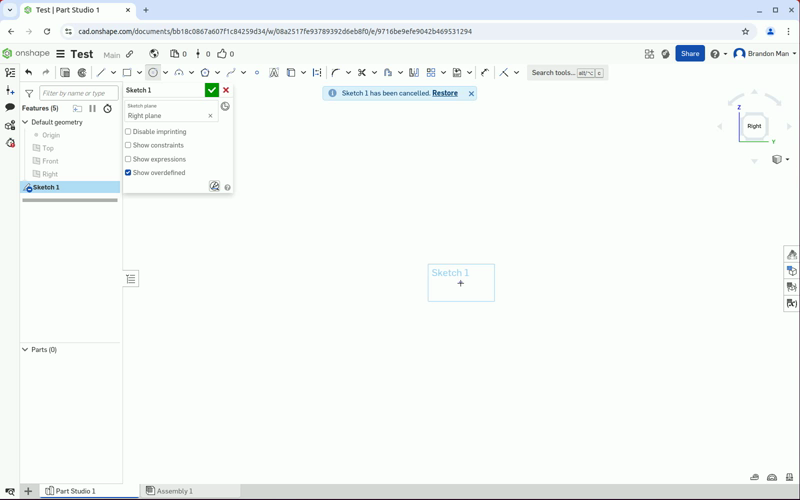
scroll(6)
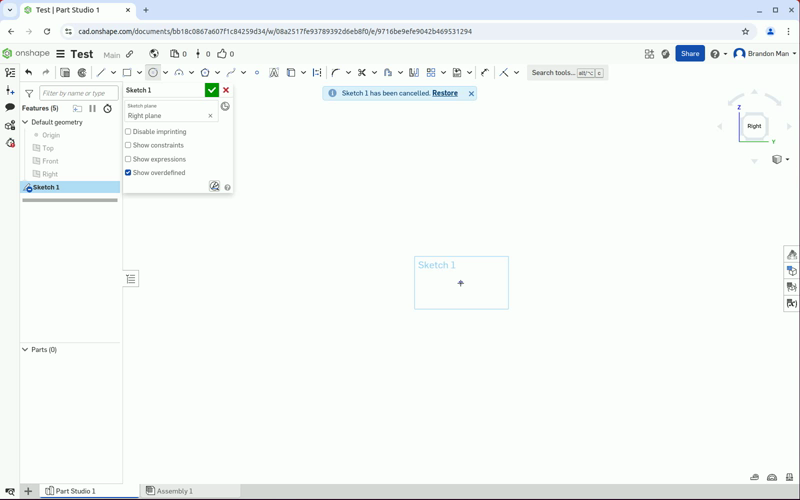
scroll(6)
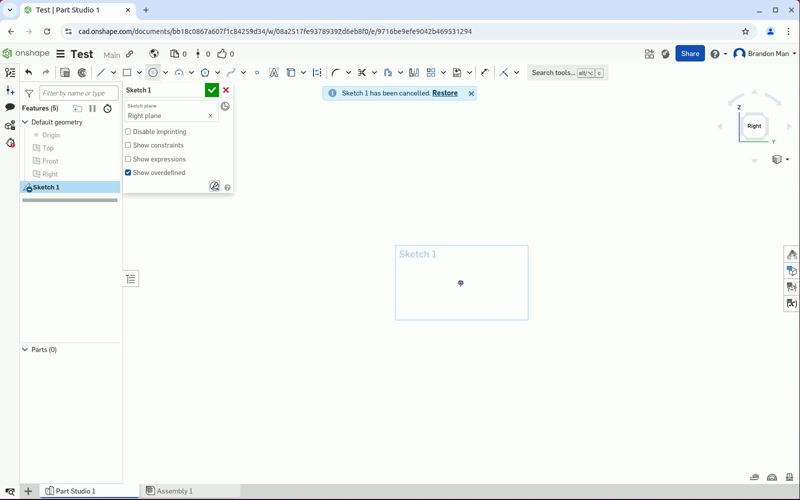
scroll(6)
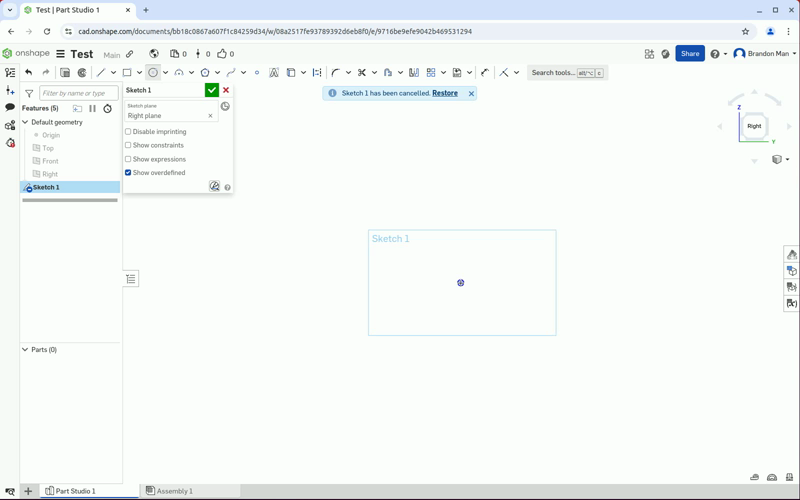
scroll(6)
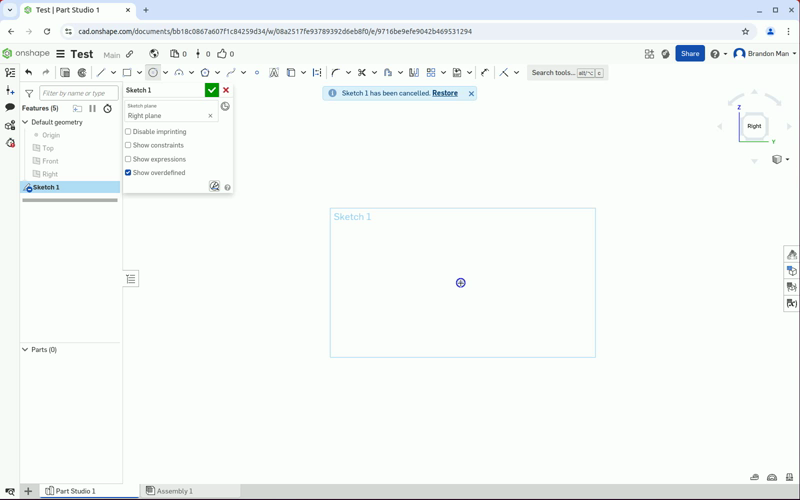
scroll(6)
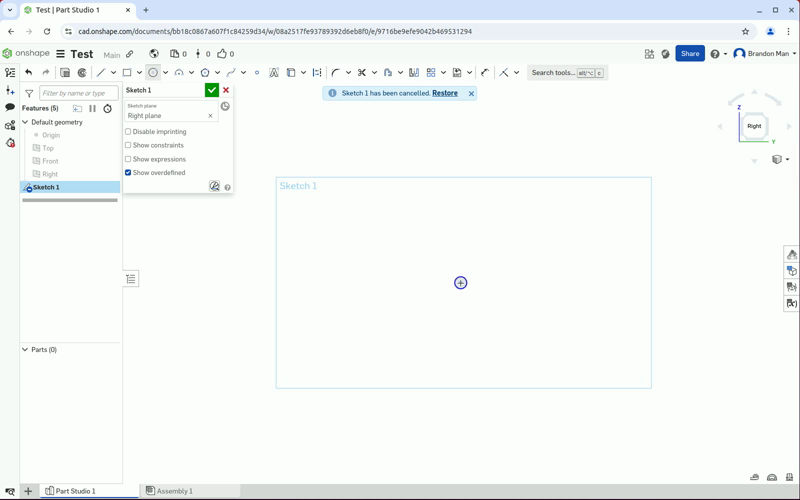
scroll(6)
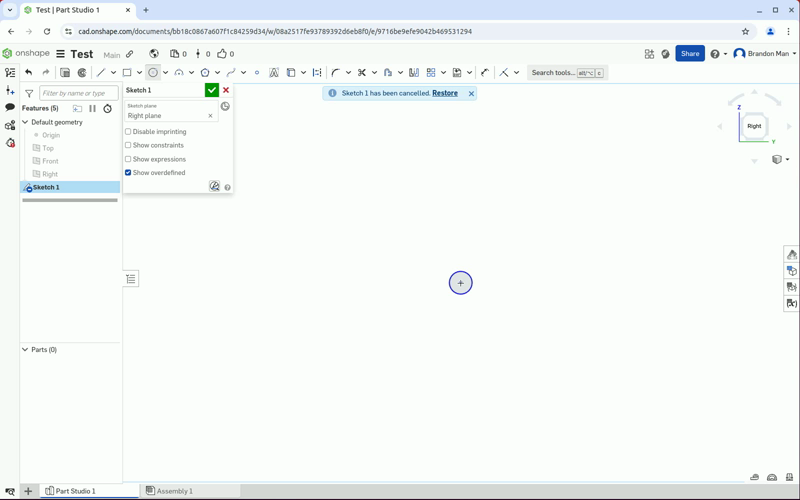
click(460, 282)
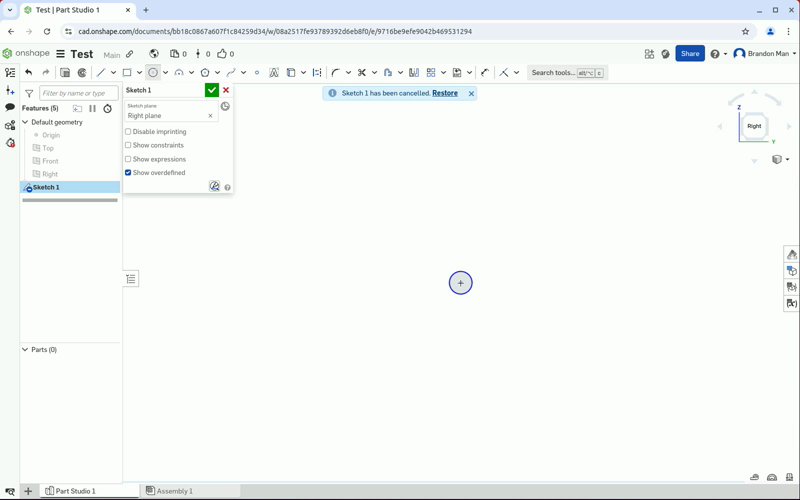
scroll(-6)
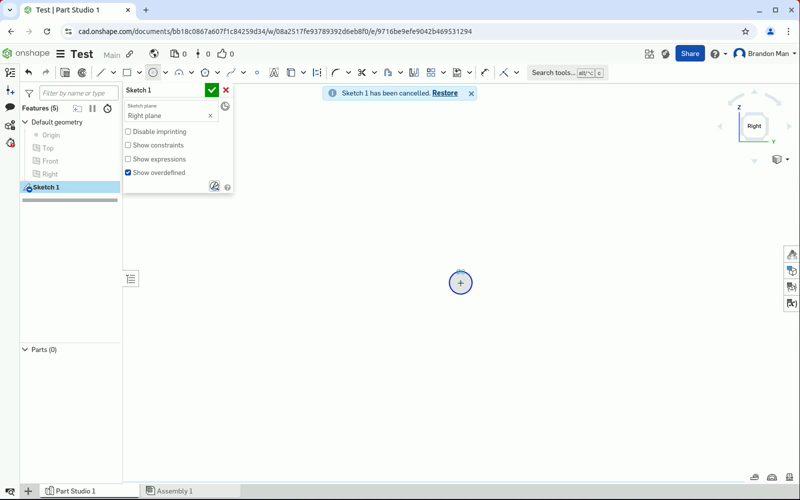
scroll(-6)
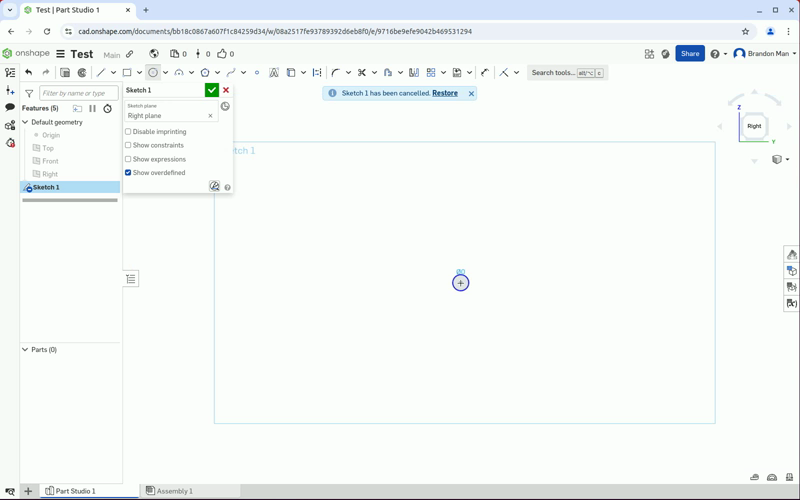
scroll(-6)
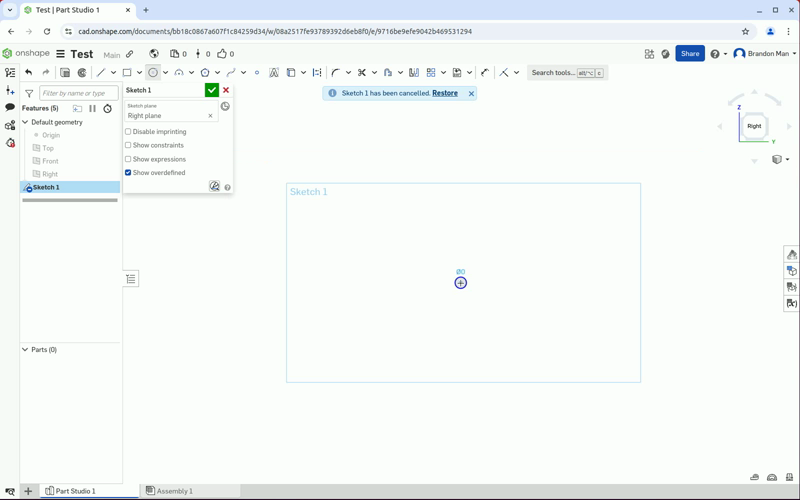
scroll(-6)
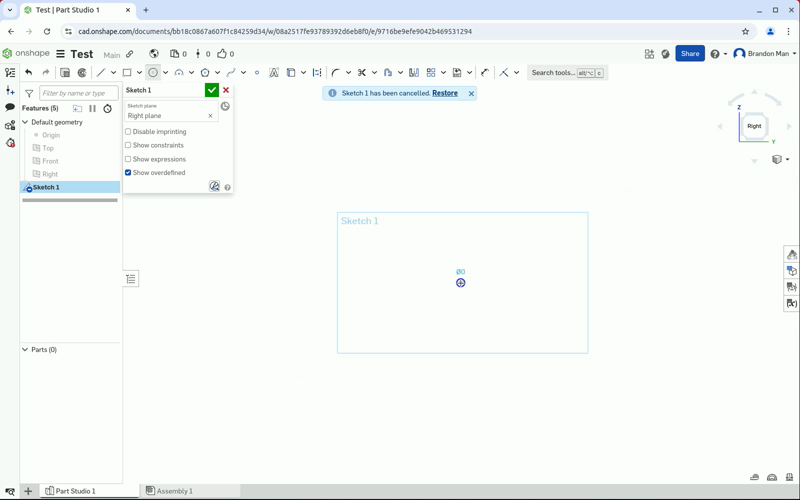
scroll(-6)
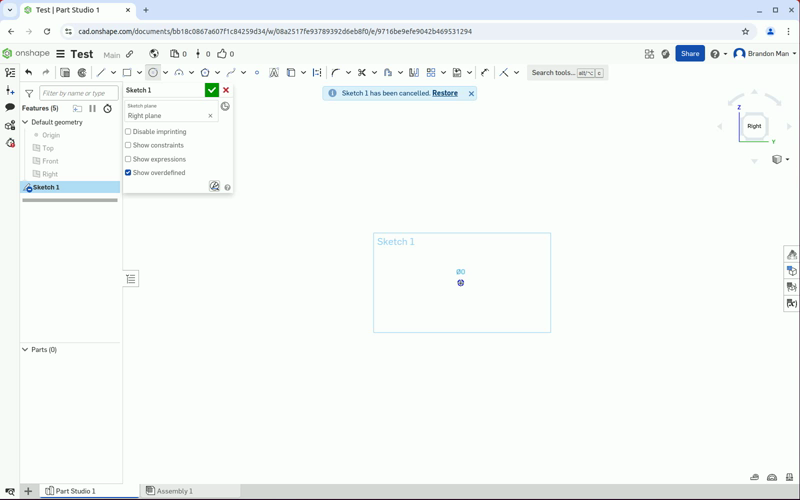
scroll(-6)
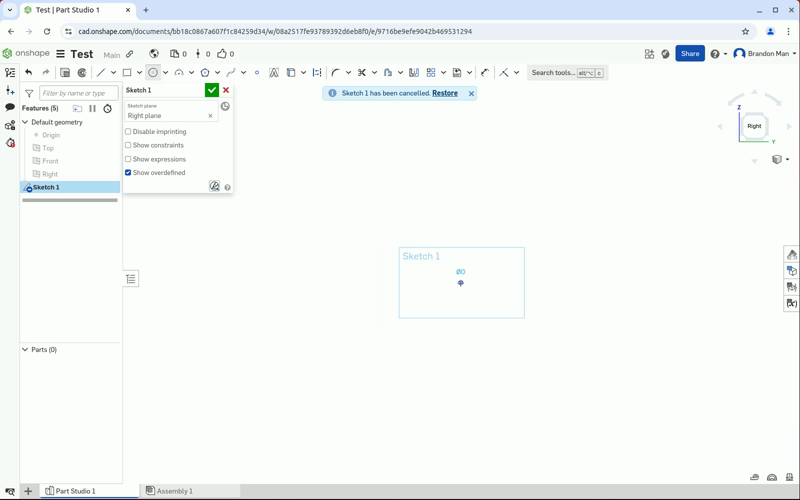
scroll(-6)
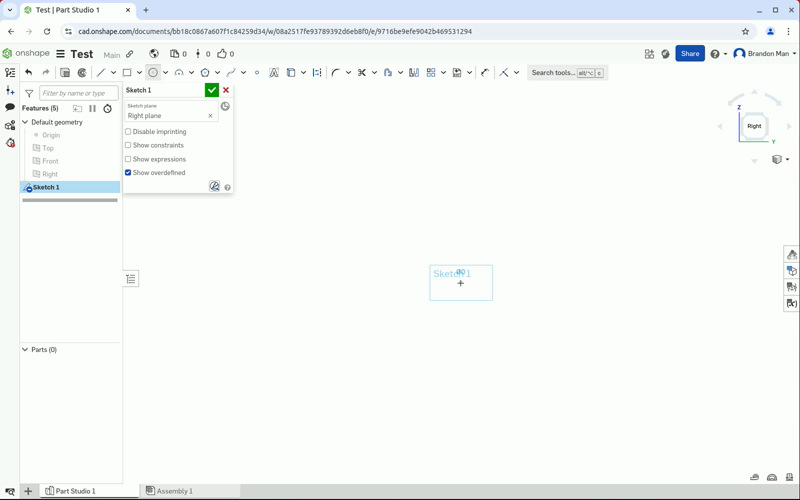
key_up(shift)
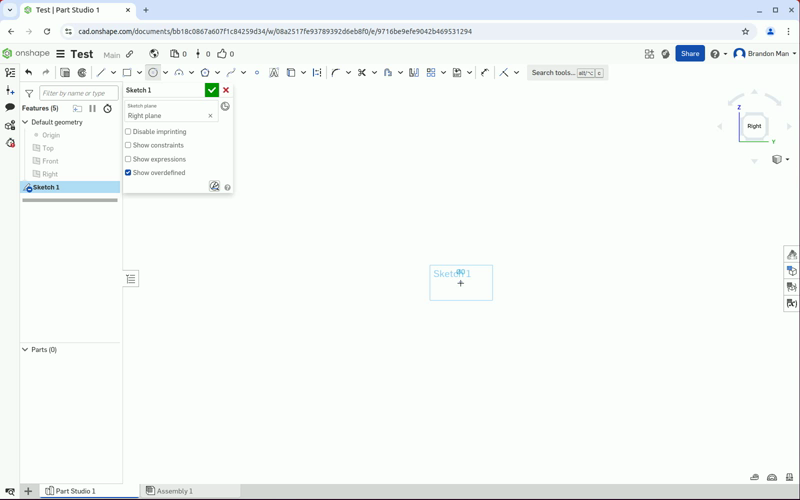
mouse_move(461, 282)
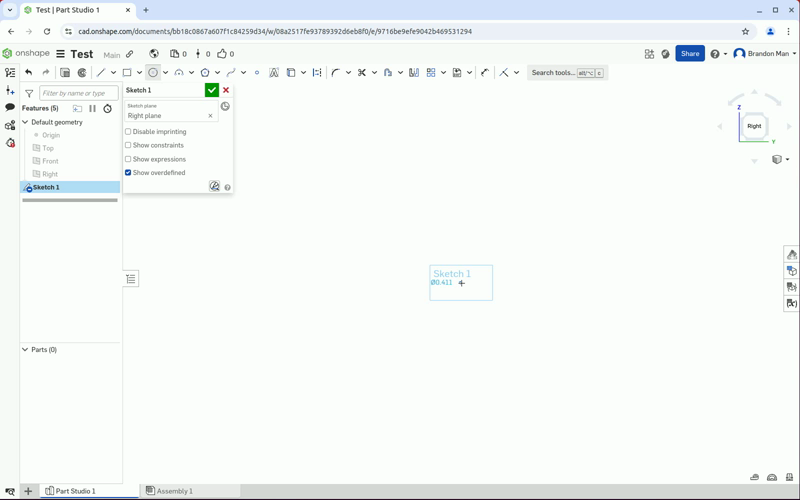
scroll(6)
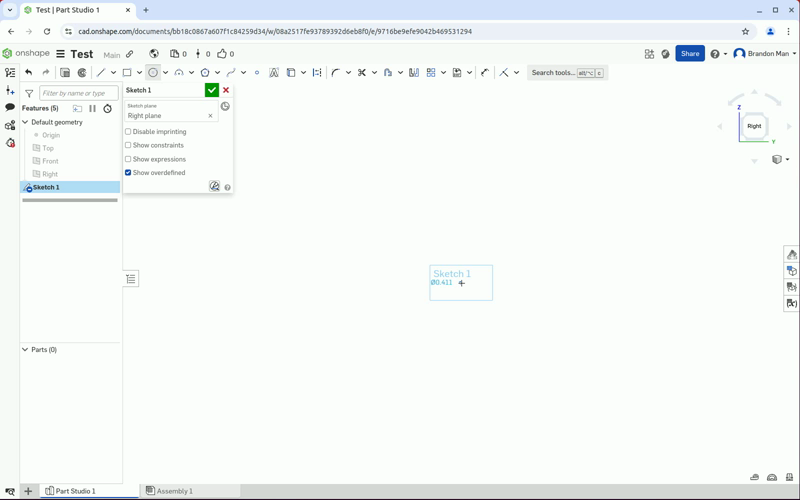
scroll(6)
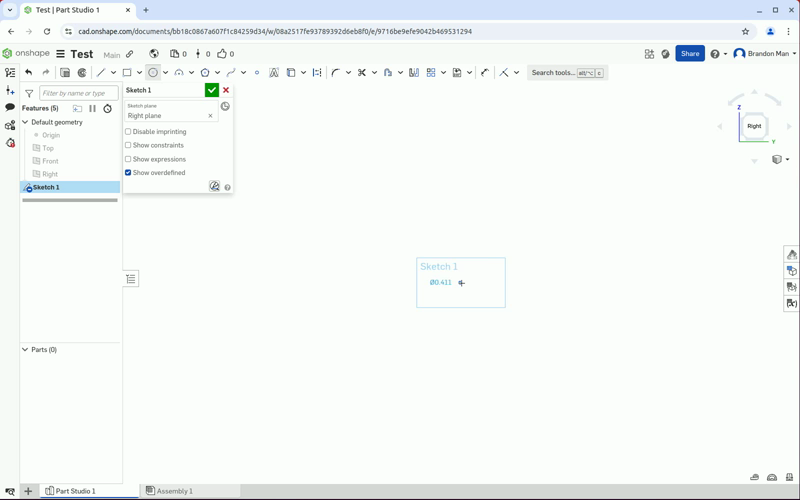
scroll(6)
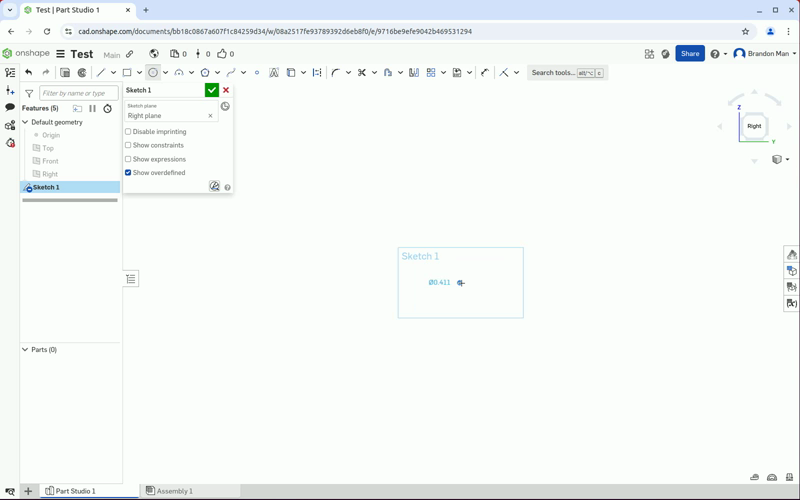
scroll(6)
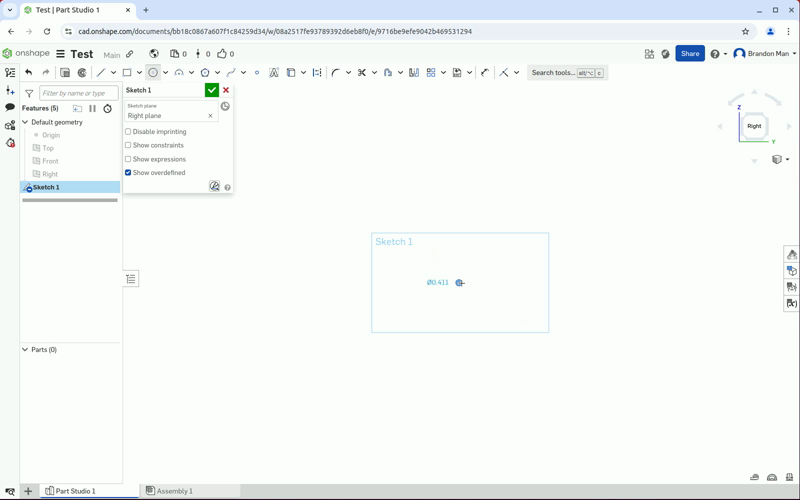
scroll(6)
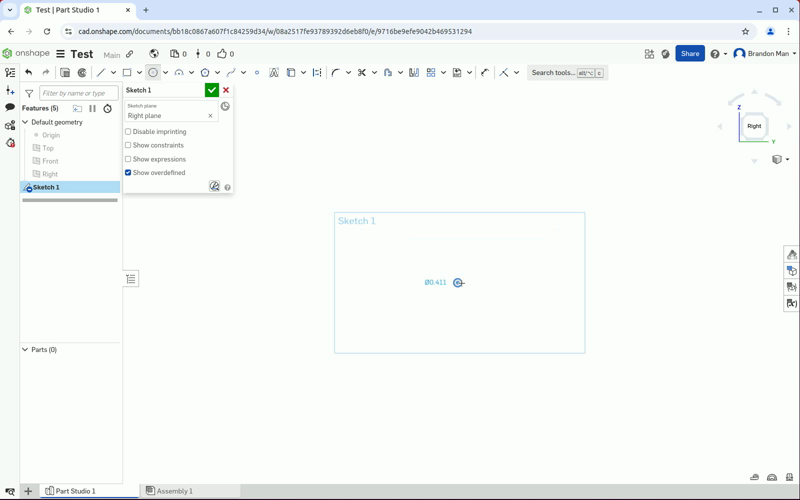
scroll(6)
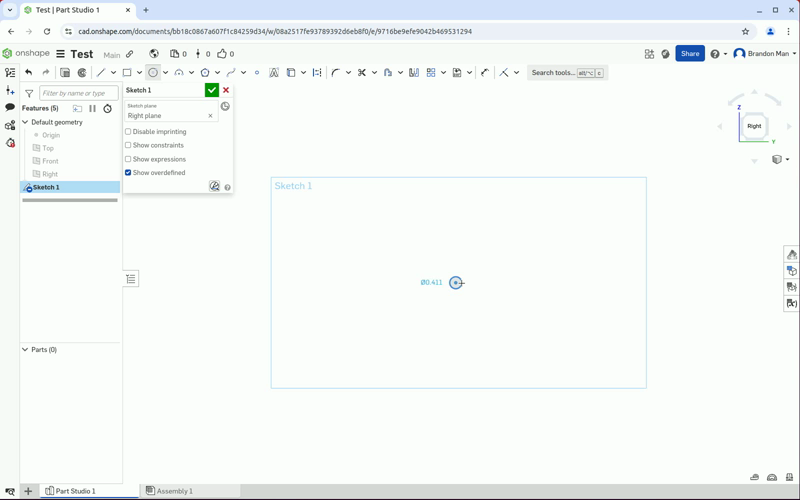
scroll(6)
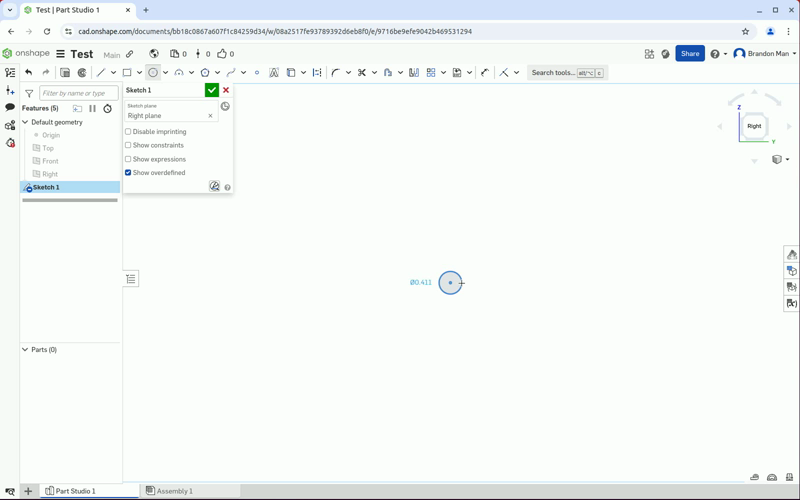
click(461, 282)
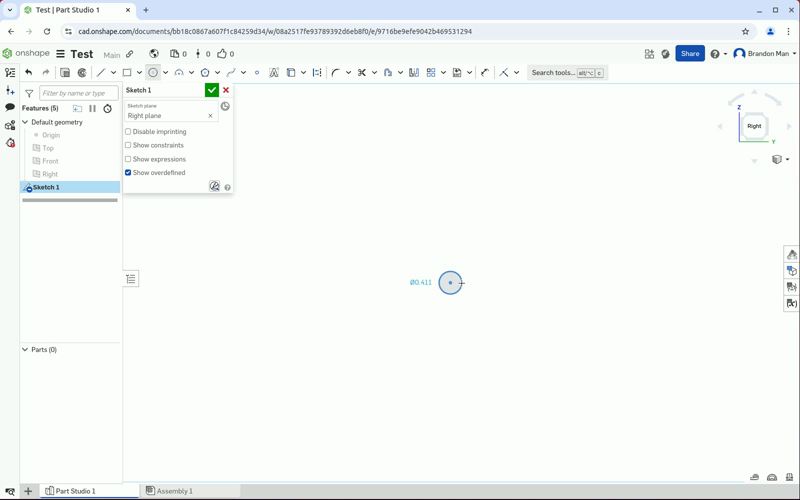
scroll(-6)
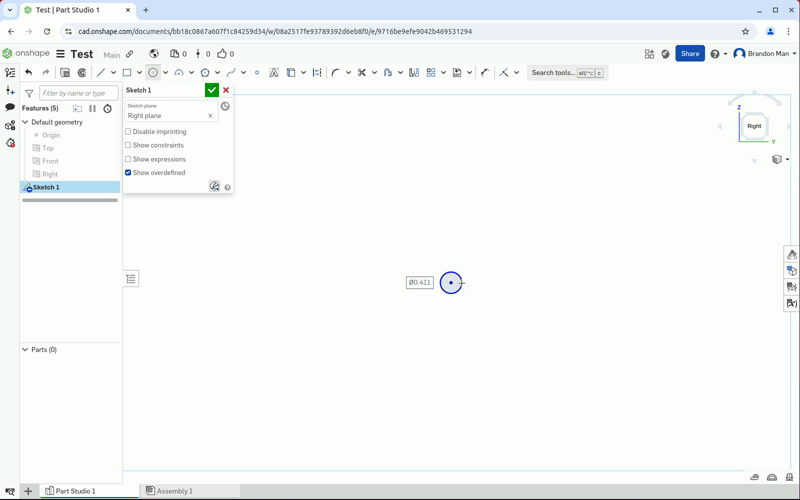
scroll(-6)
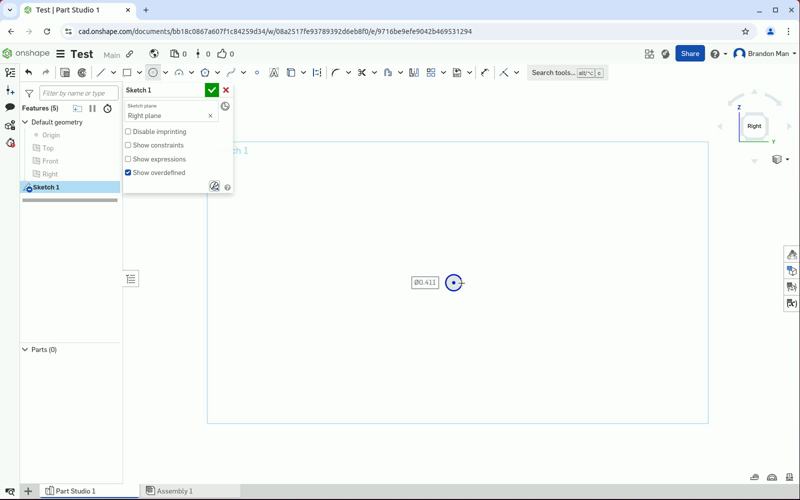
scroll(-6)
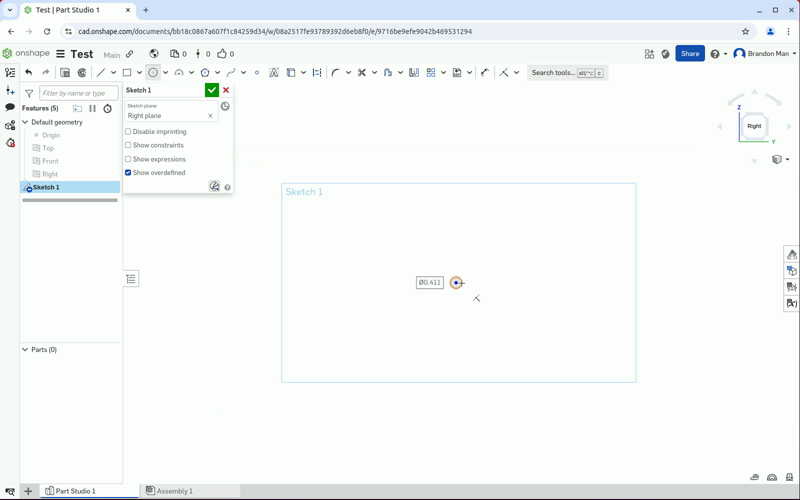
scroll(-6)
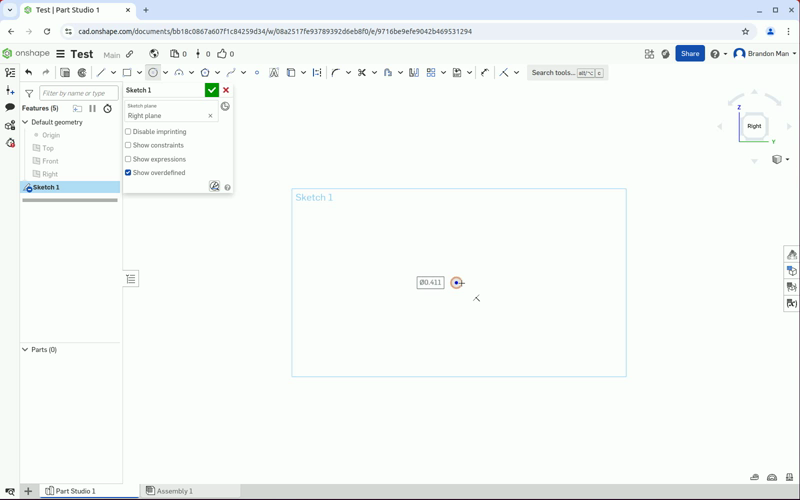
scroll(-6)
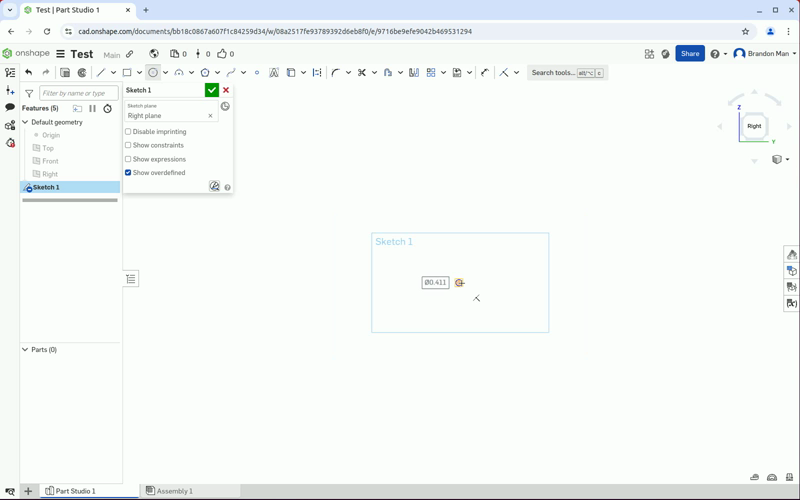
scroll(-6)
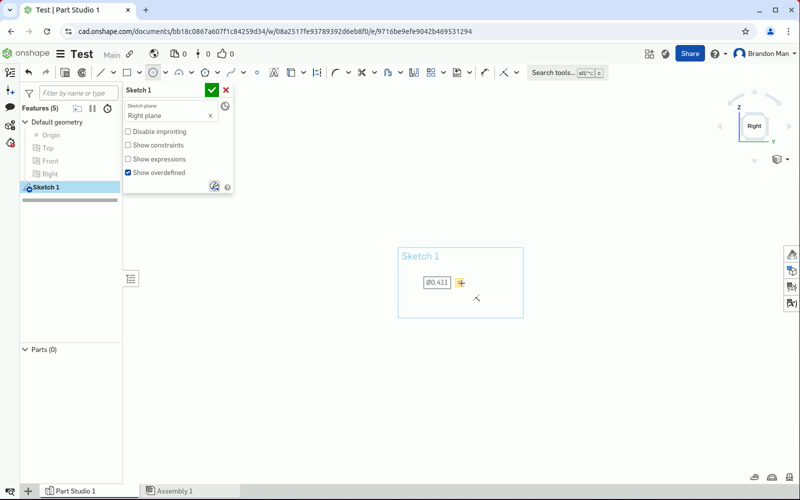
scroll(-6)
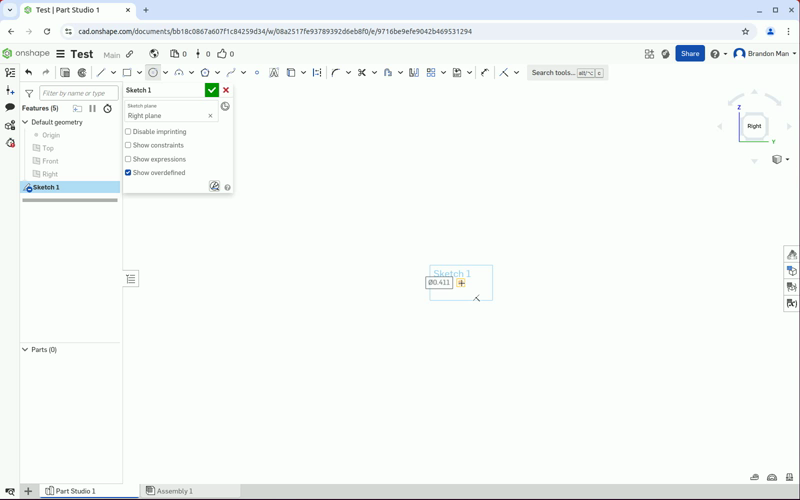
key(esc)
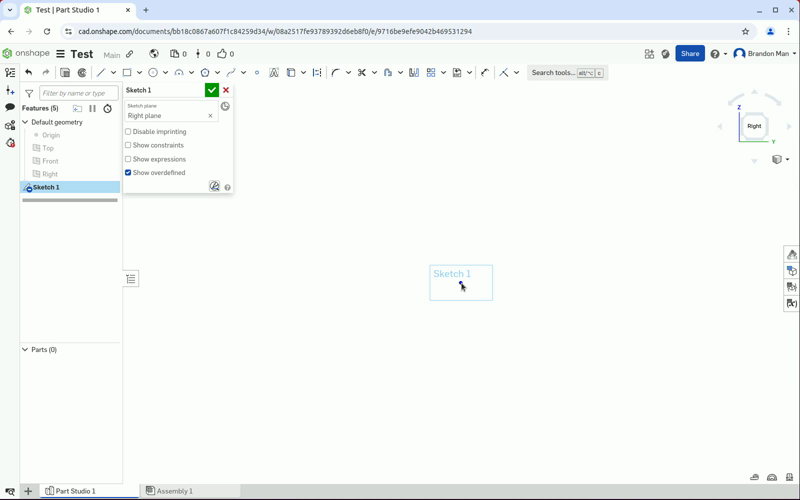
mouse_move(460, 281)
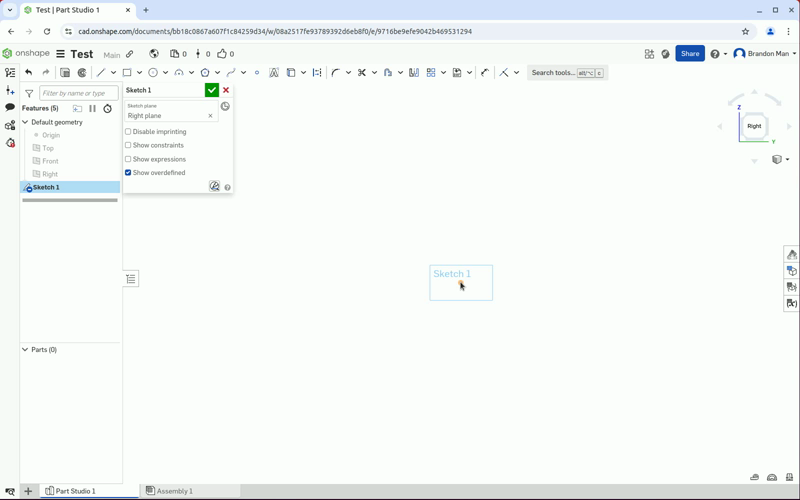
scroll(6)
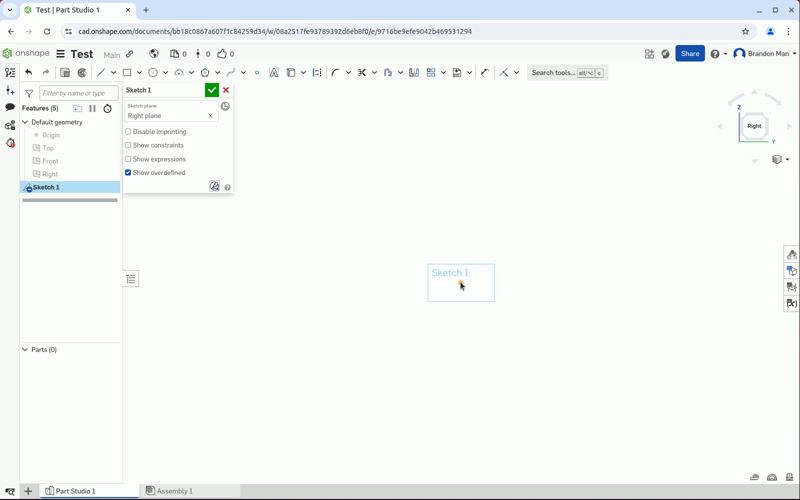
scroll(6)
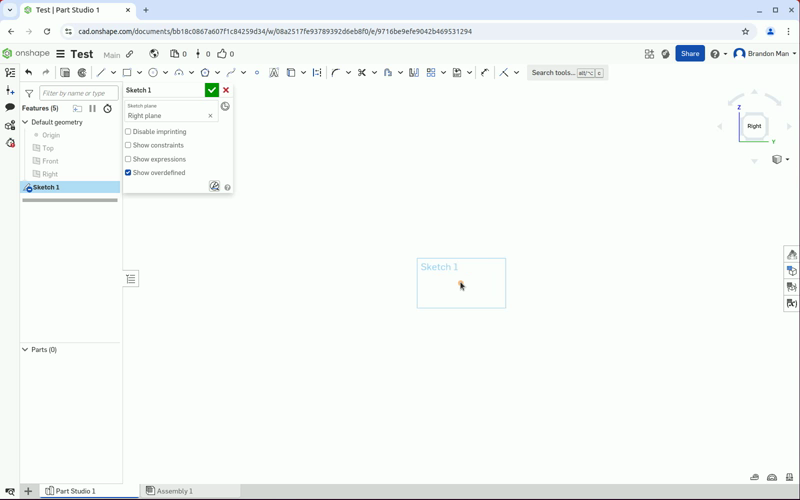
scroll(6)
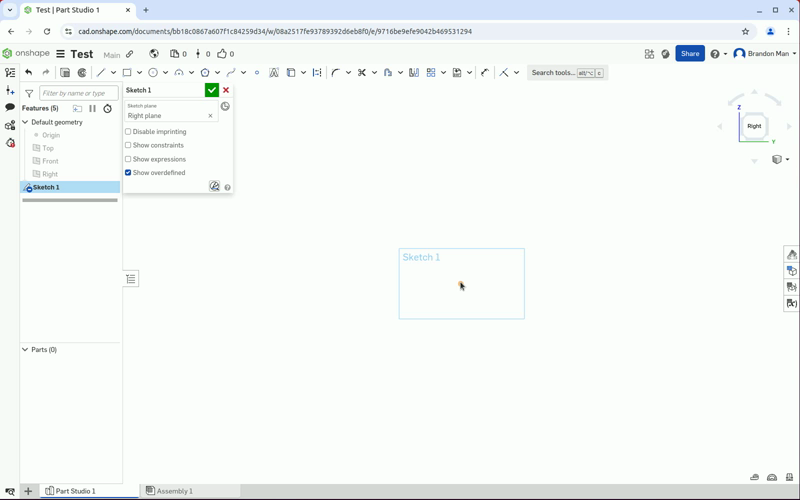
scroll(6)
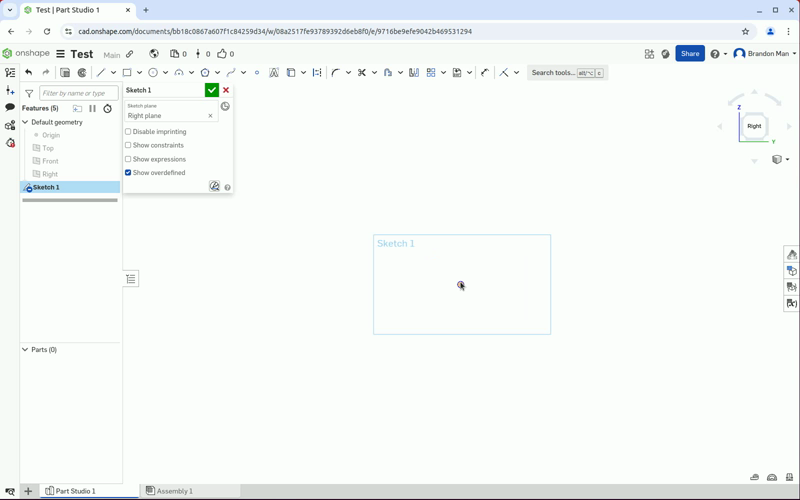
scroll(6)
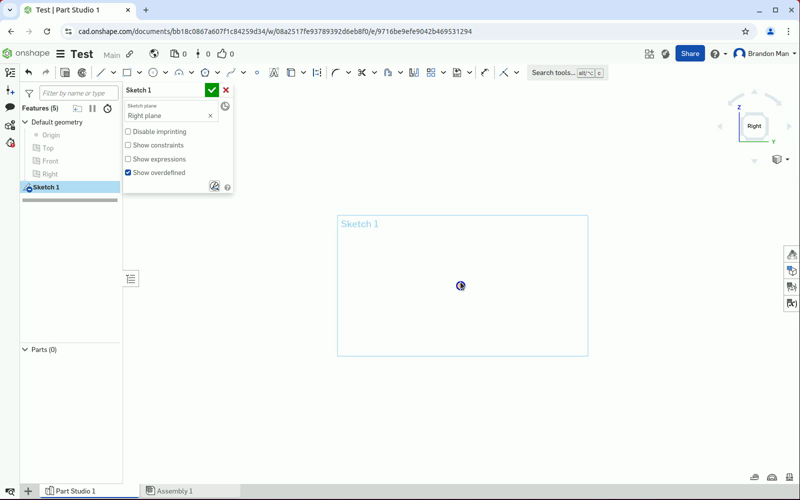
scroll(6)
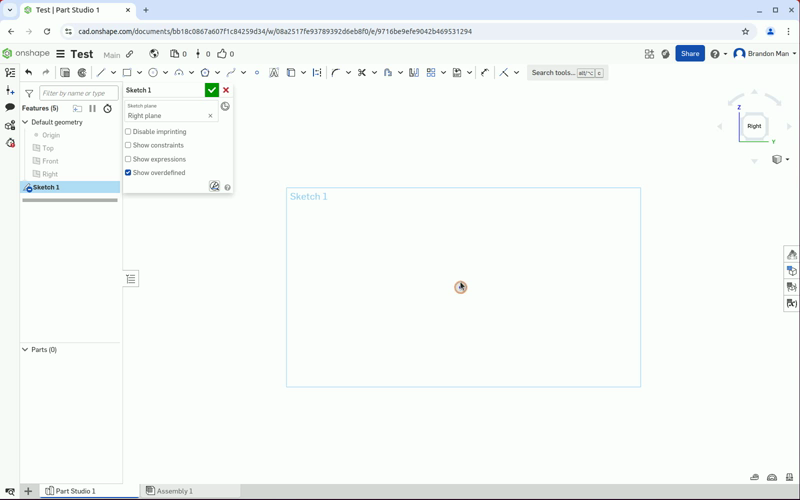
scroll(6)
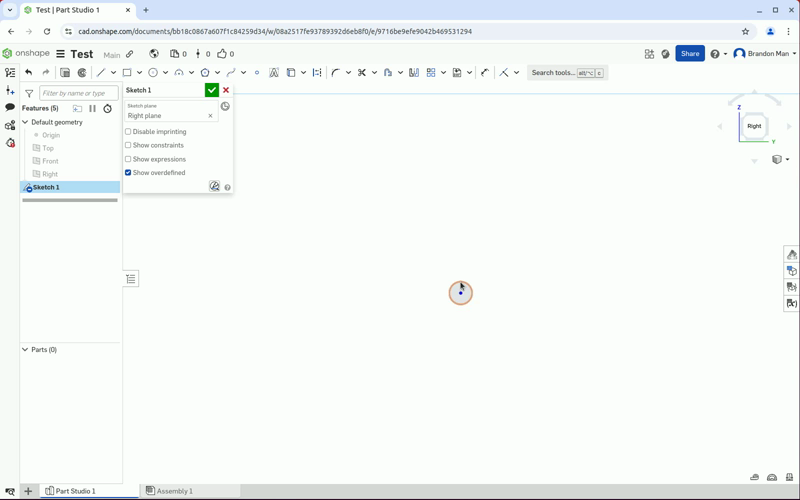
click(460, 281)
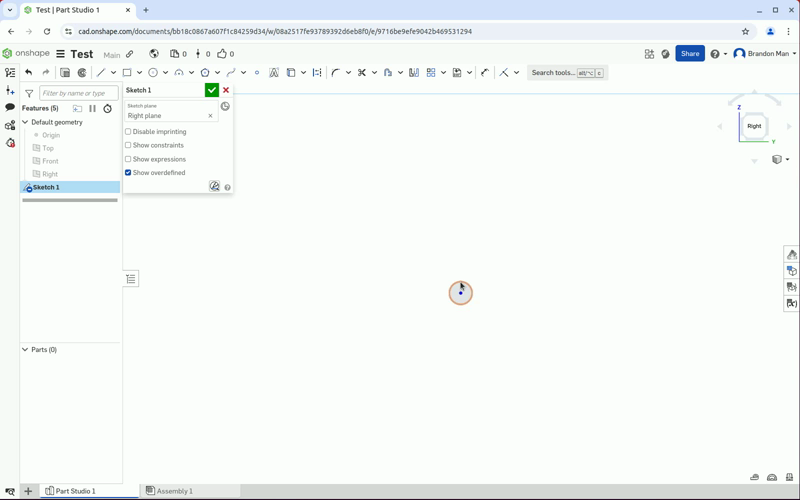
scroll(-6)
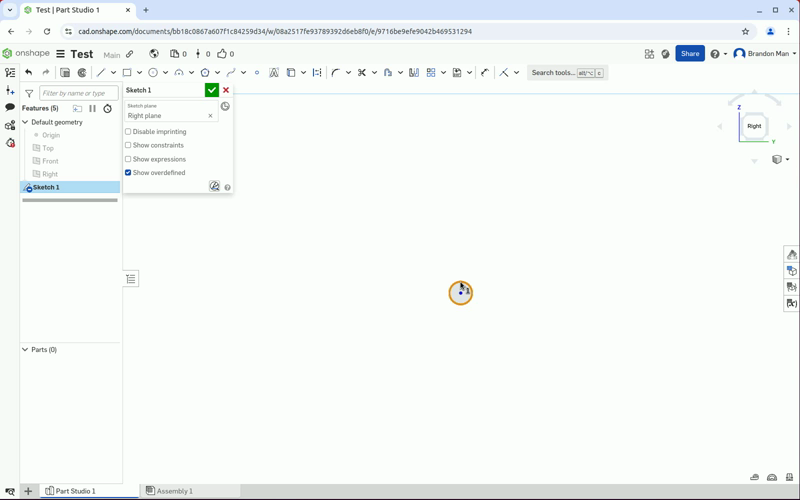
scroll(-6)
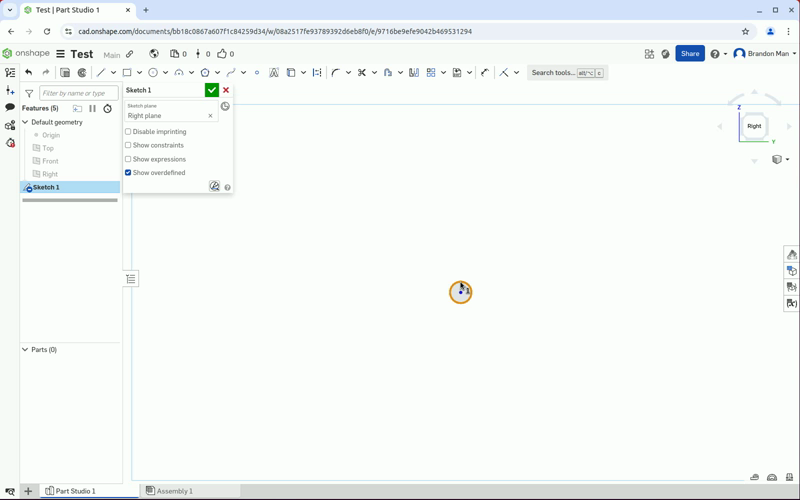
scroll(-6)
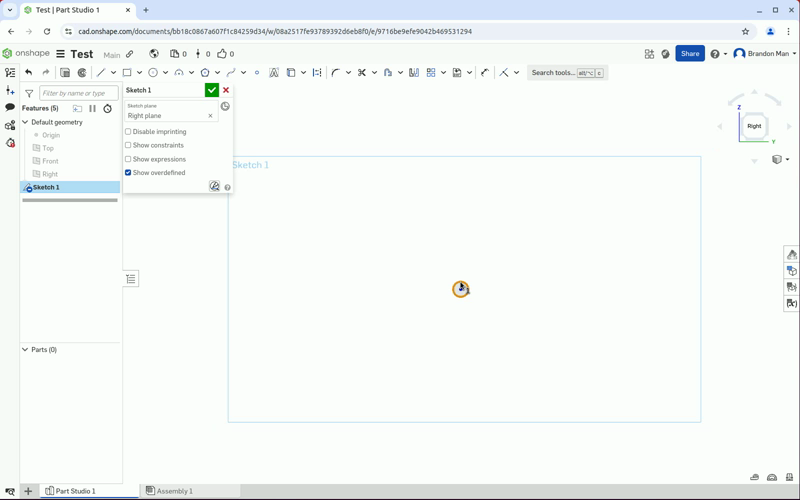
scroll(-6)
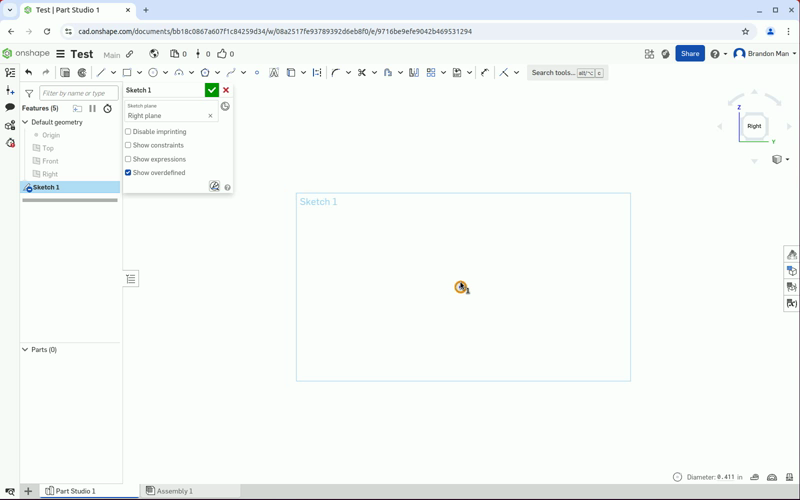
scroll(-6)
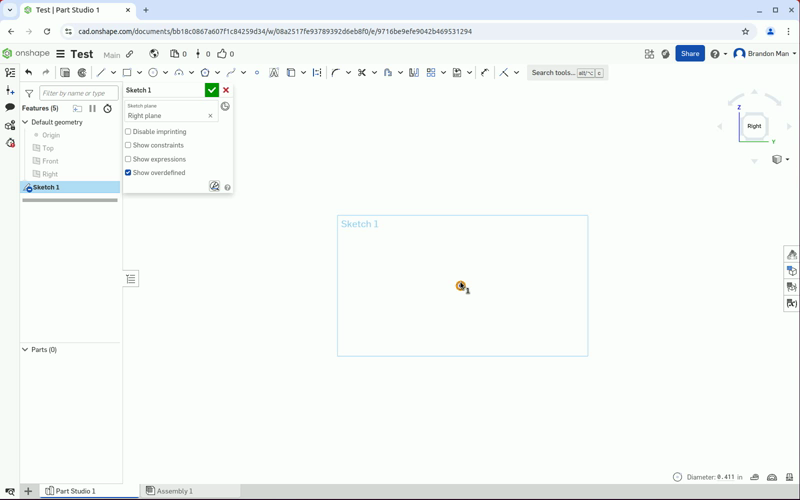
scroll(-6)
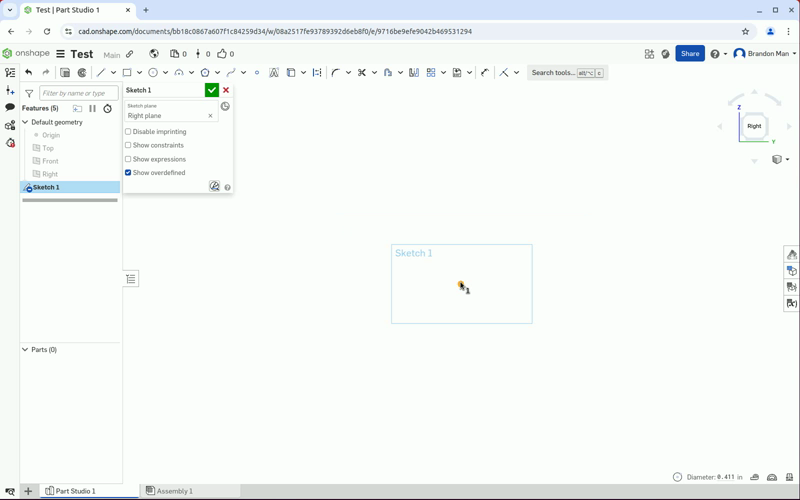
scroll(-6)
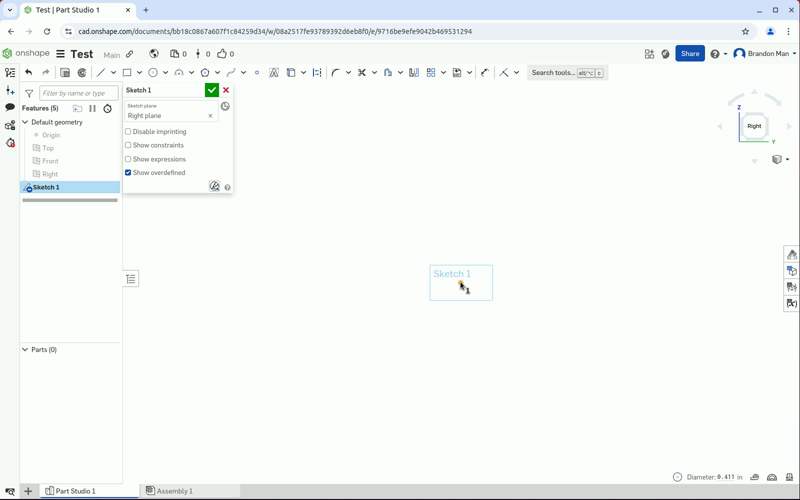
mouse_move(73, 352)
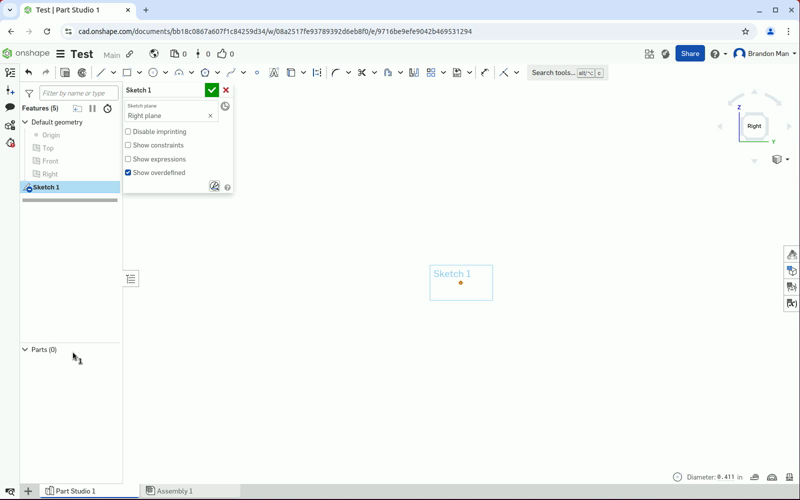
key(shift+y)
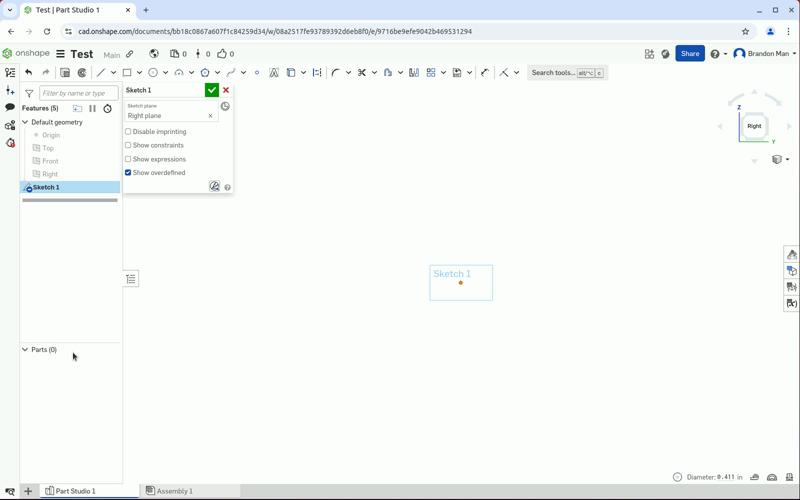
key(shift+e)
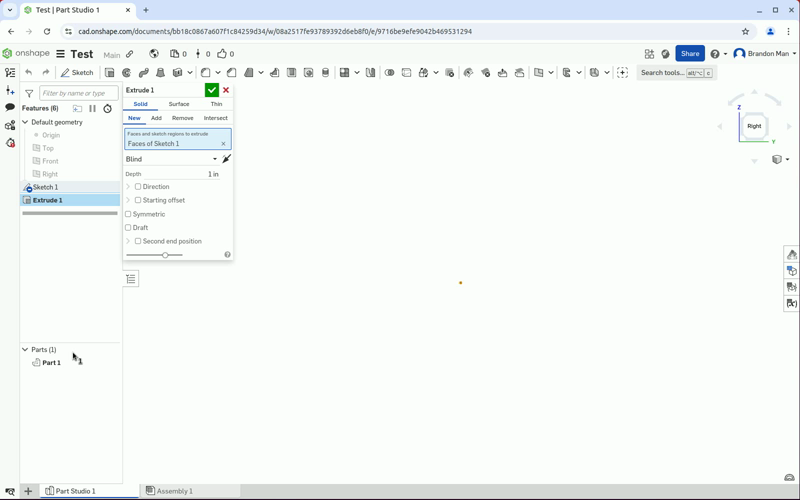
mouse_move(143, 106)
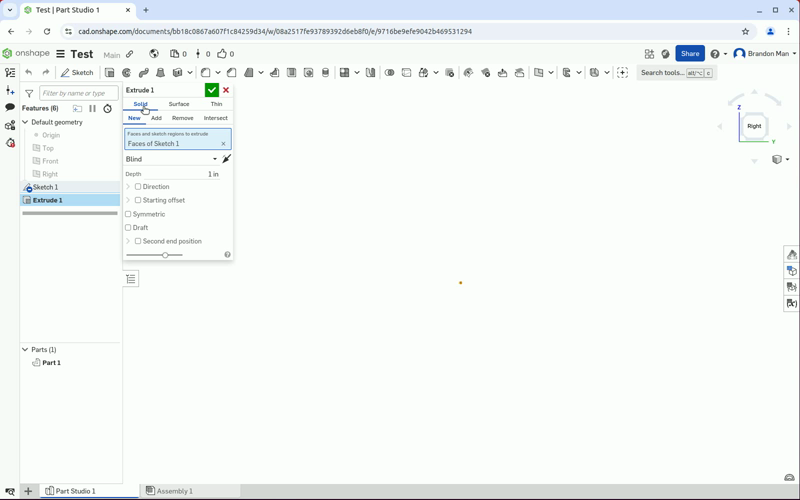
click(143, 106)
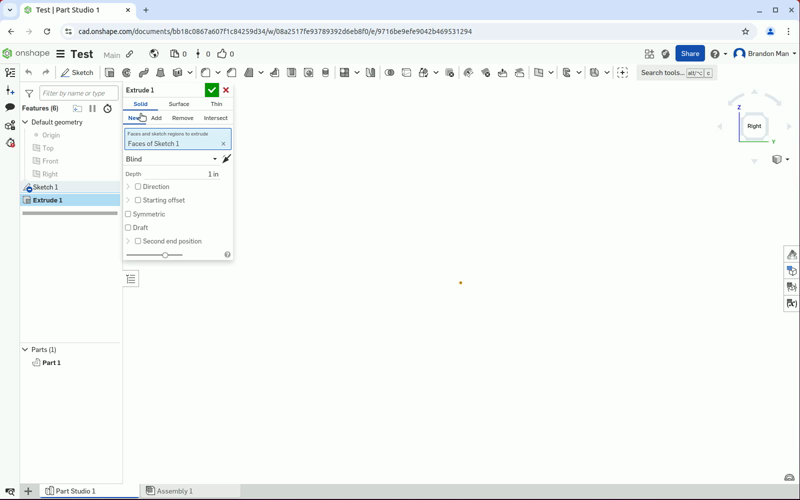
mouse_move(137, 120)
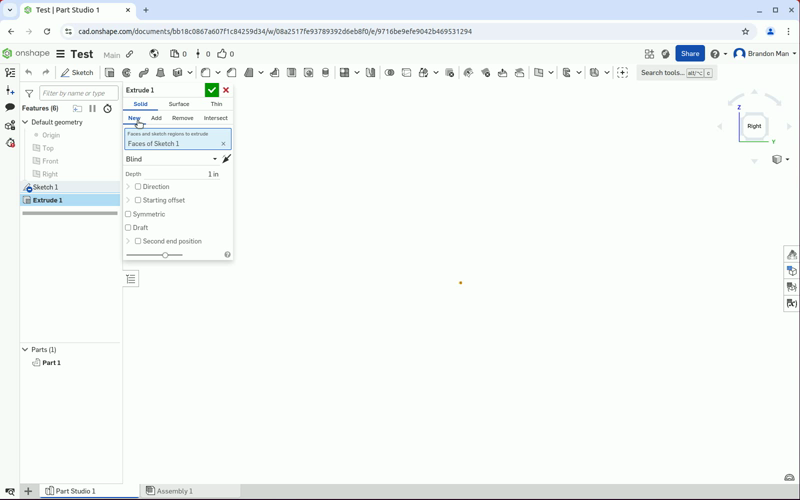
click(137, 120)
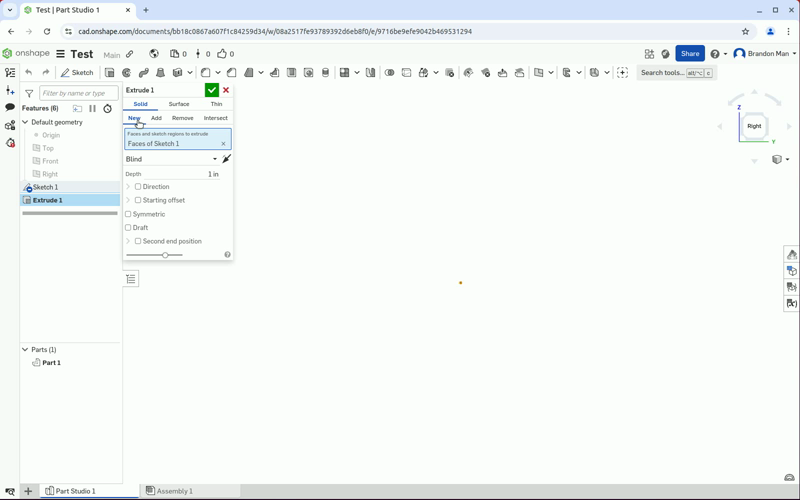
key(tab, 4)
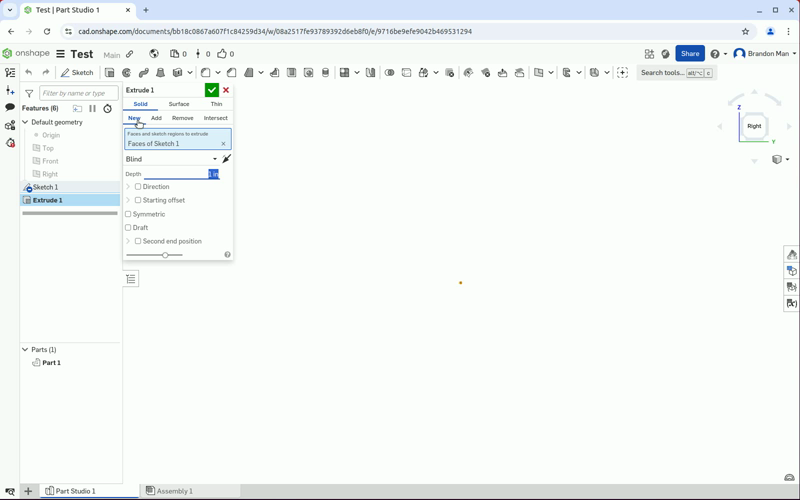
text(23.108)
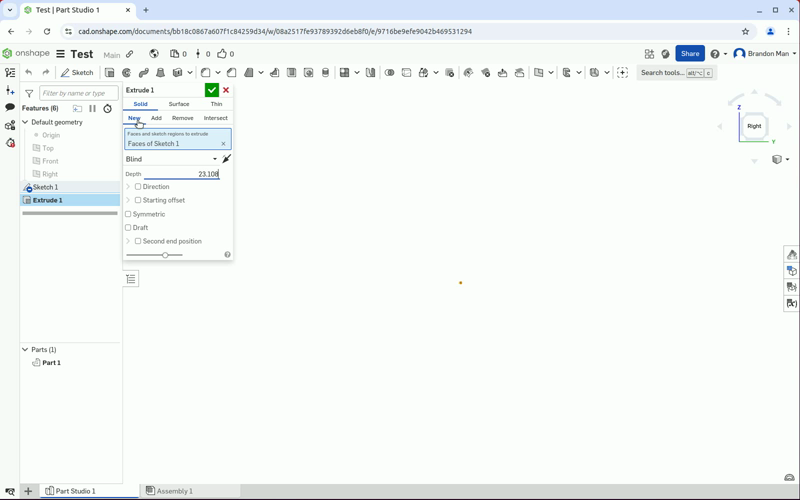
key(enter)
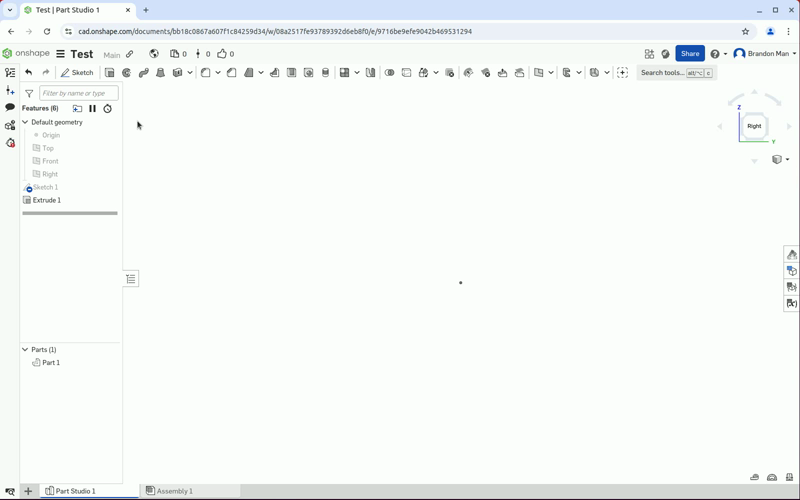
key(shift+h)
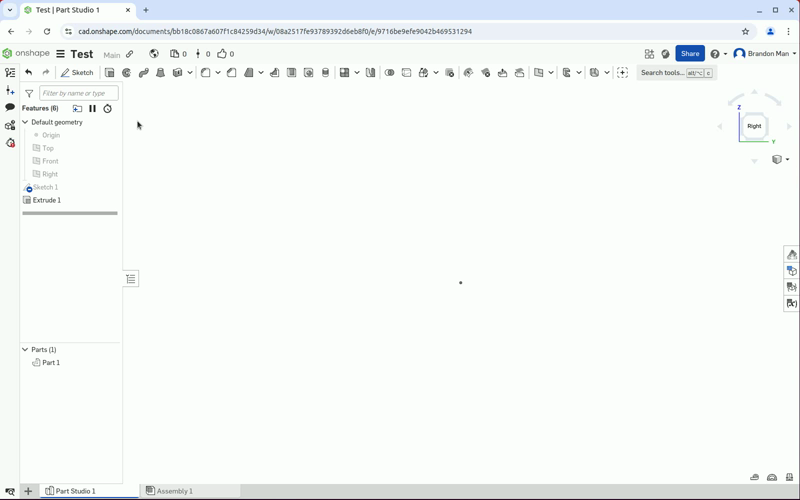
key(shift+h)
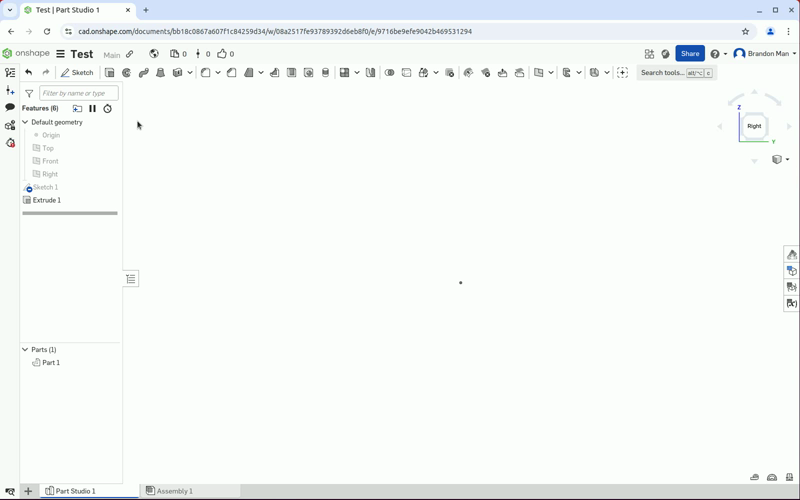
mouse_move(73, 189)
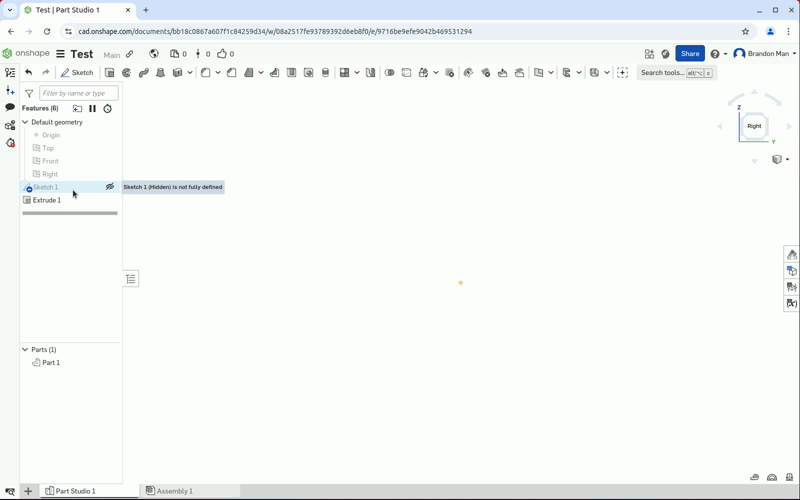
click(73, 189)
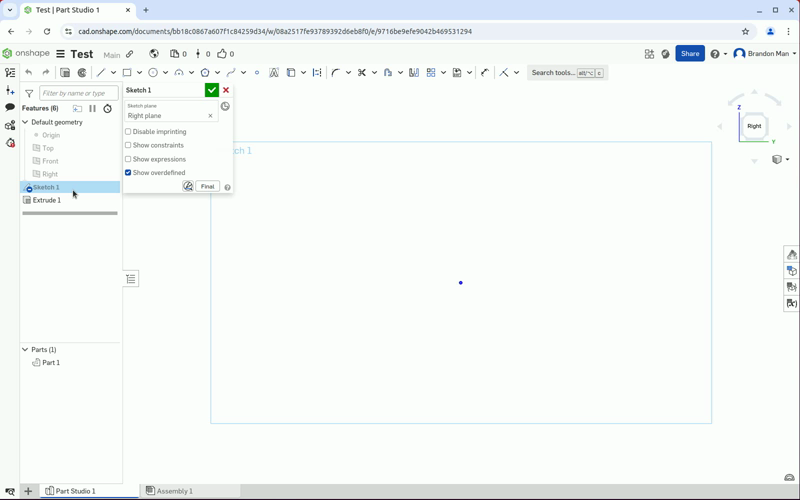
mouse_move(229, 92)
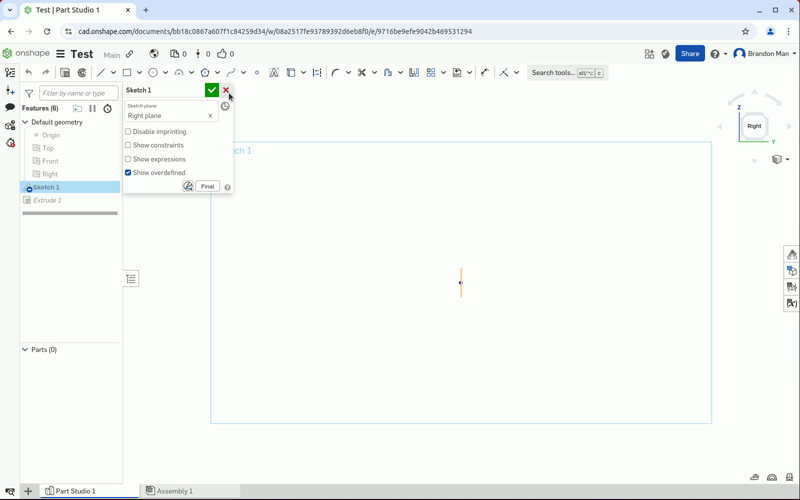
click(229, 92)
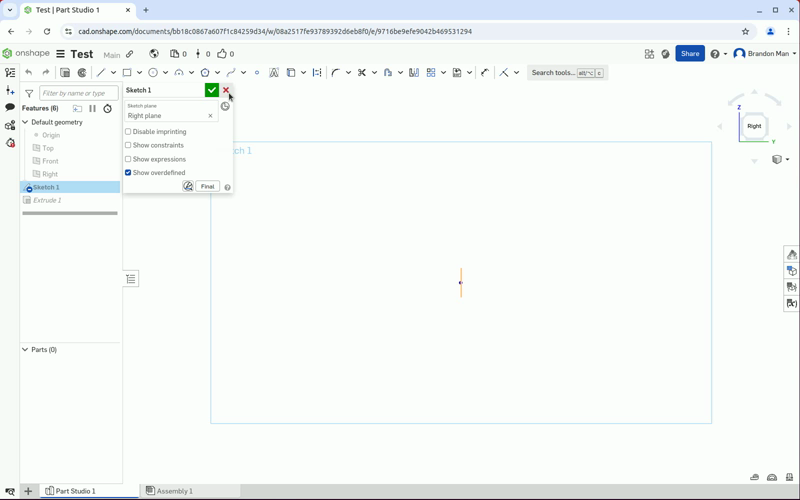
key(shift+s)
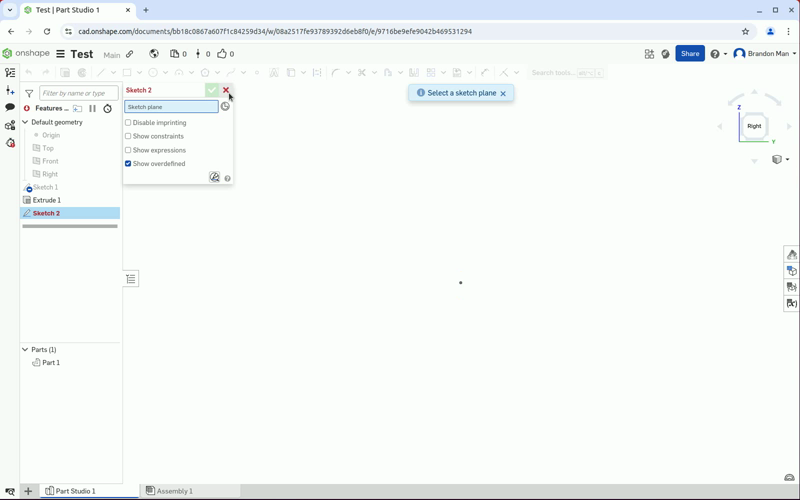
mouse_move(73, 176)
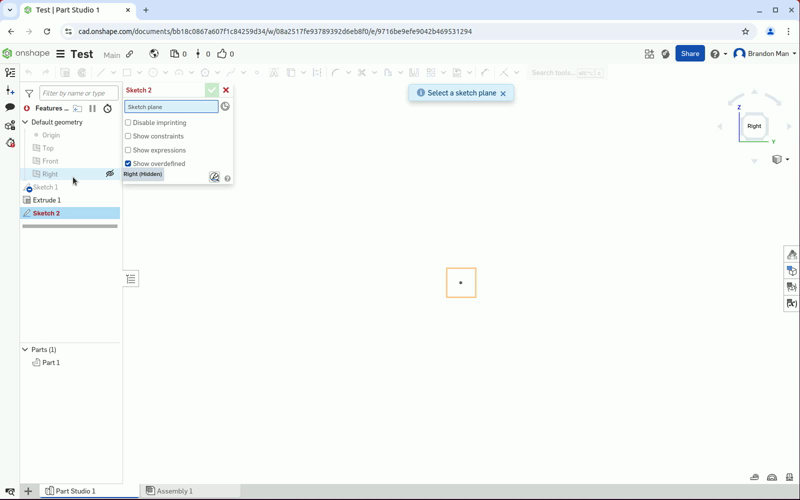
click(73, 176)
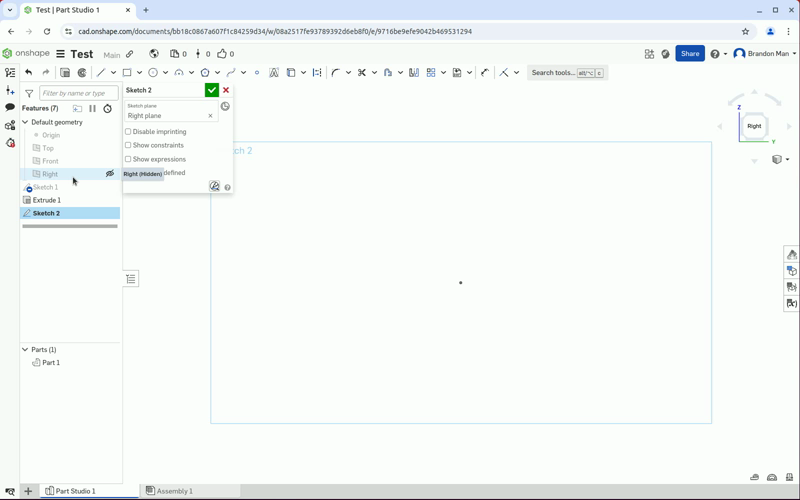
mouse_move(73, 352)
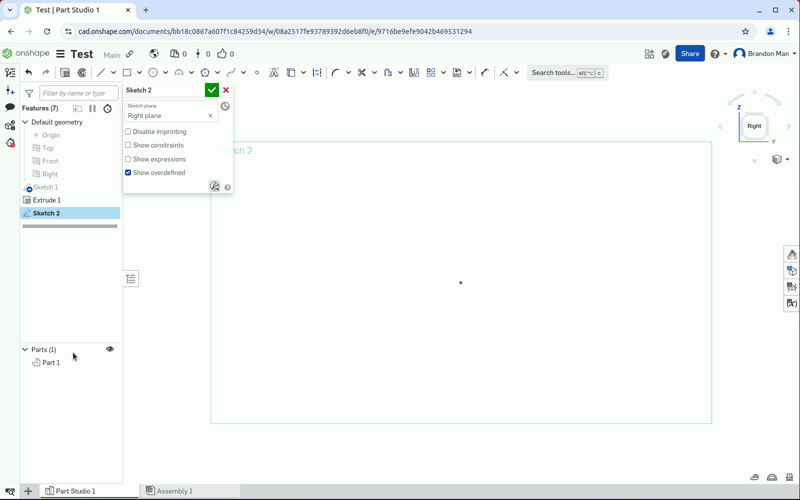
key(y)
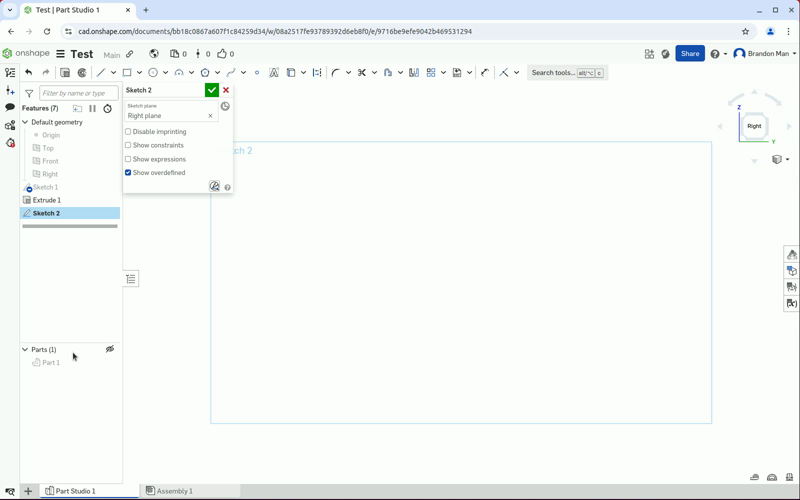
key(c)
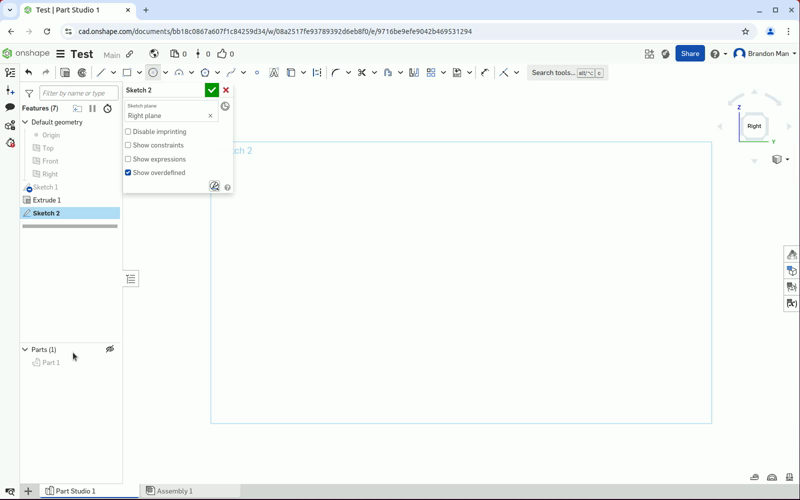
key_down(shift)
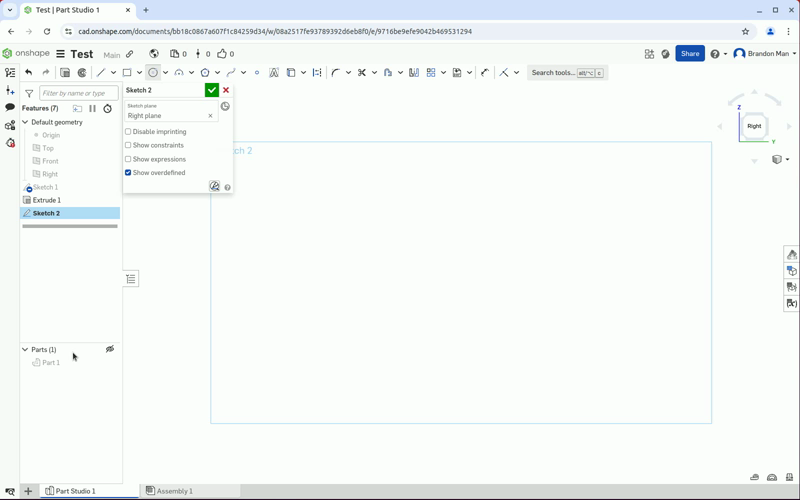
mouse_move(465, 282)
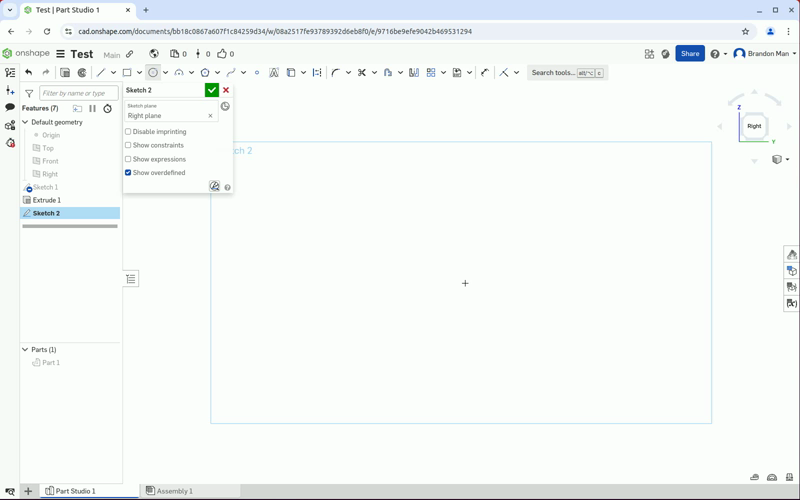
click(465, 282)
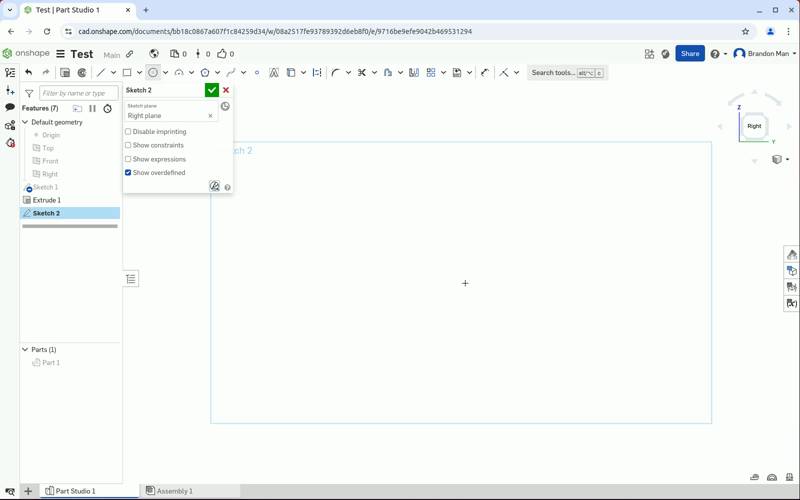
key_up(shift)
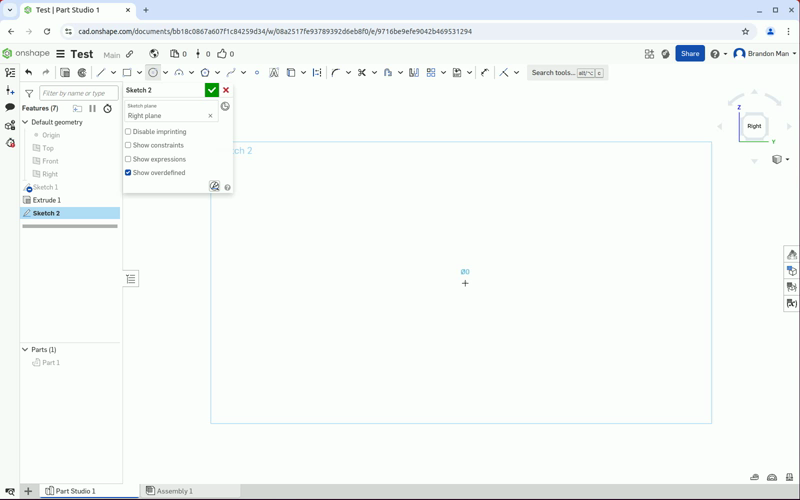
mouse_move(466, 282)
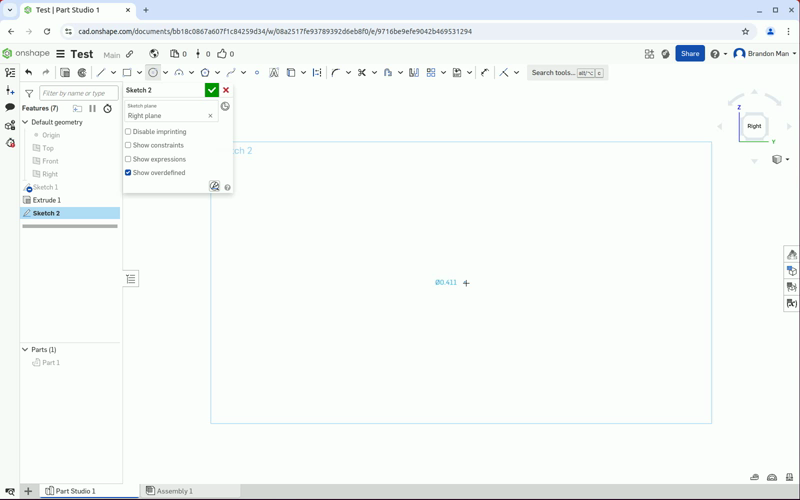
scroll(6)
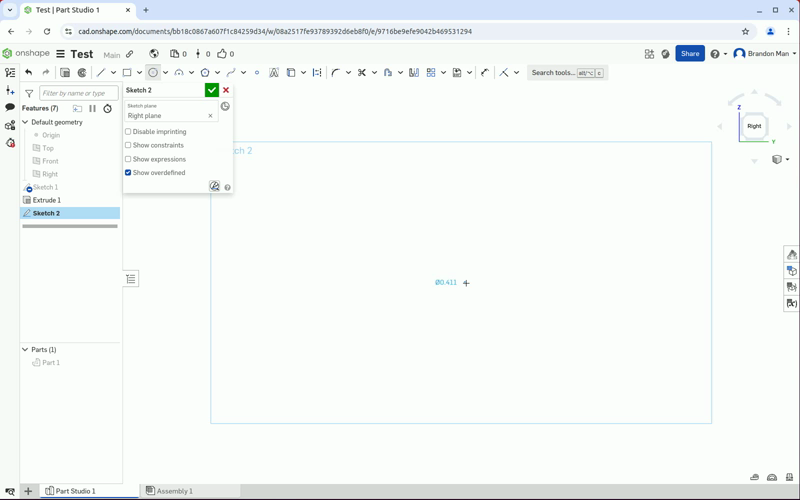
scroll(6)
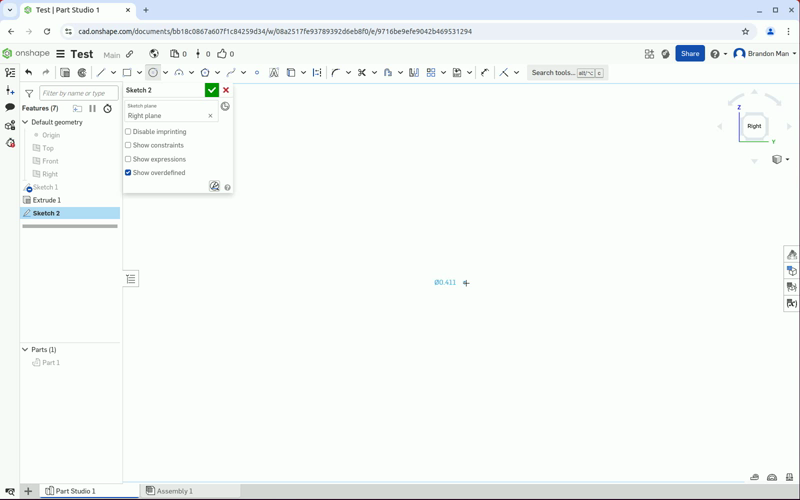
scroll(6)
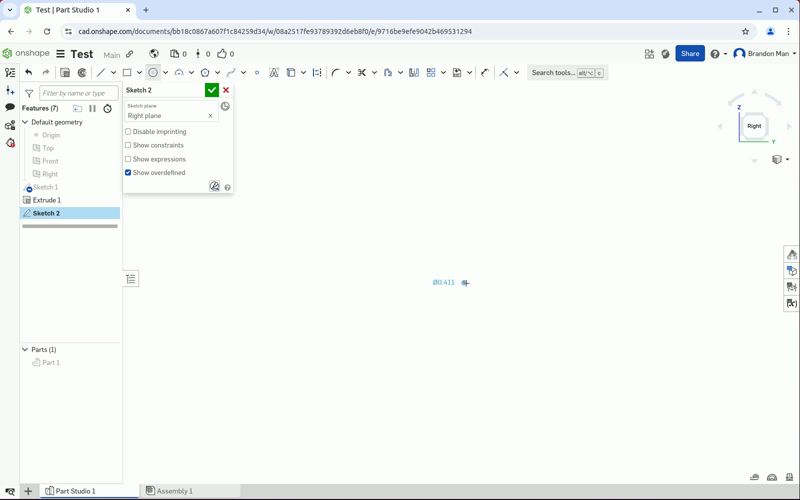
scroll(6)
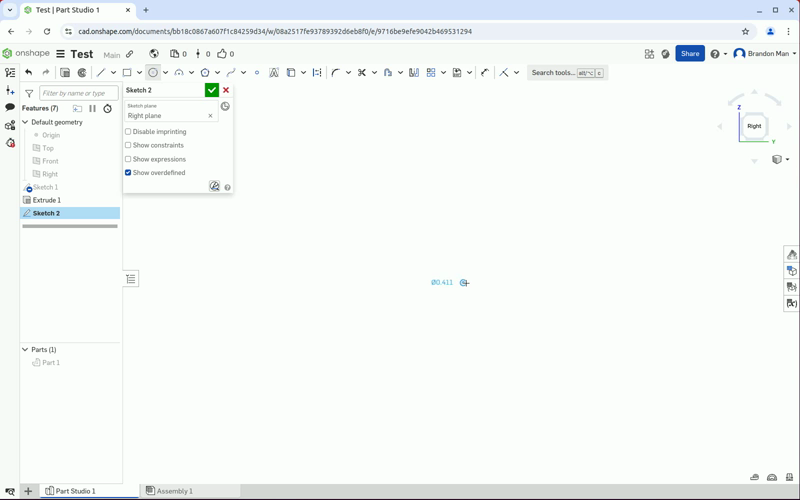
scroll(6)
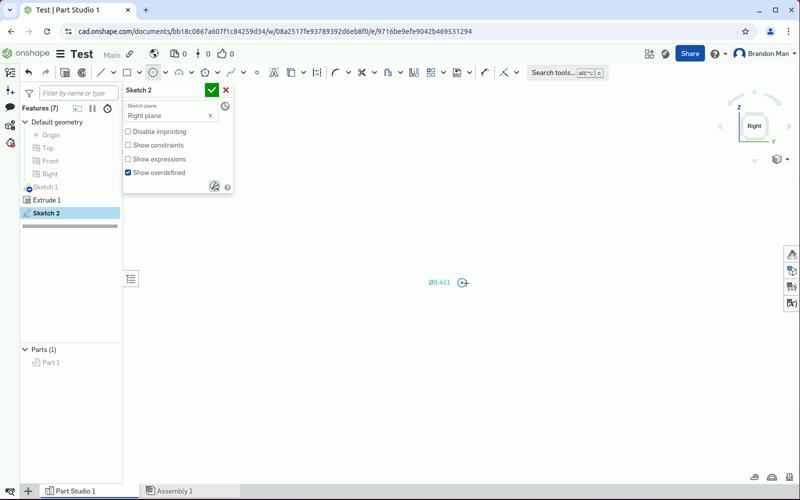
scroll(6)
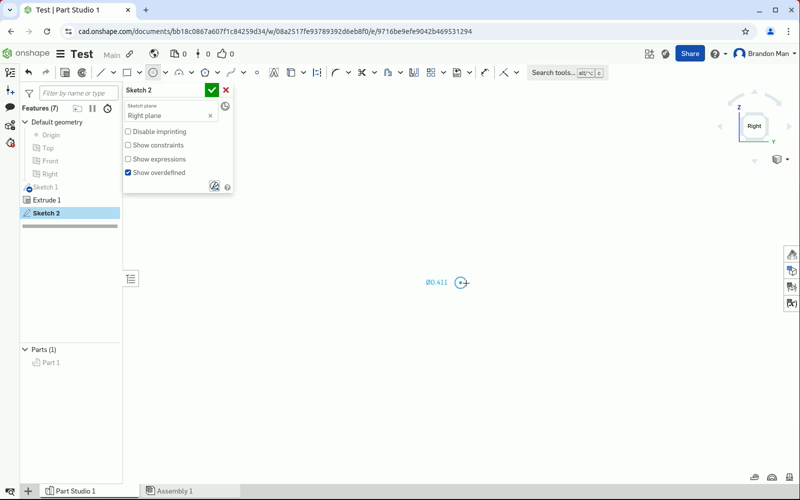
scroll(6)
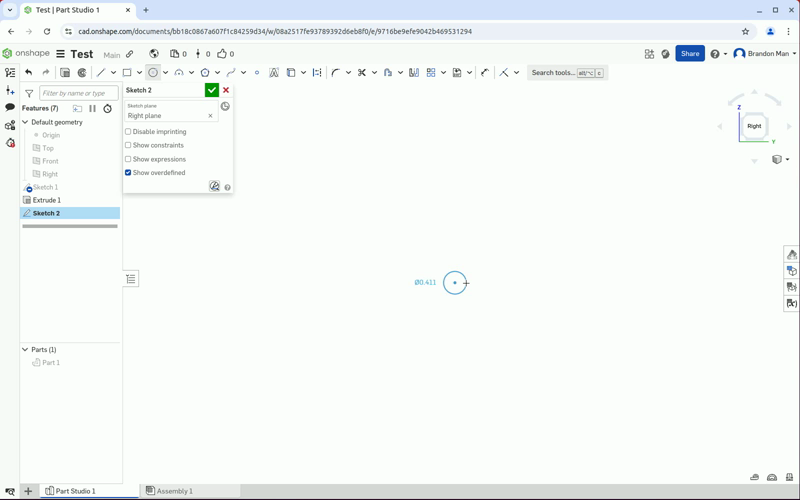
click(466, 282)
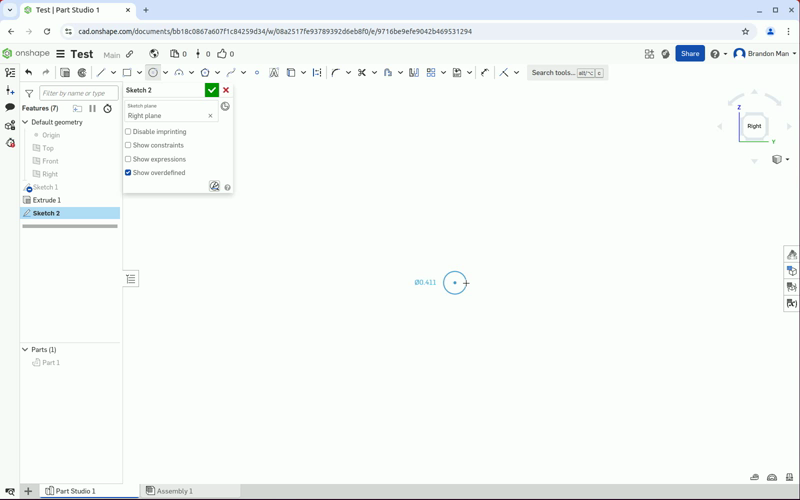
scroll(-6)
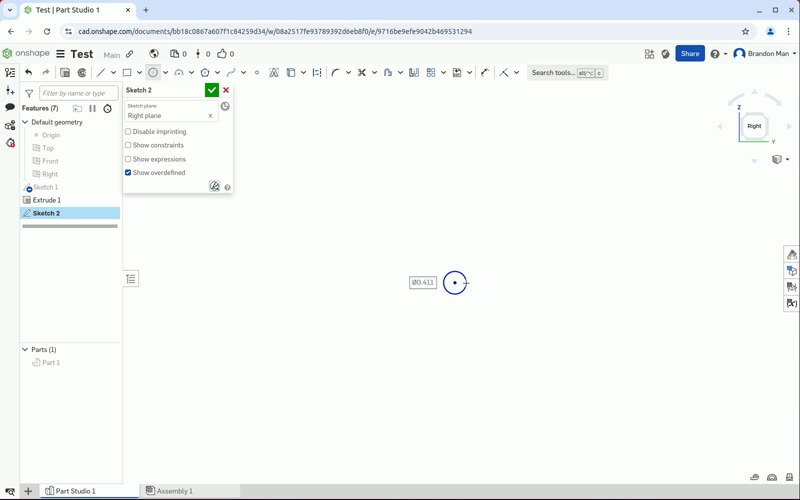
scroll(-6)
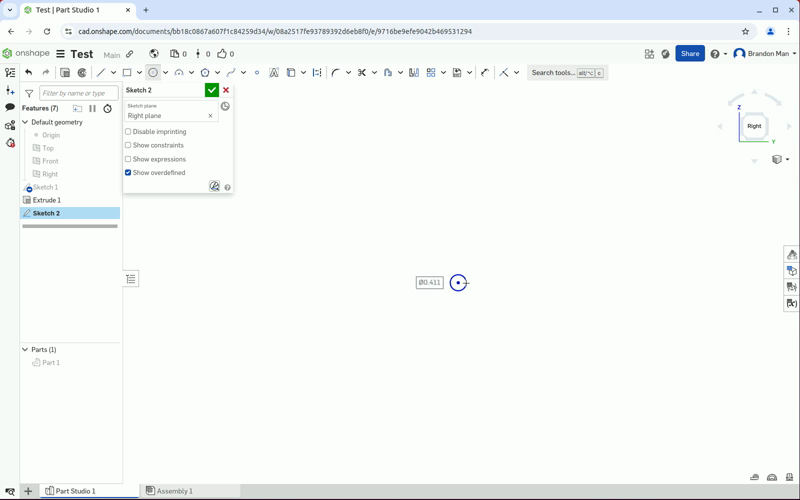
scroll(-6)
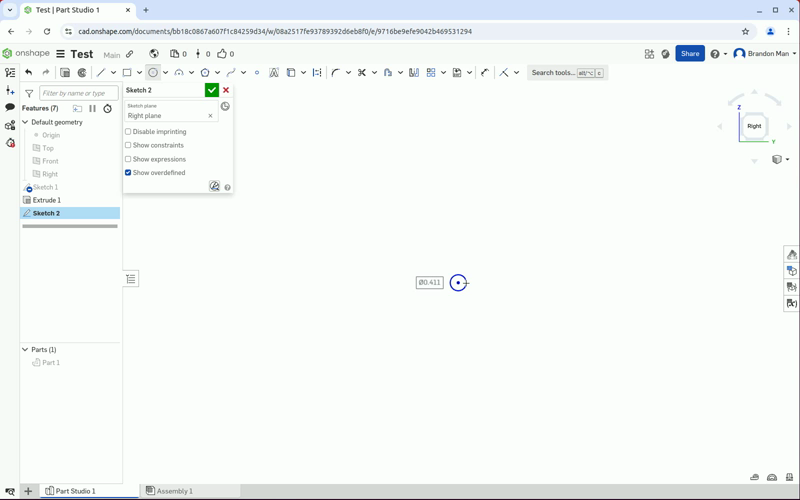
scroll(-6)
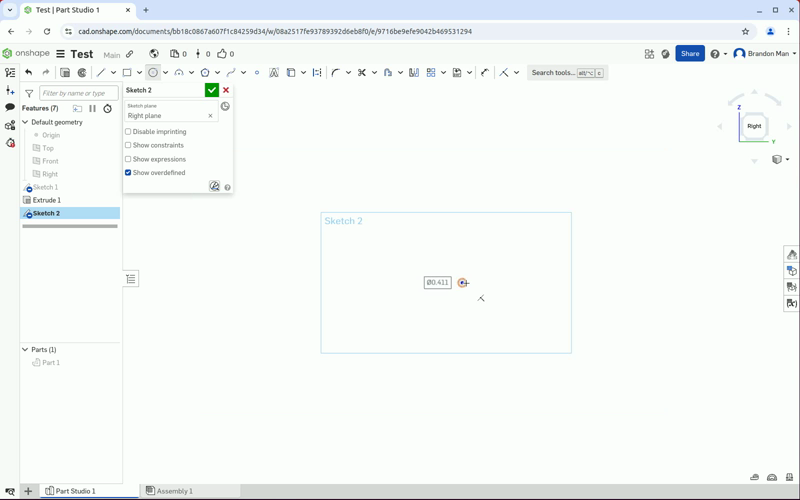
scroll(-6)
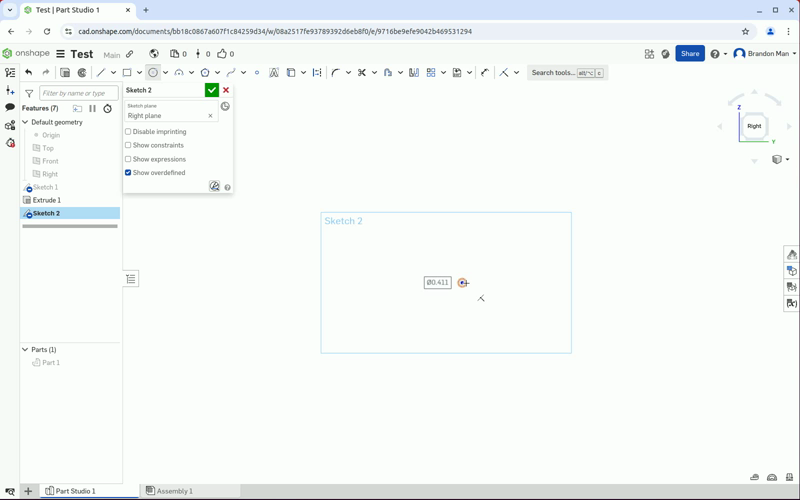
scroll(-6)
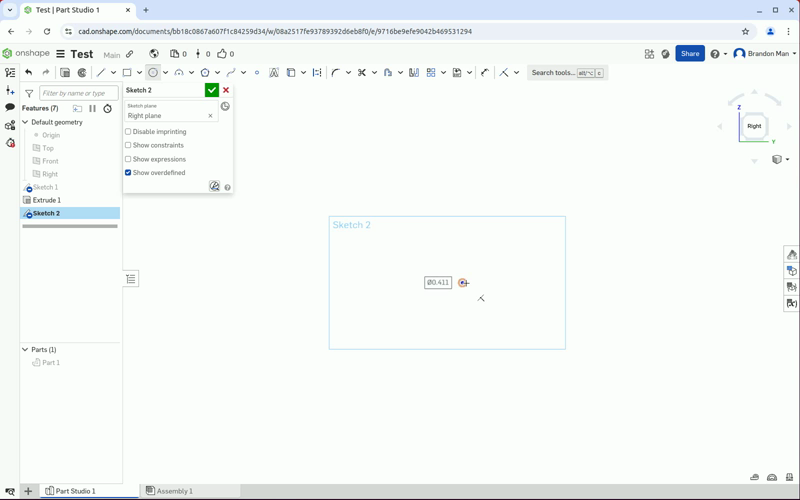
scroll(-6)
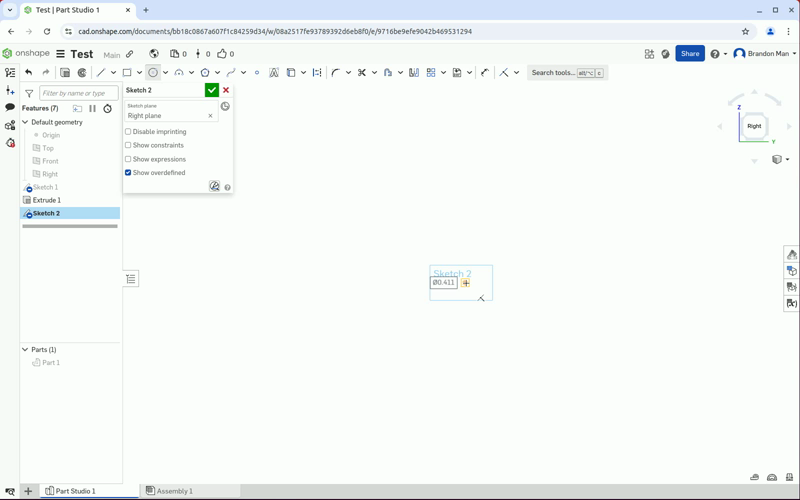
key(esc)
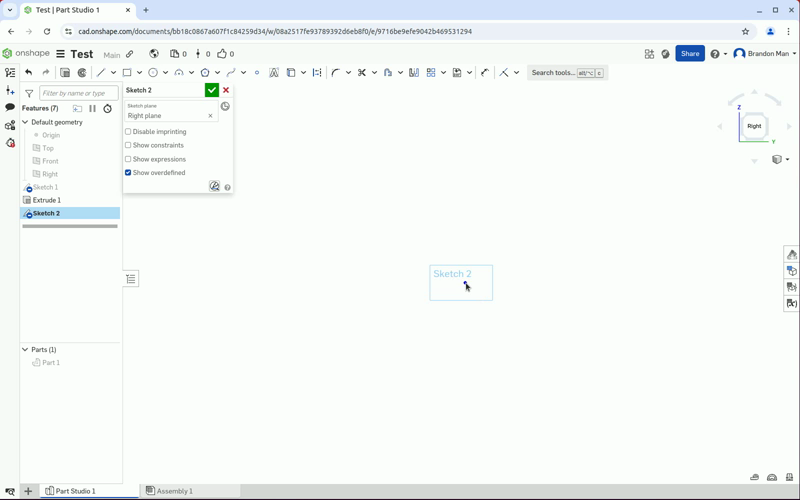
key(c)
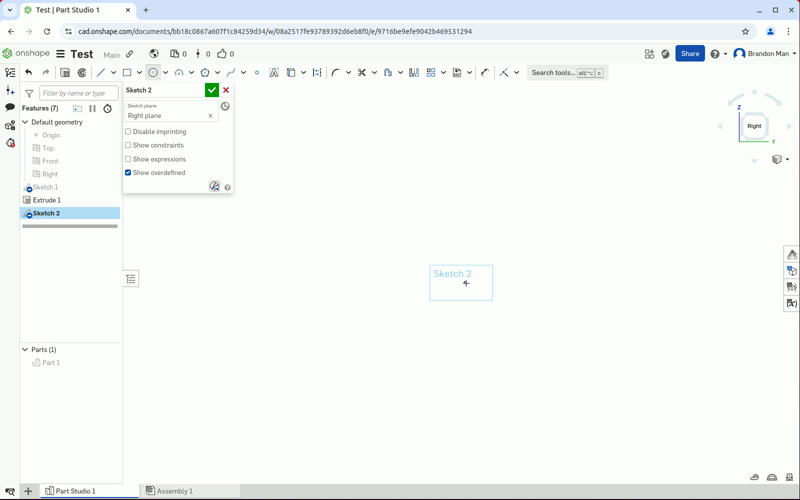
key_down(shift)
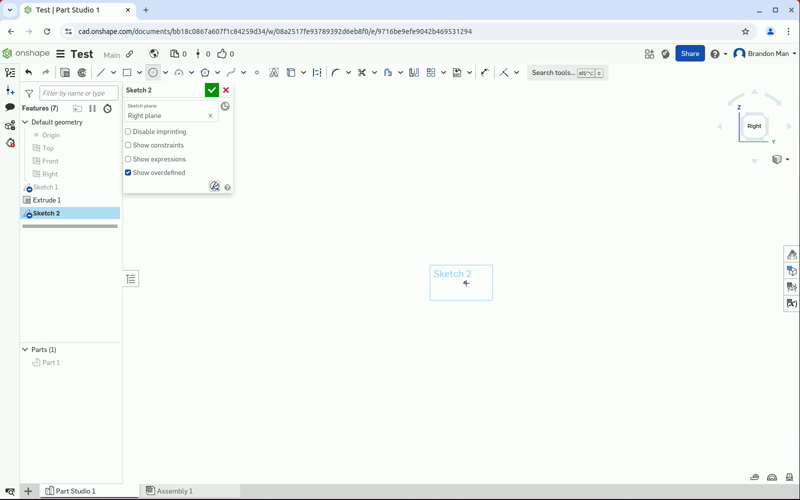
mouse_move(465, 282)
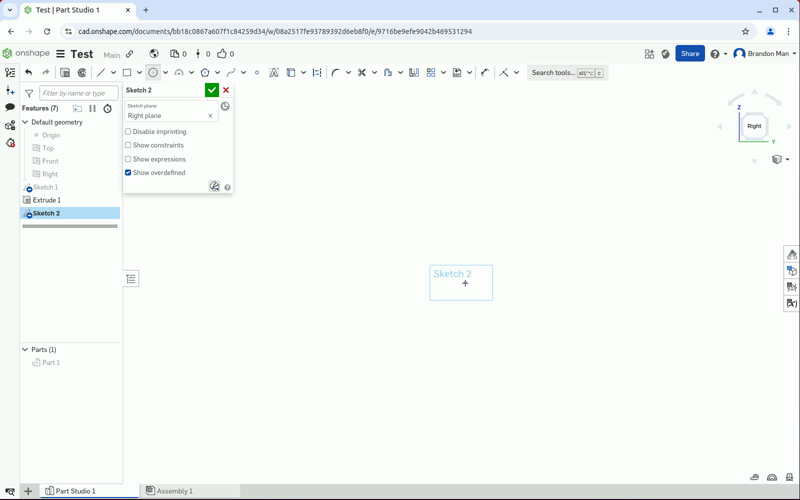
scroll(6)
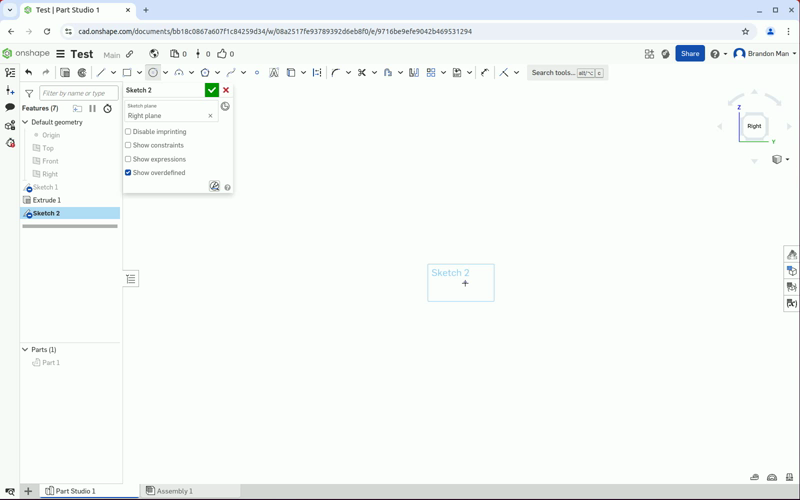
scroll(6)
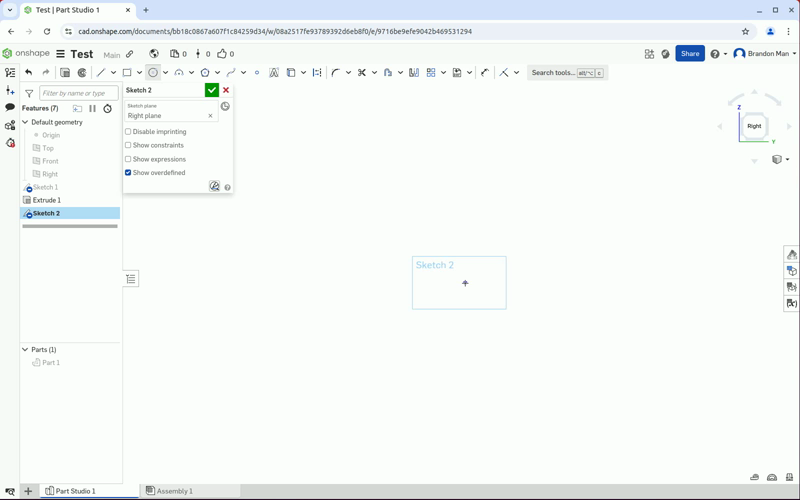
scroll(6)
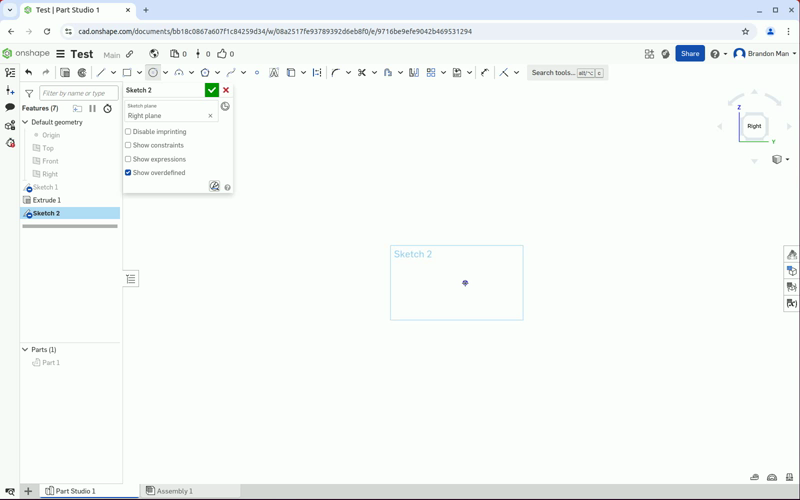
scroll(6)
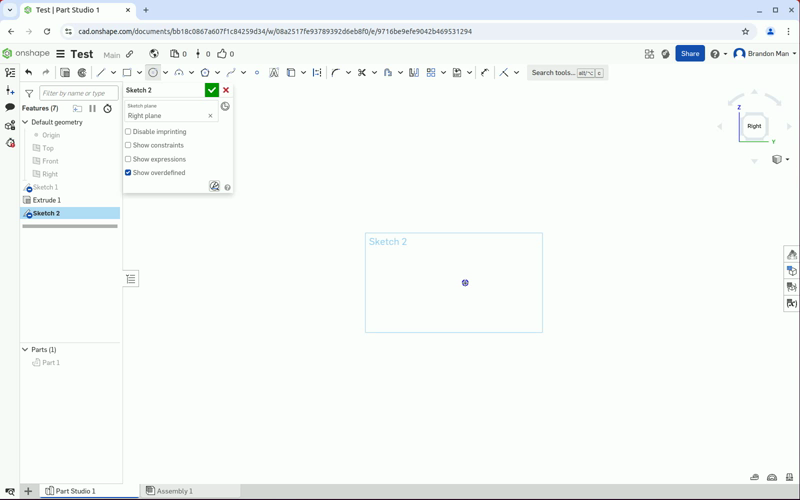
scroll(6)
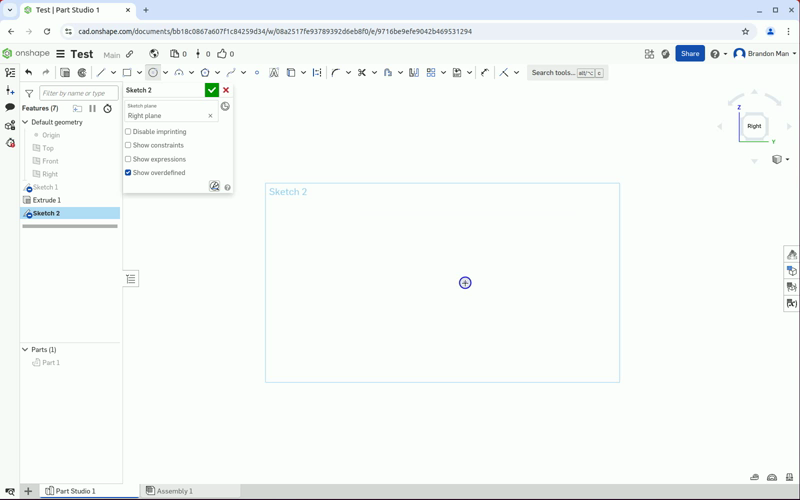
scroll(6)
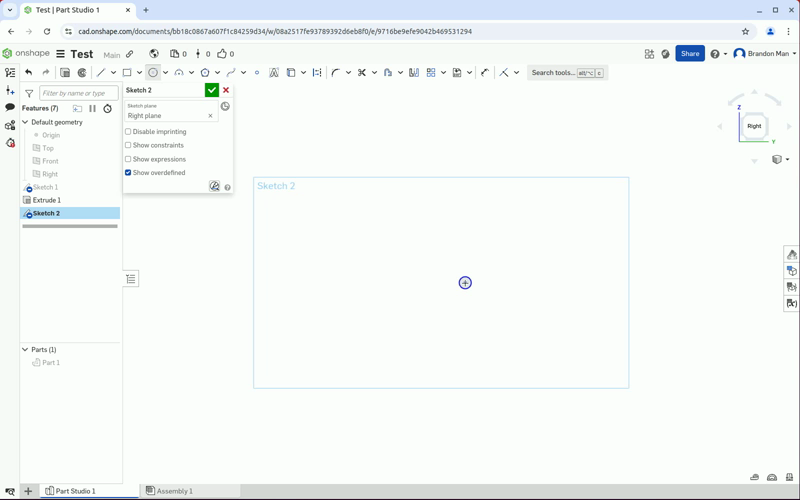
scroll(6)
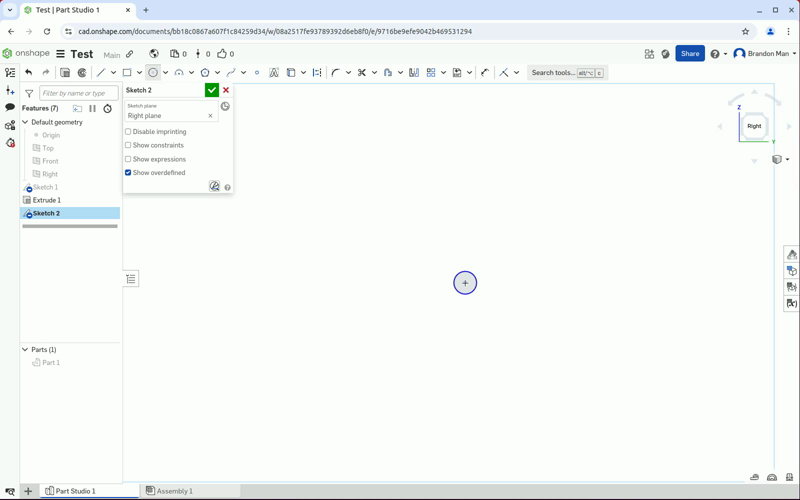
click(465, 282)
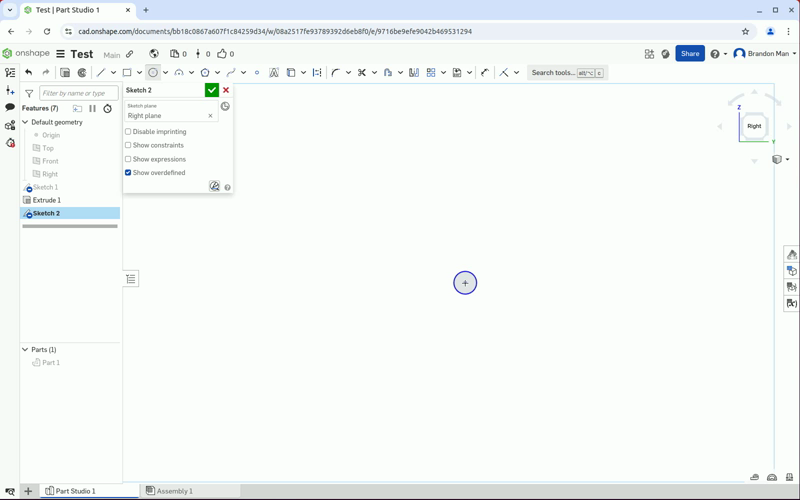
scroll(-6)
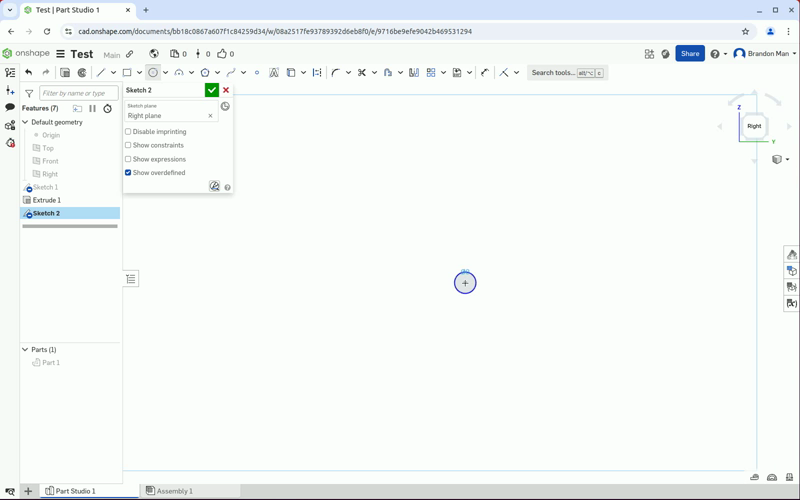
scroll(-6)
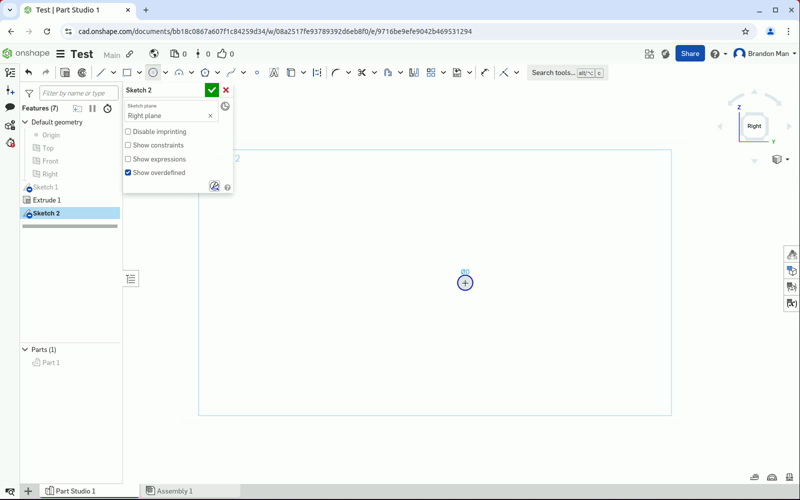
scroll(-6)
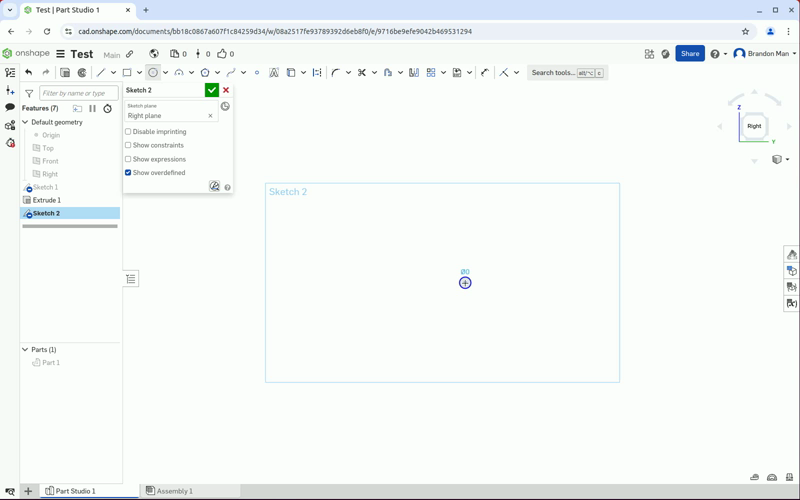
scroll(-6)
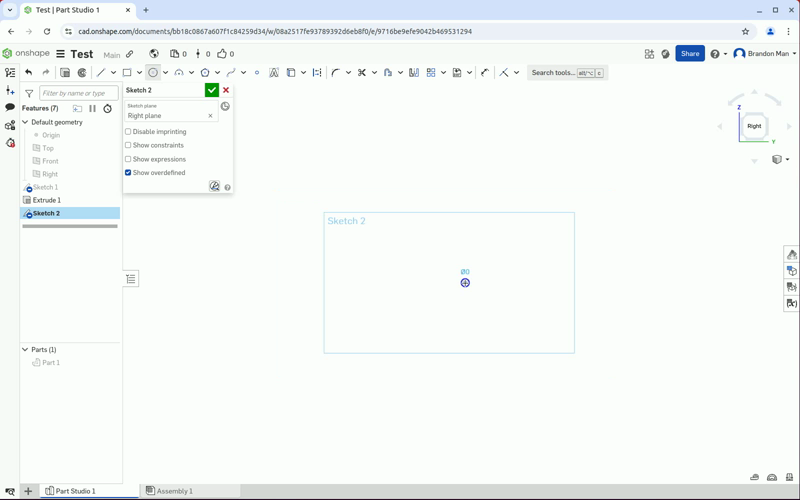
scroll(-6)
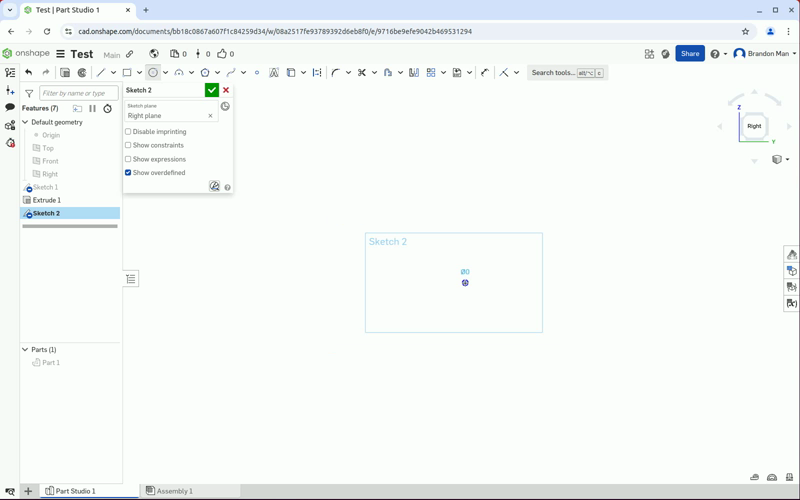
scroll(-6)
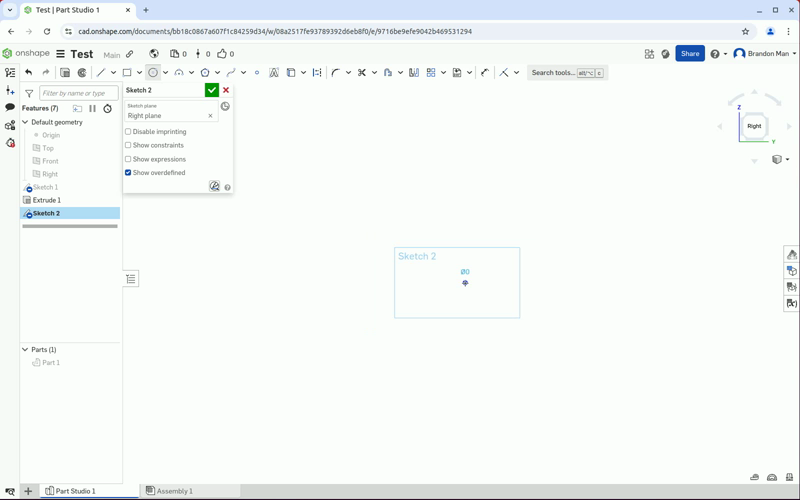
scroll(-6)
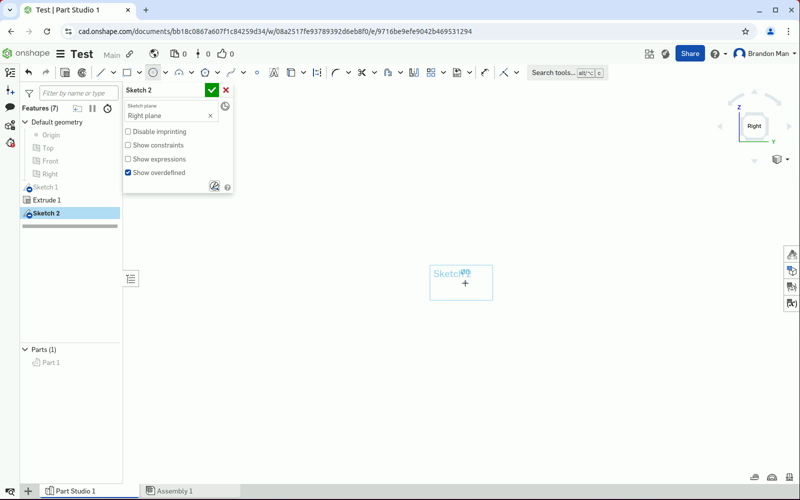
key_up(shift)
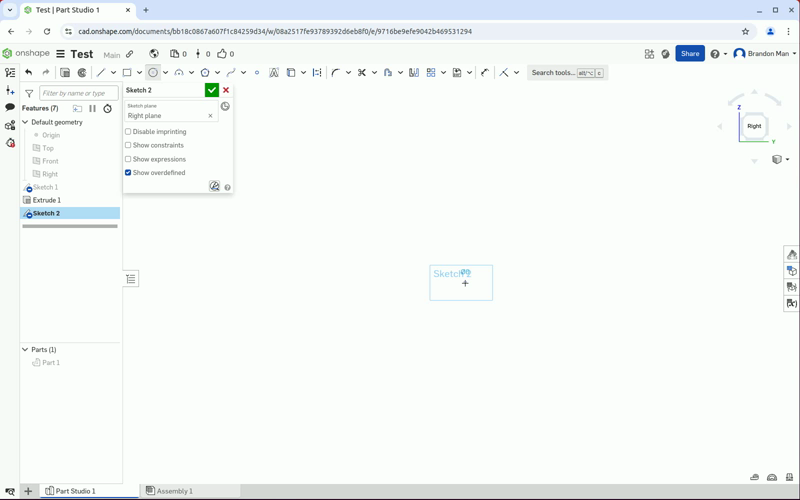
mouse_move(466, 282)
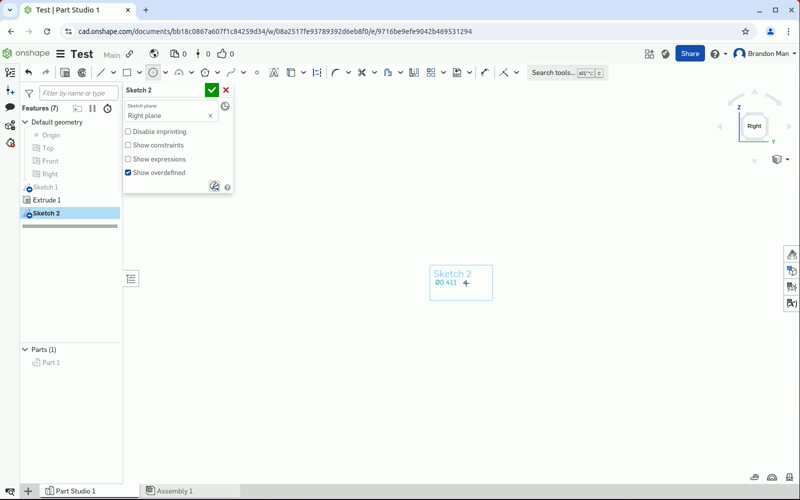
scroll(6)
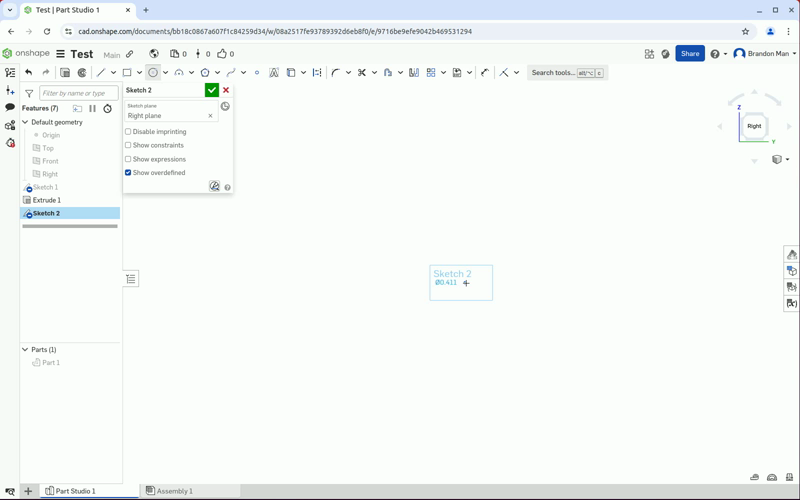
scroll(6)
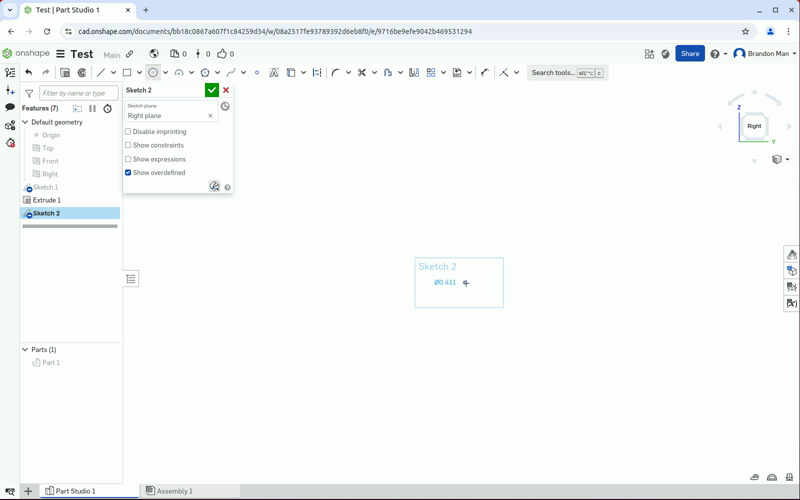
scroll(6)
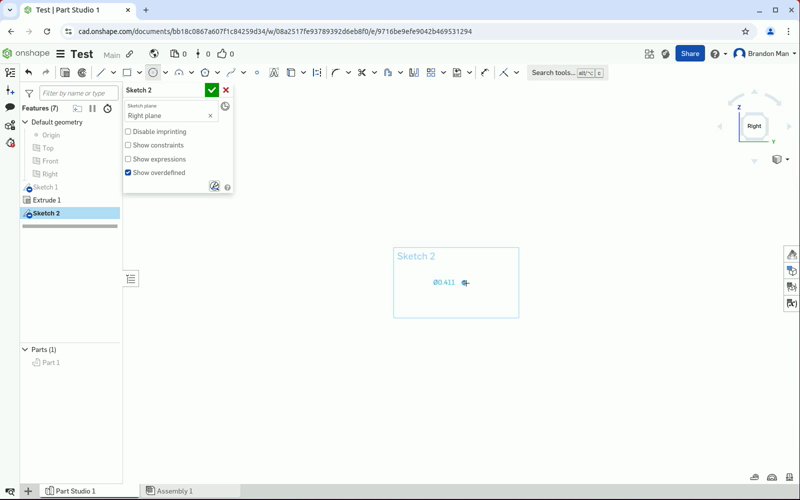
scroll(6)
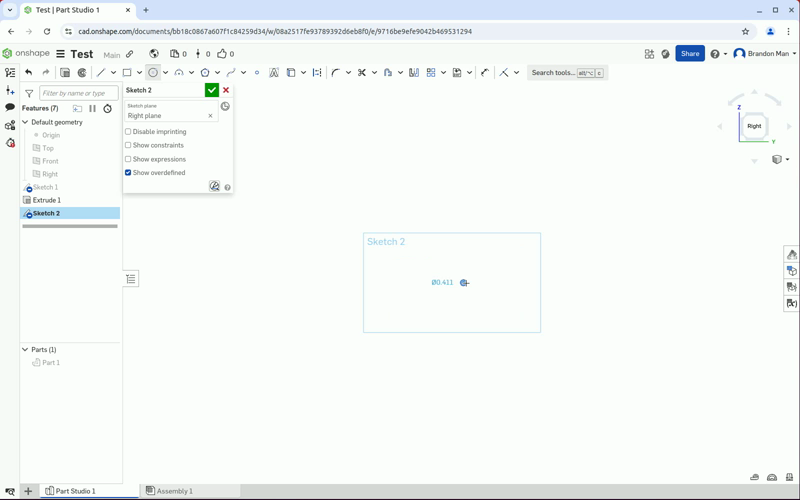
scroll(6)
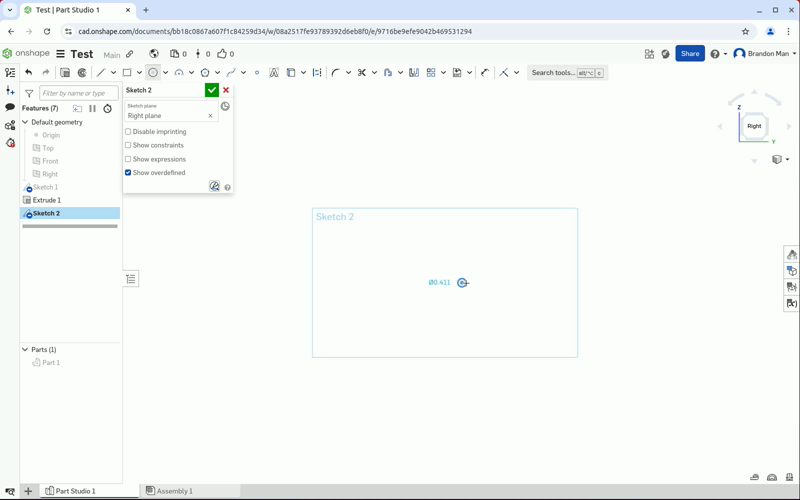
scroll(6)
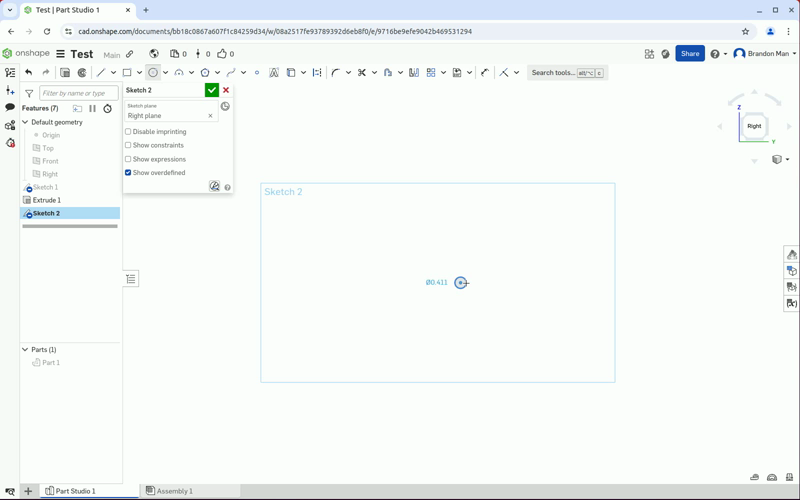
scroll(6)
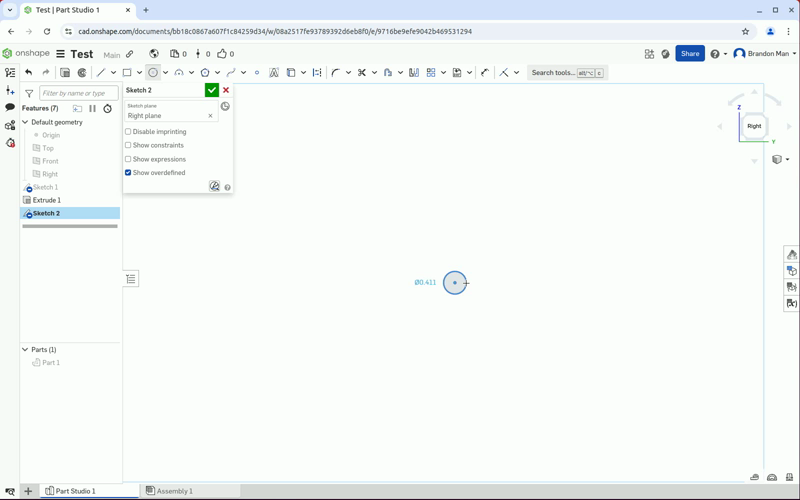
click(466, 282)
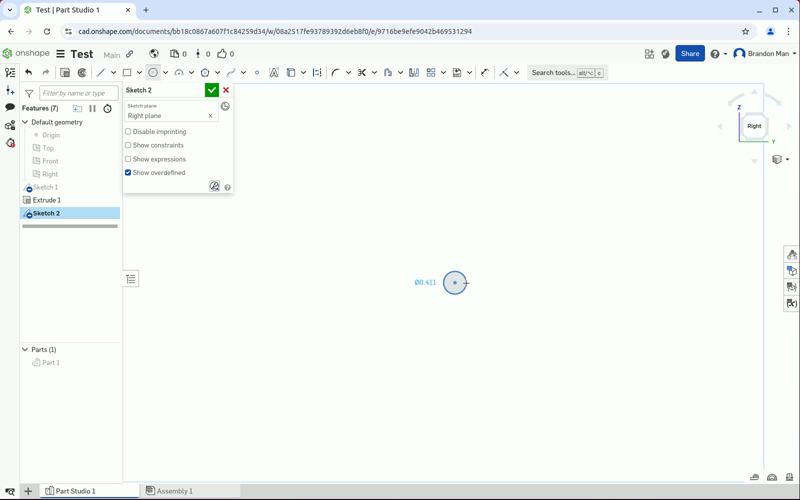
scroll(-6)
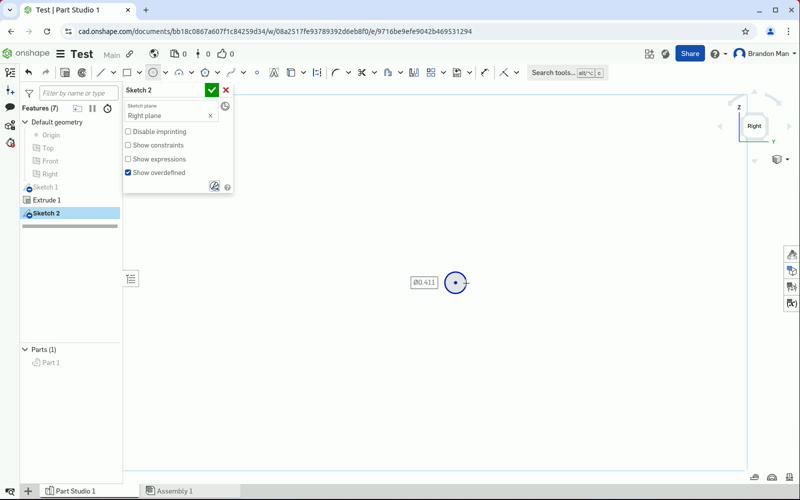
scroll(-6)
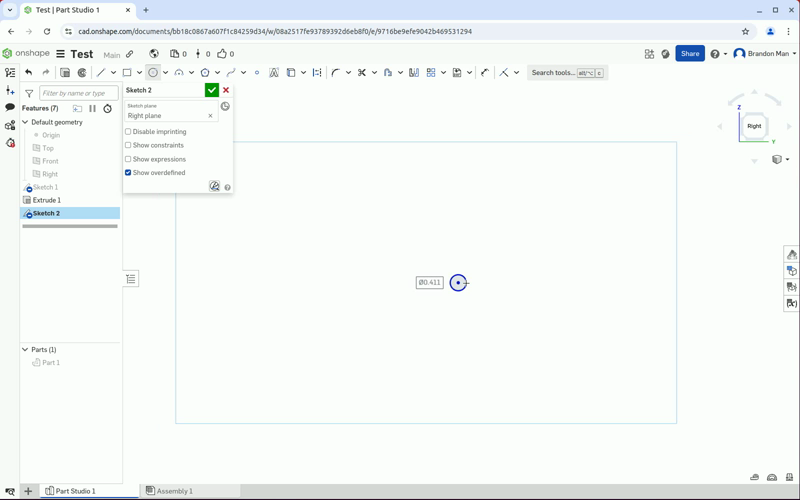
scroll(-6)
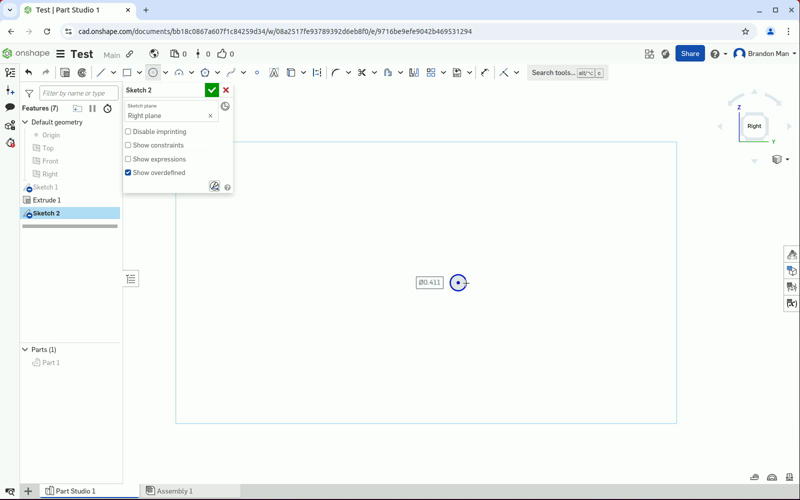
scroll(-6)
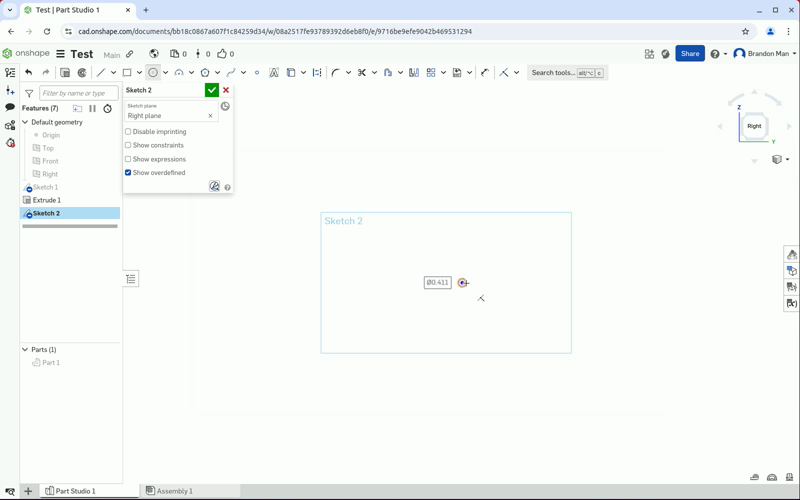
scroll(-6)
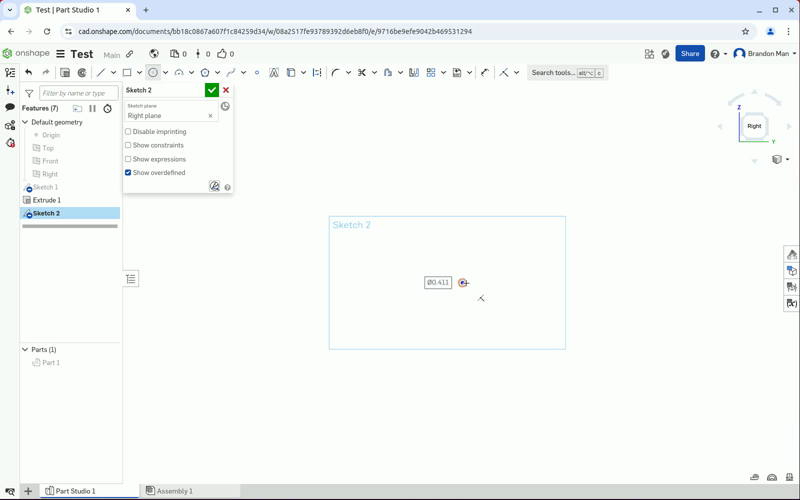
scroll(-6)
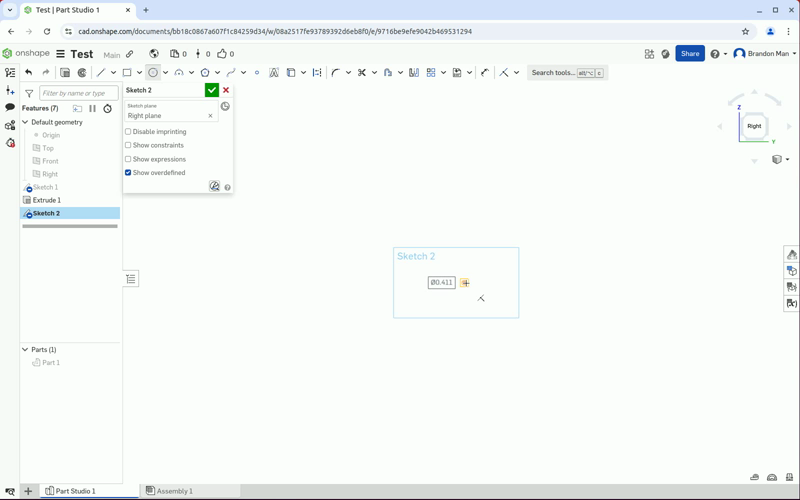
scroll(-6)
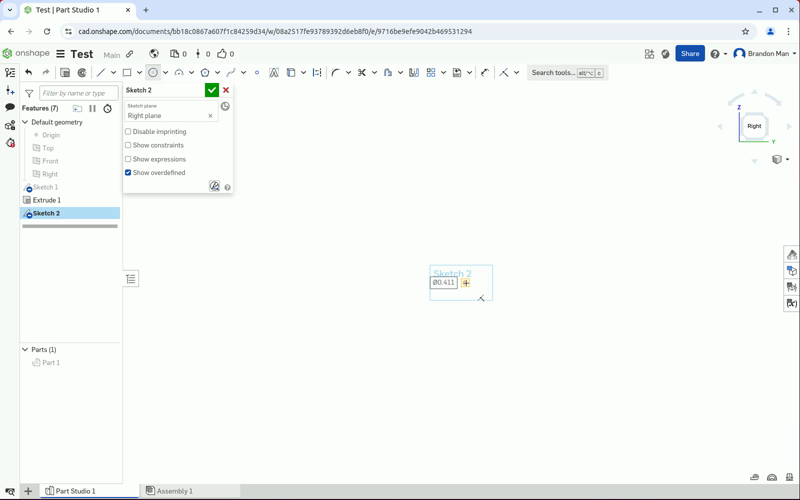
key(esc)
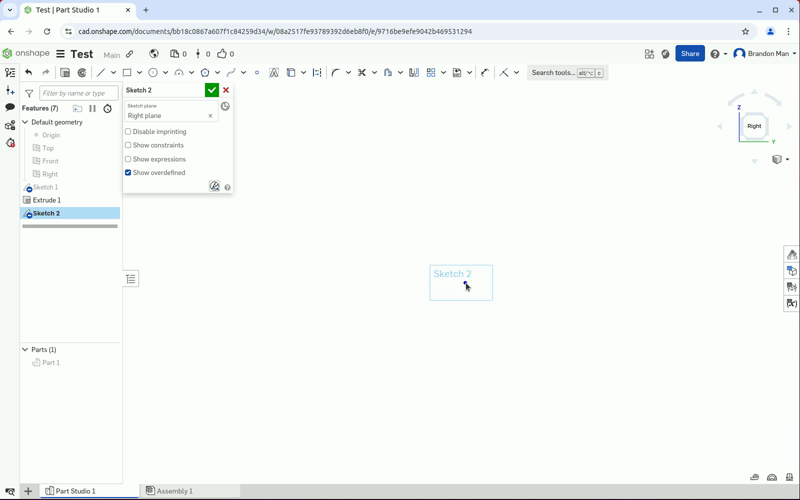
mouse_move(466, 282)
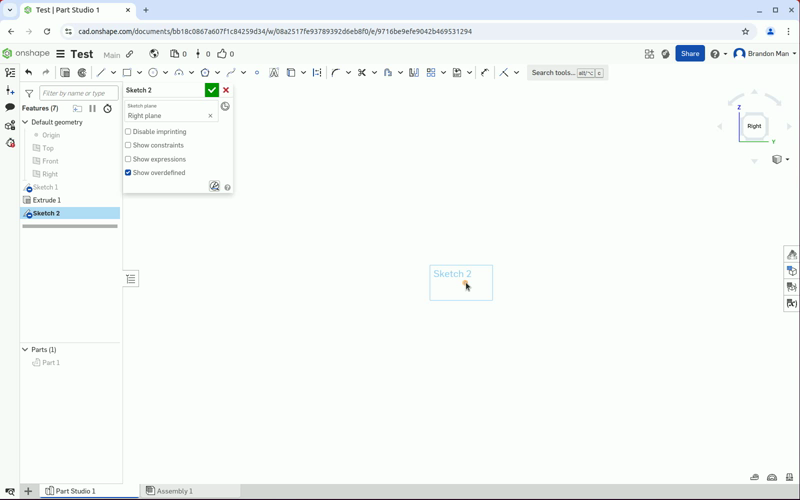
scroll(6)
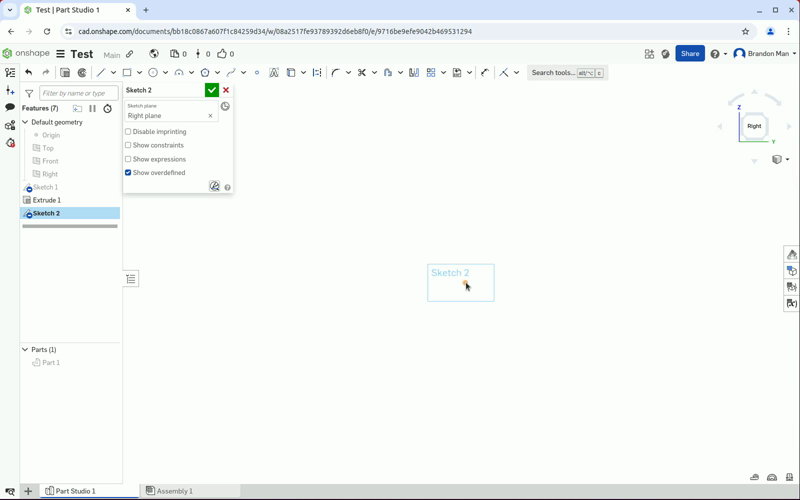
scroll(6)
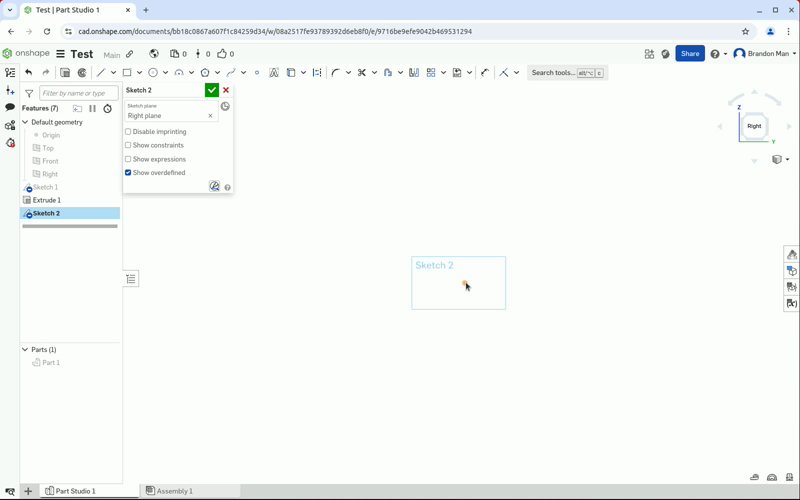
scroll(6)
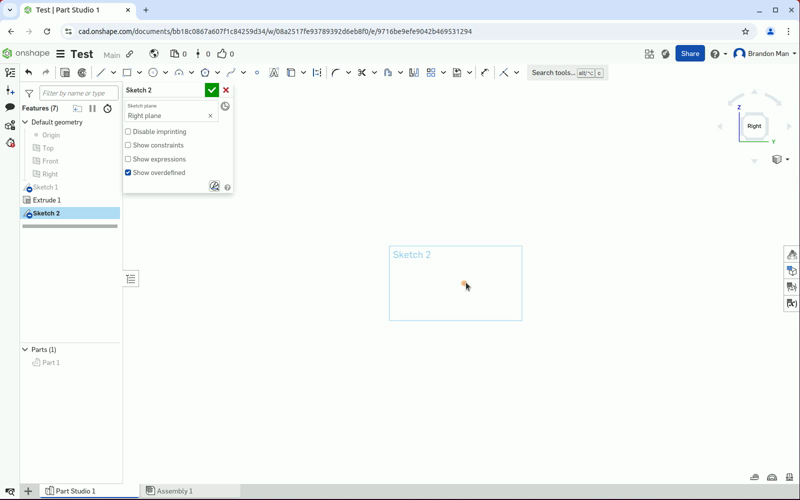
scroll(6)
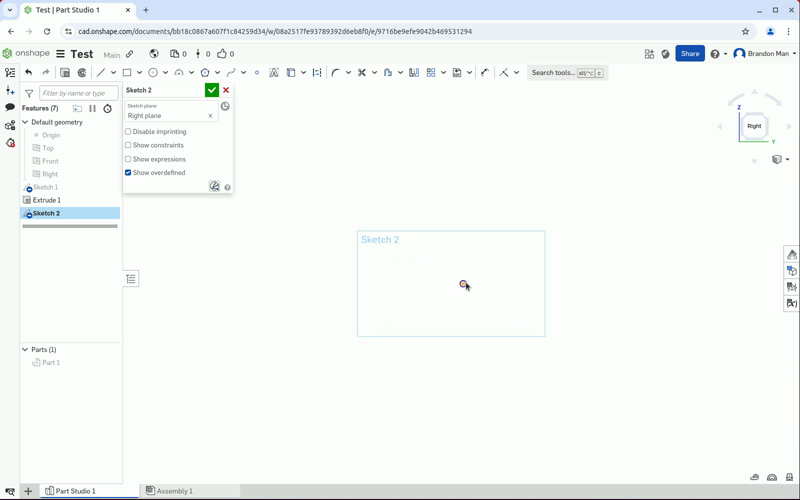
scroll(6)
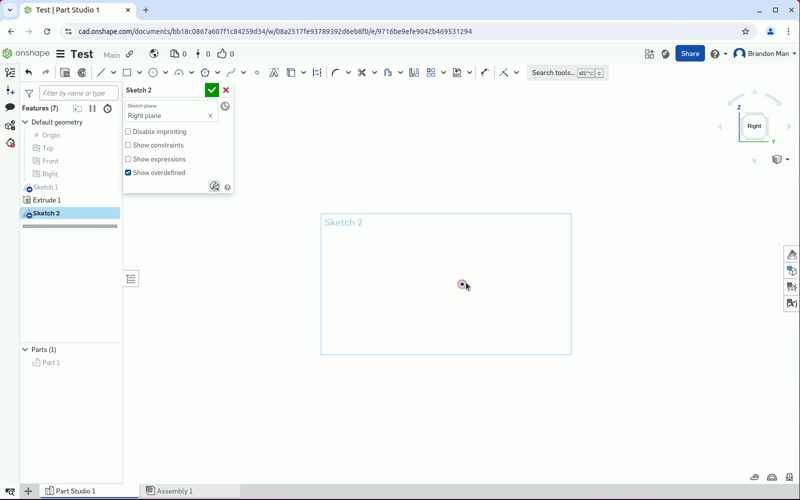
scroll(6)
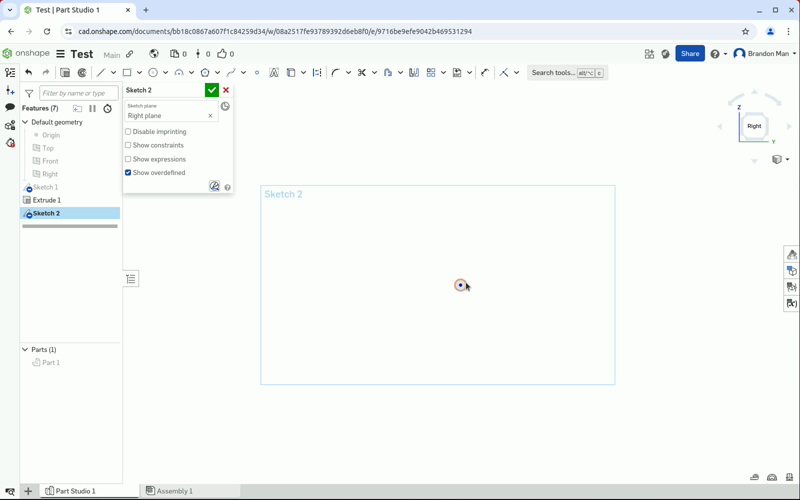
scroll(6)
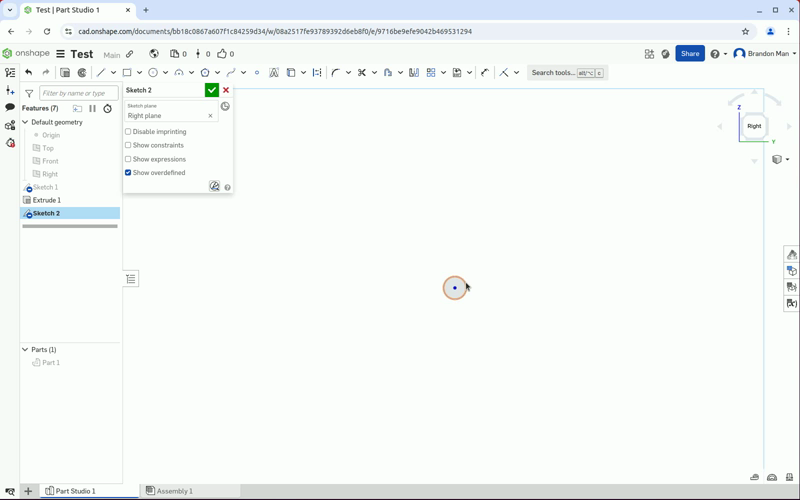
click(466, 282)
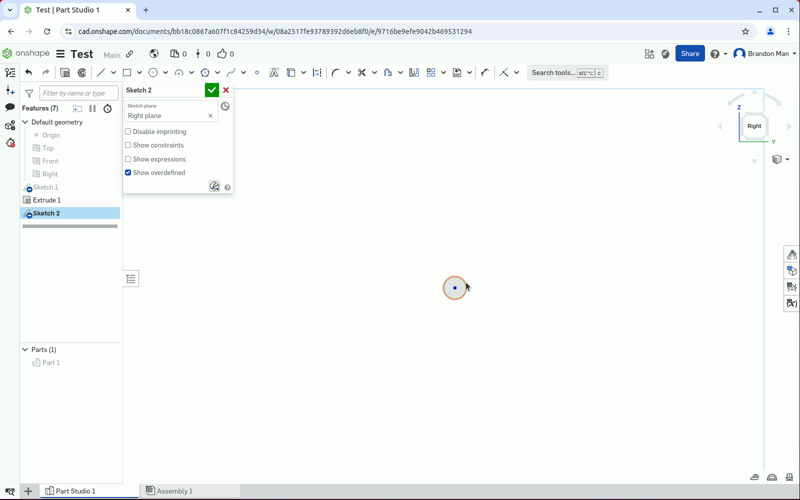
scroll(-6)
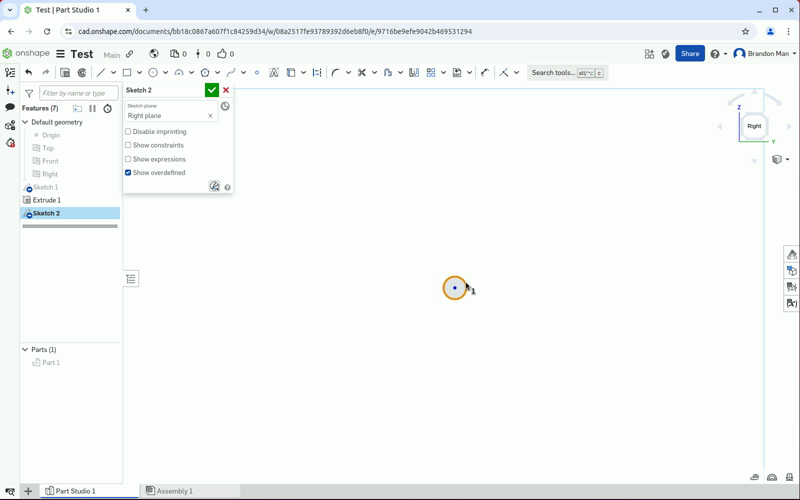
scroll(-6)
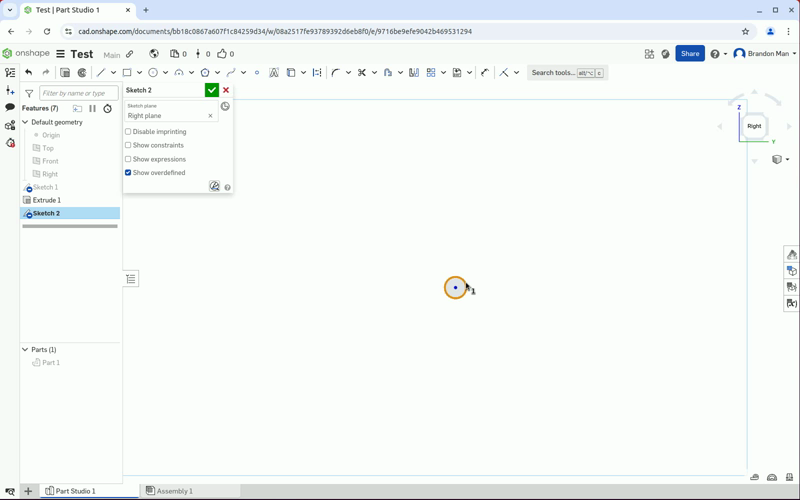
scroll(-6)
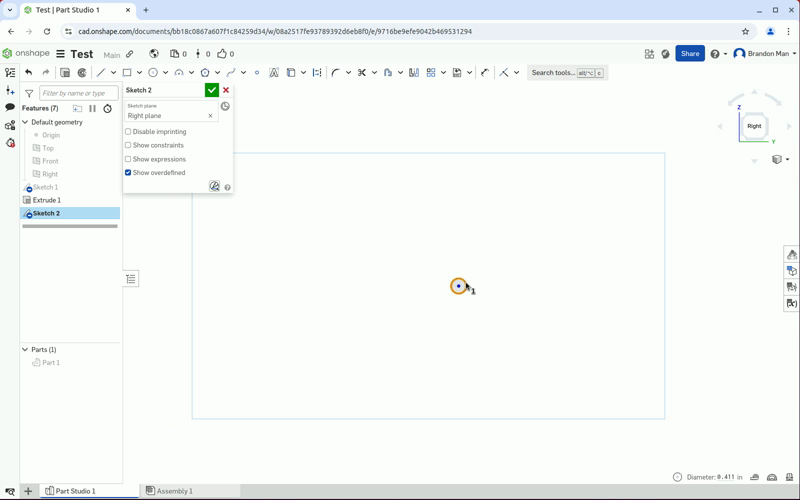
scroll(-6)
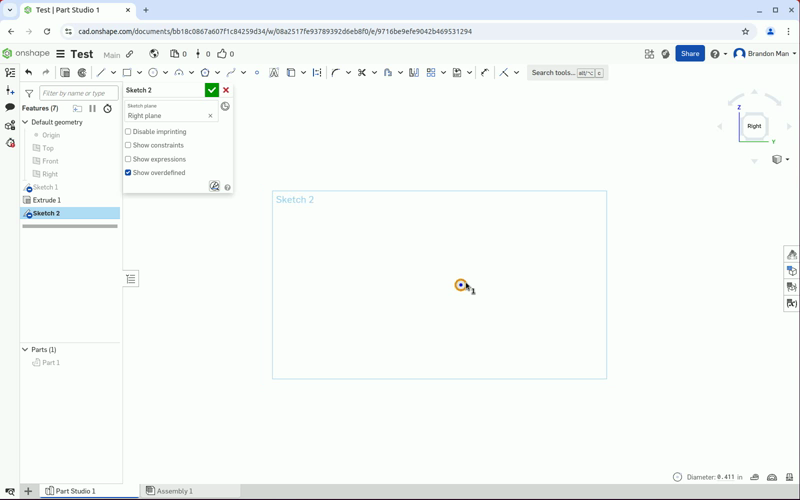
scroll(-6)
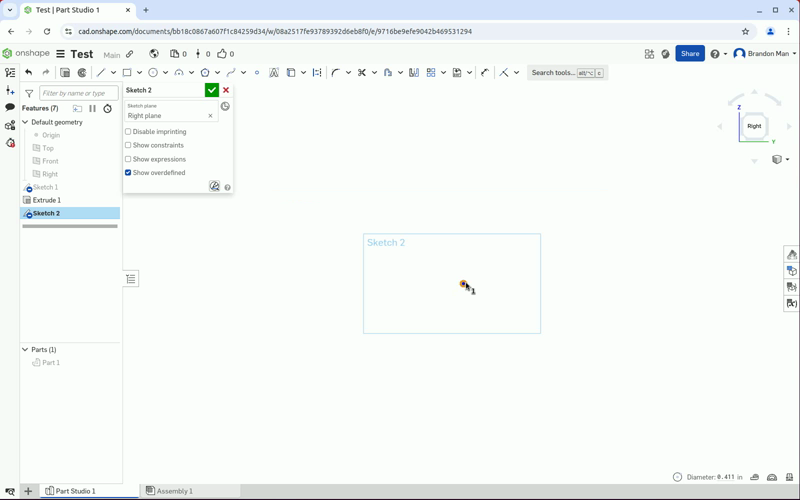
scroll(-6)
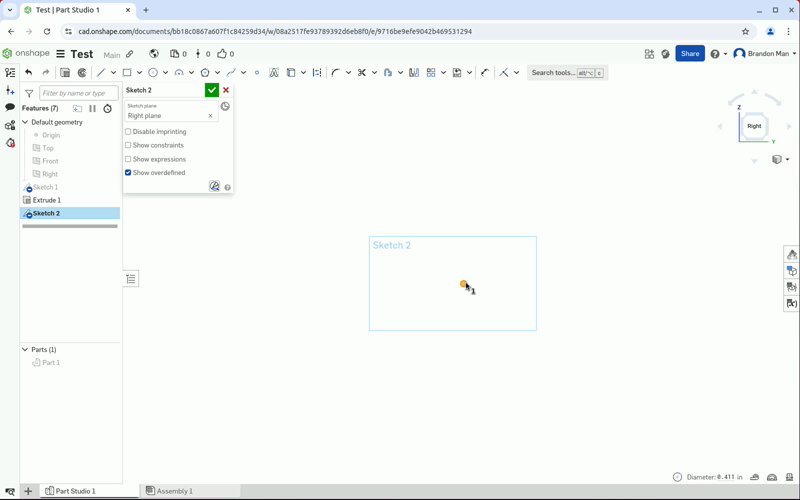
scroll(-6)
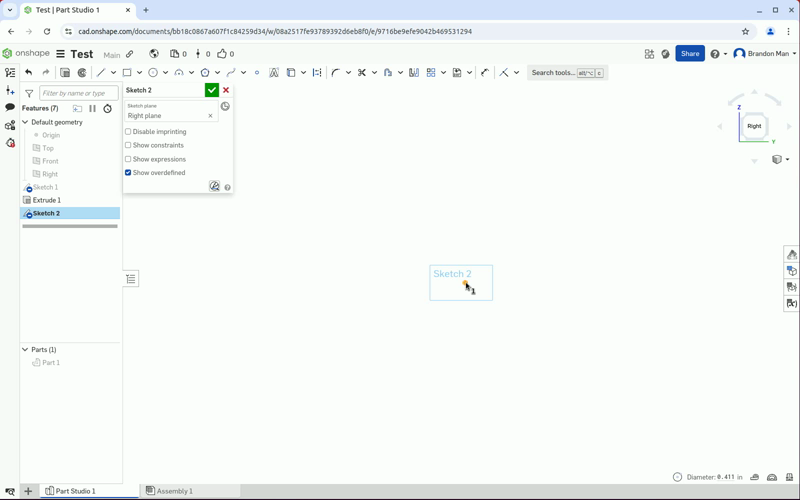
mouse_move(73, 352)
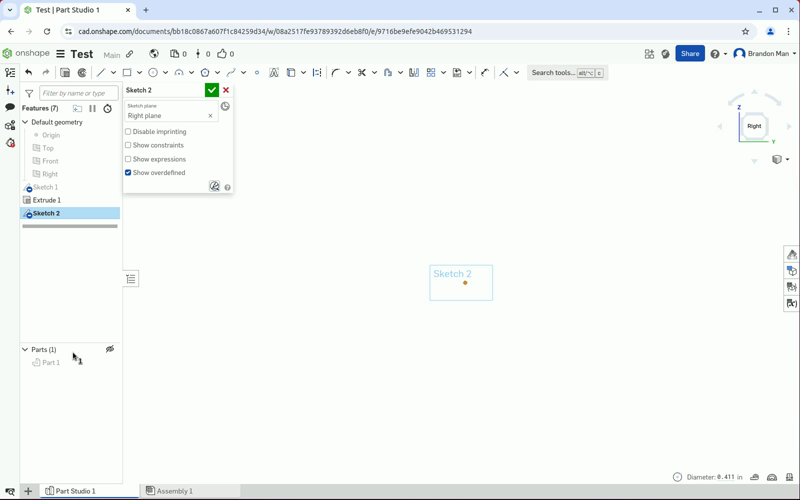
key(shift+y)
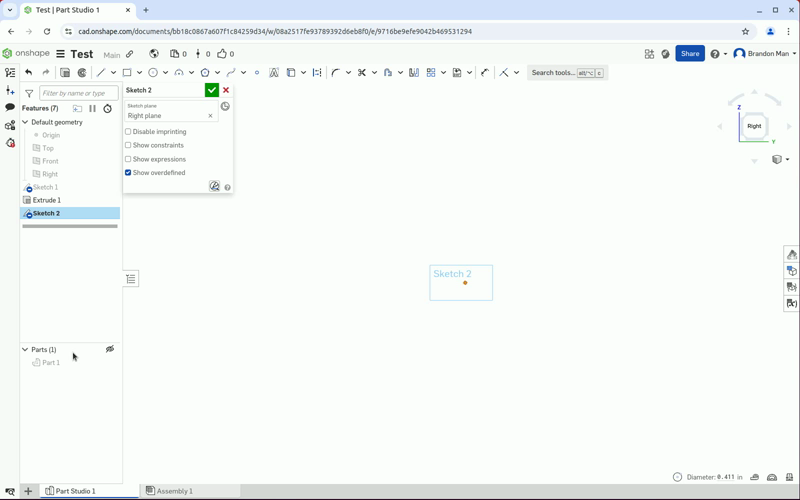
key(shift+e)
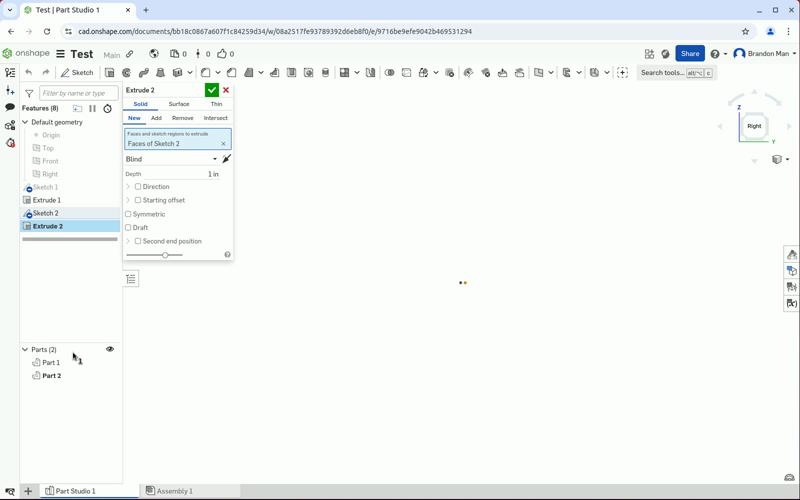
mouse_move(143, 106)
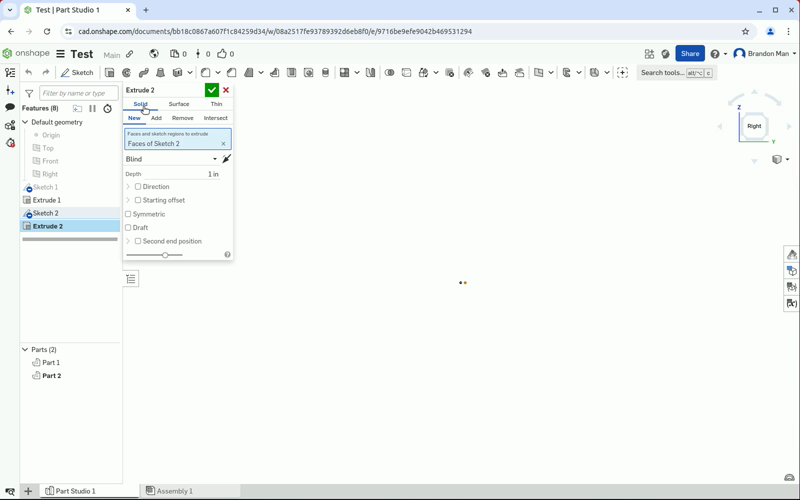
click(143, 106)
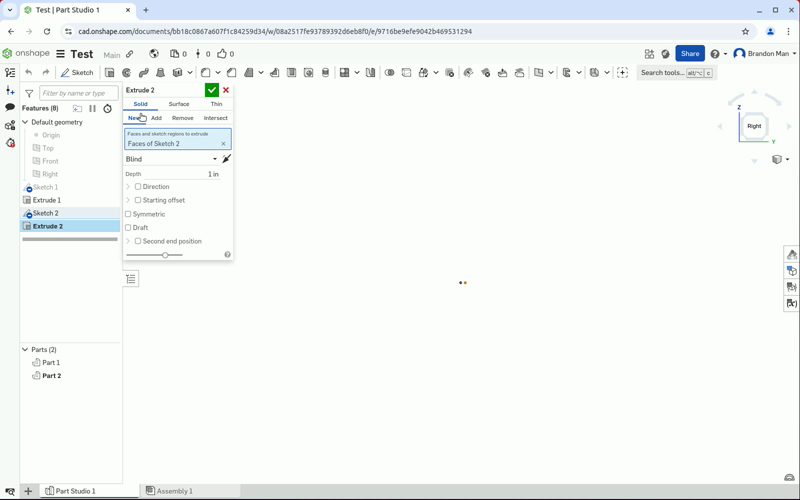
mouse_move(137, 120)
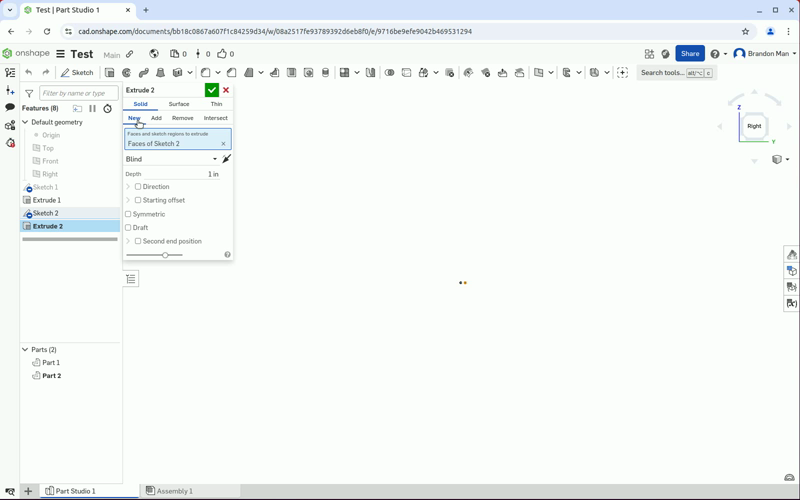
click(137, 120)
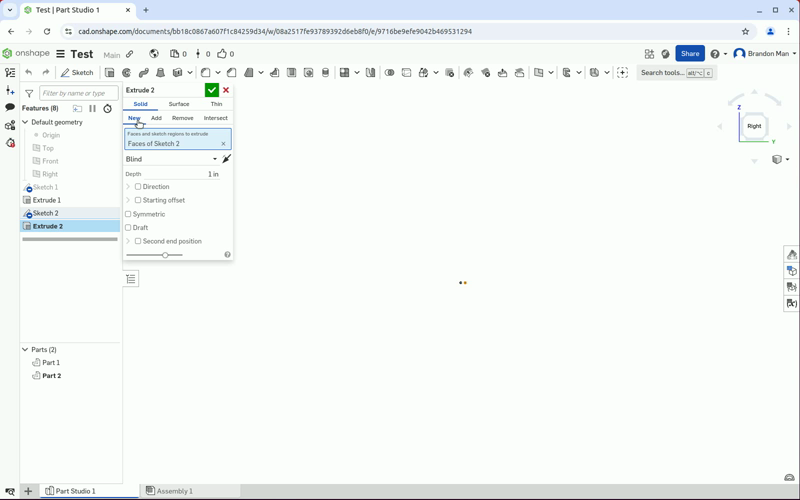
key(tab, 4)
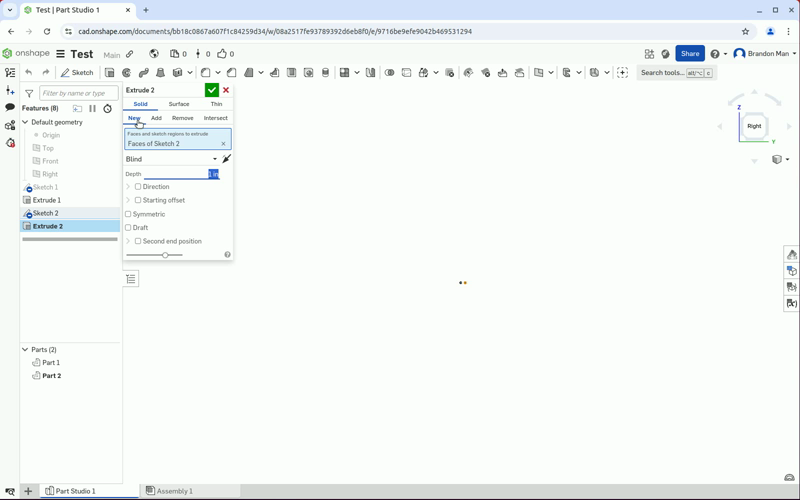
text(23.108)
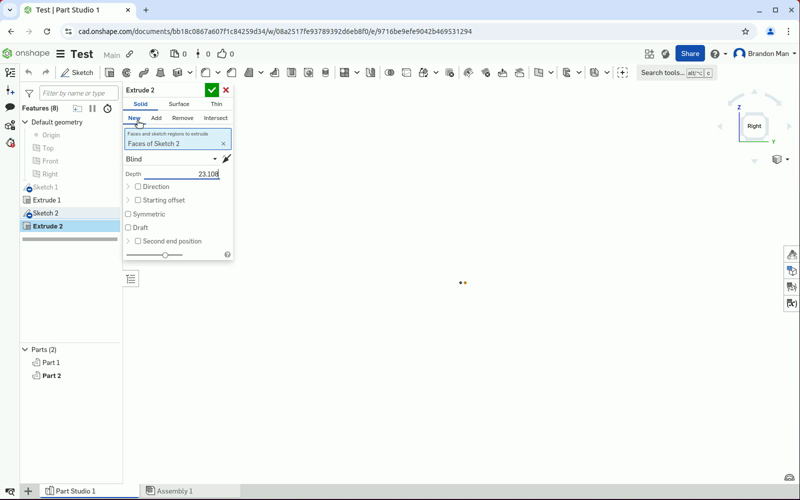
key(enter)
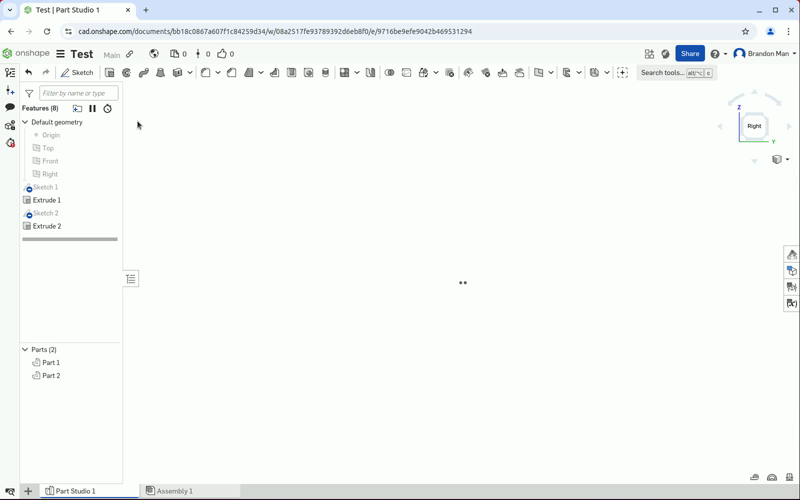
key(shift+h)
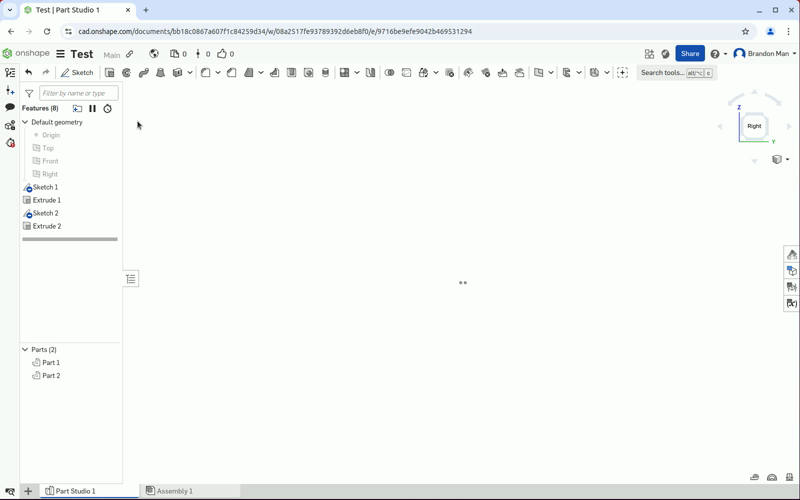
key(shift+h)
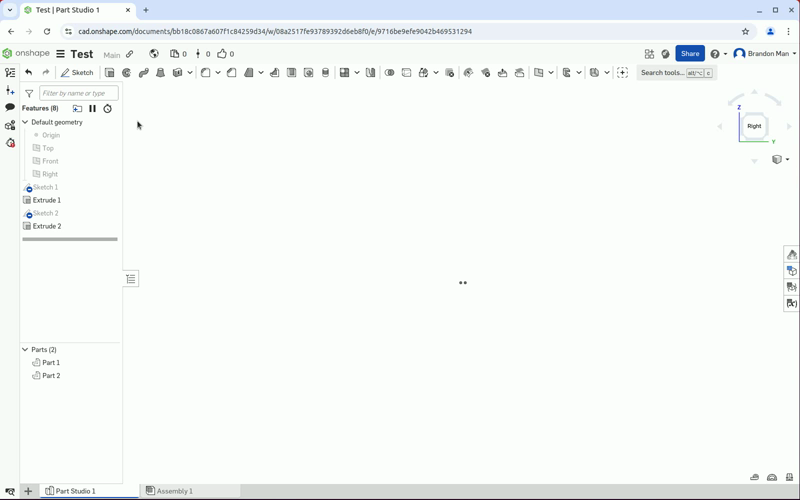
mouse_move(73, 189)
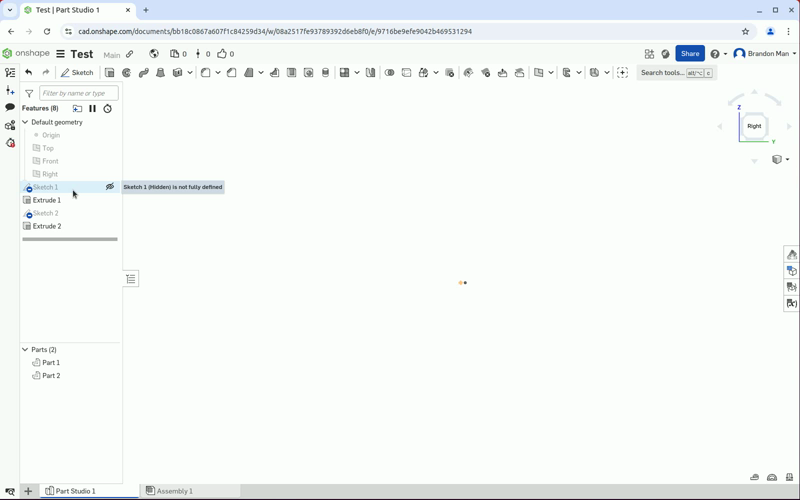
click(73, 189)
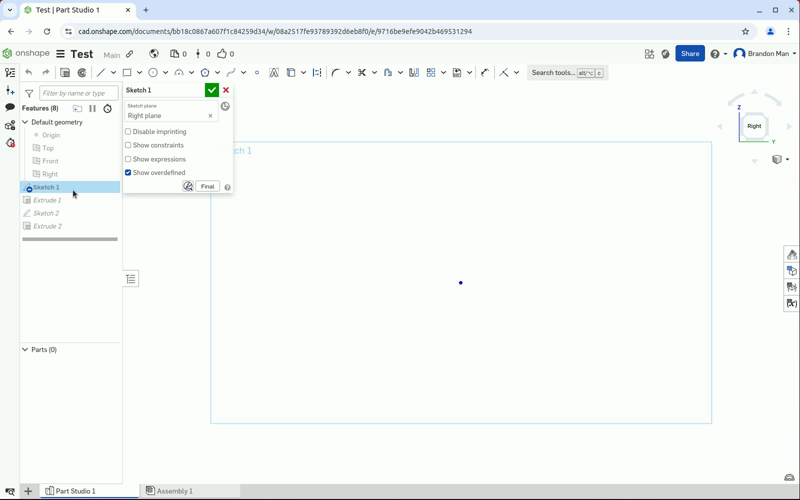
mouse_move(229, 92)
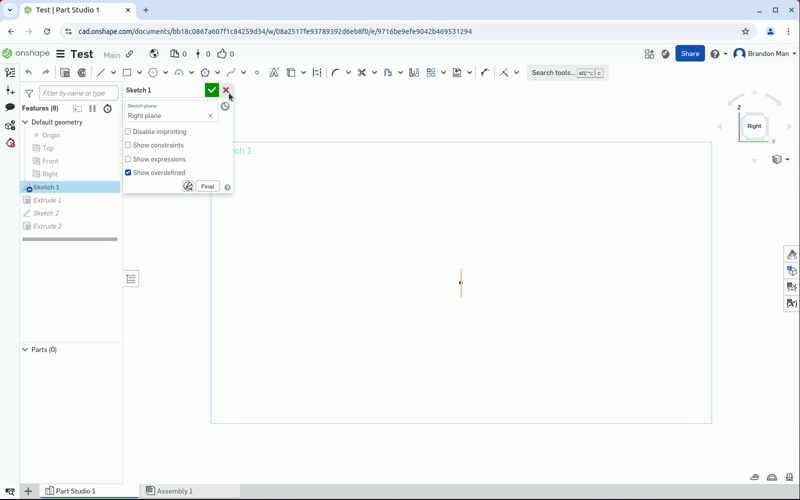
click(229, 92)
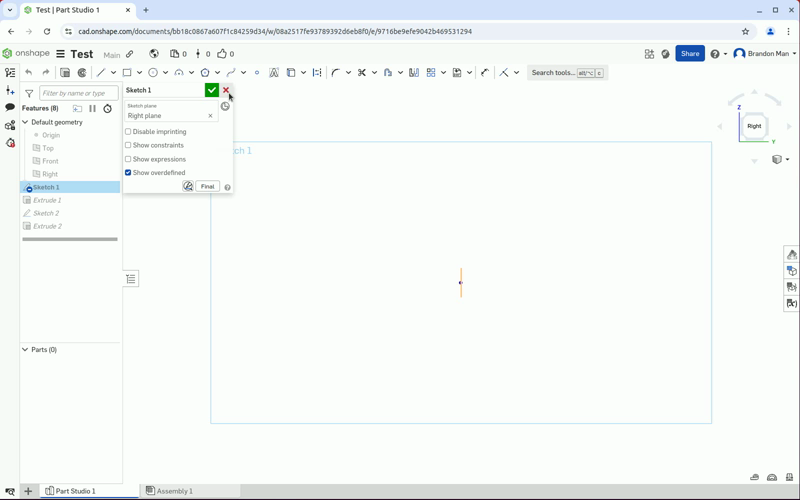
key(shift+s)
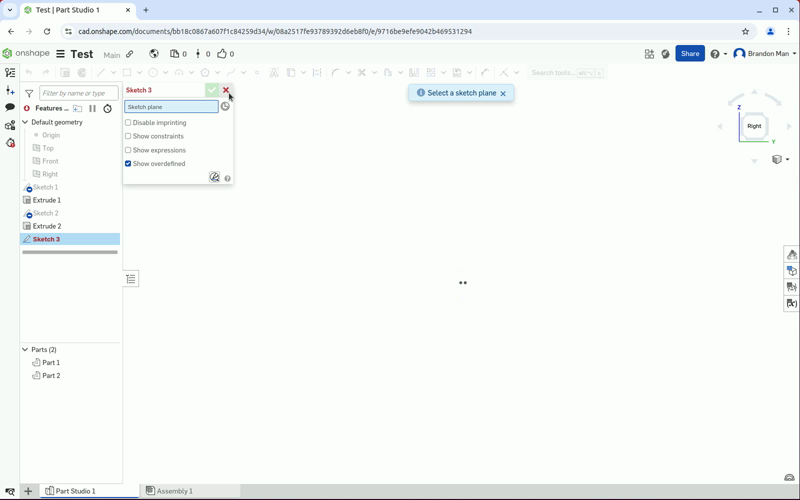
mouse_move(73, 176)
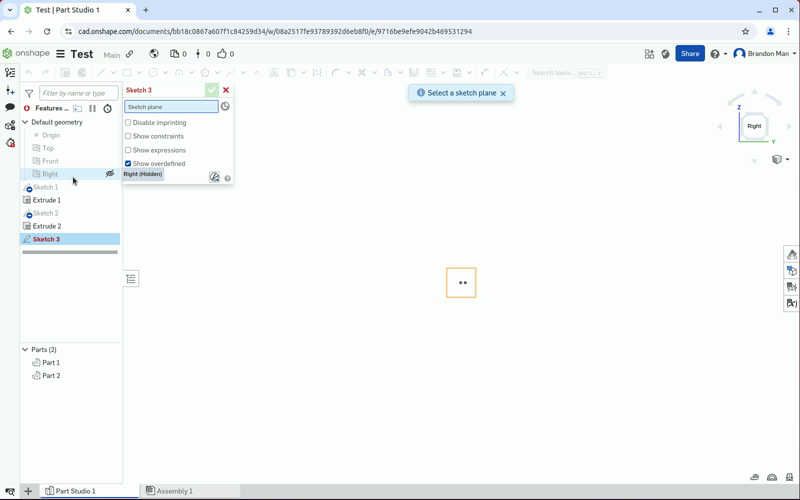
click(73, 176)
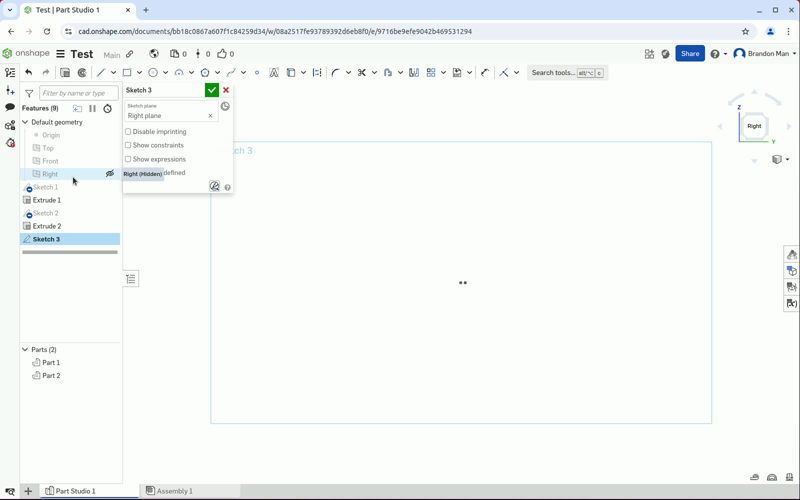
mouse_move(73, 352)
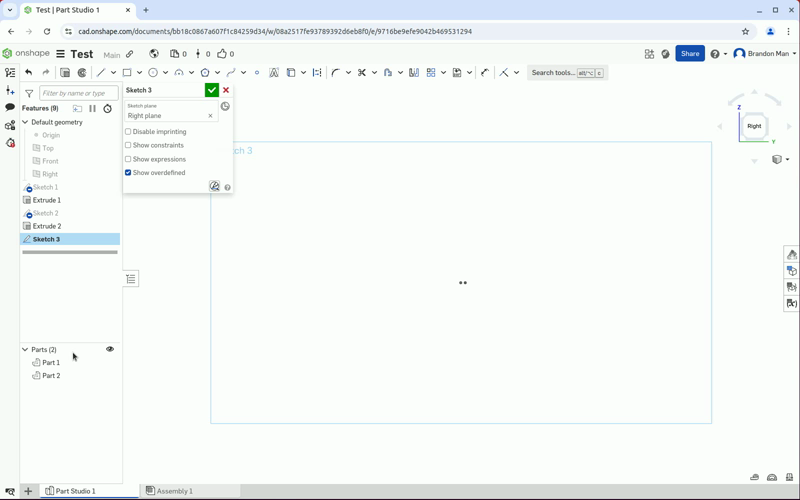
key(y)
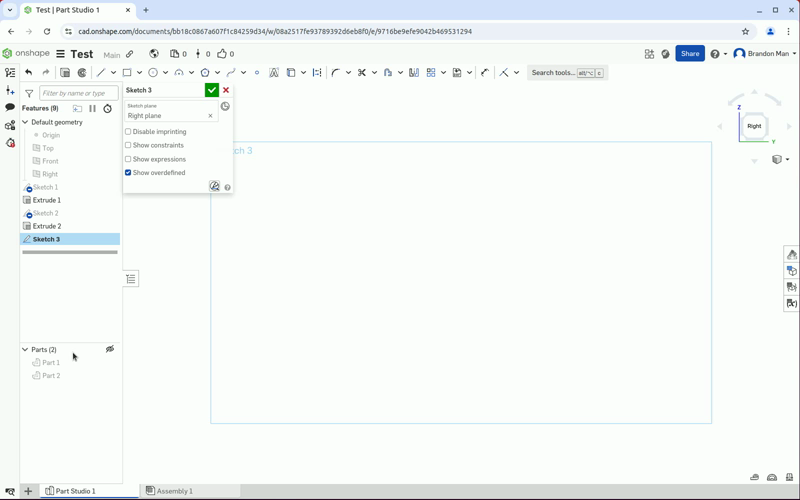
key(c)
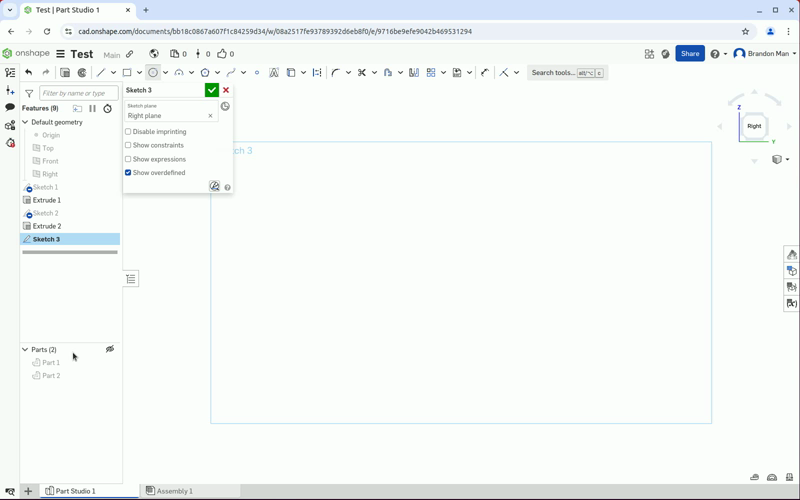
key_down(shift)
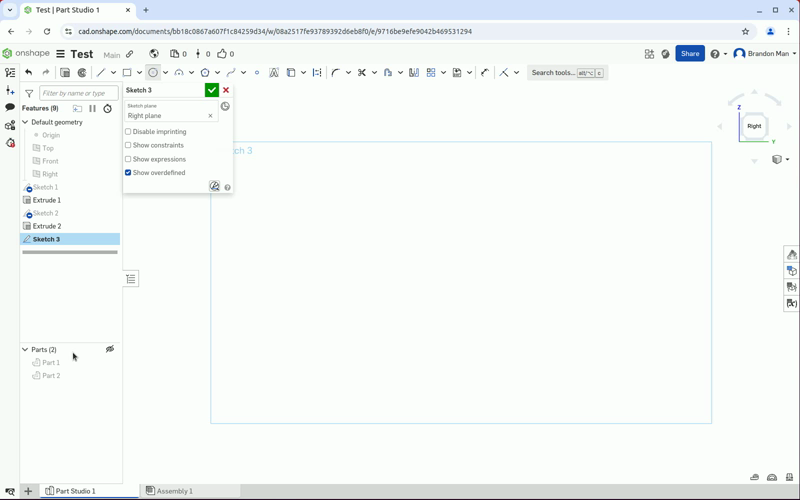
mouse_move(463, 286)
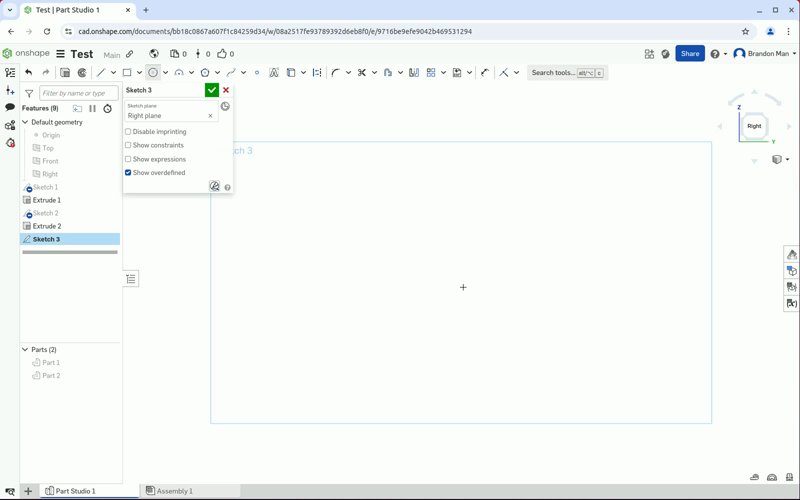
click(463, 286)
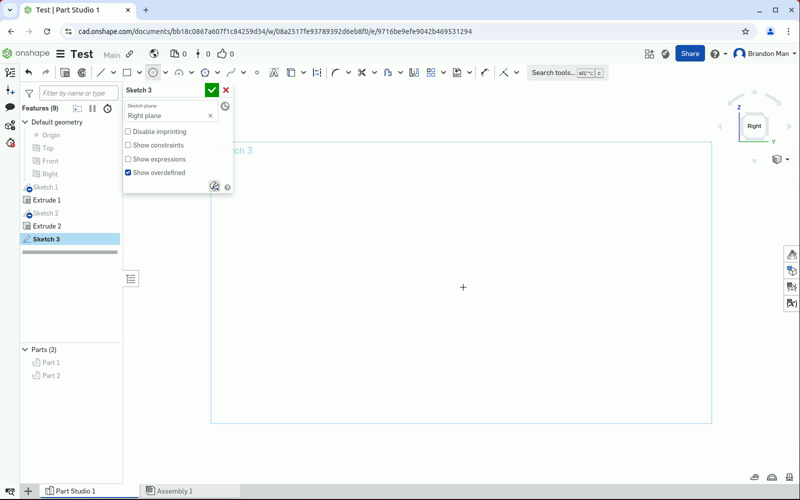
key_up(shift)
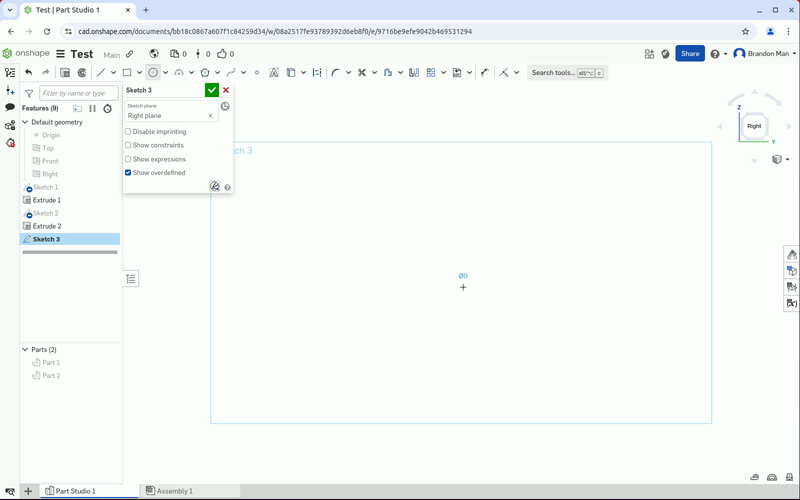
mouse_move(464, 286)
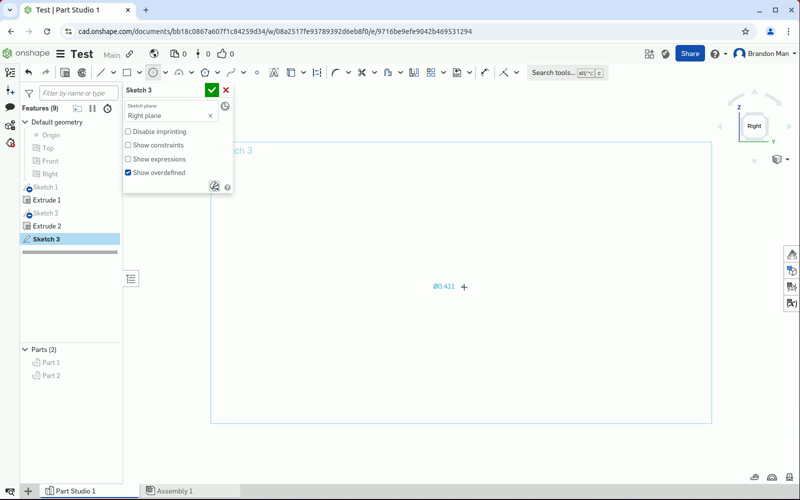
scroll(6)
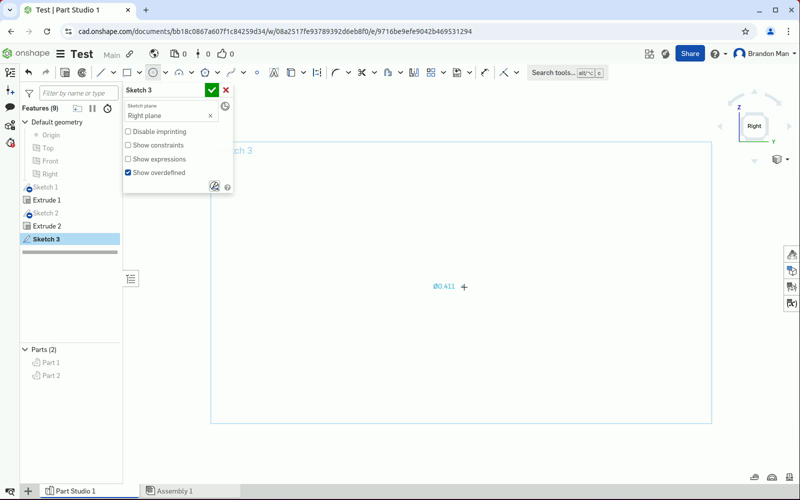
scroll(6)
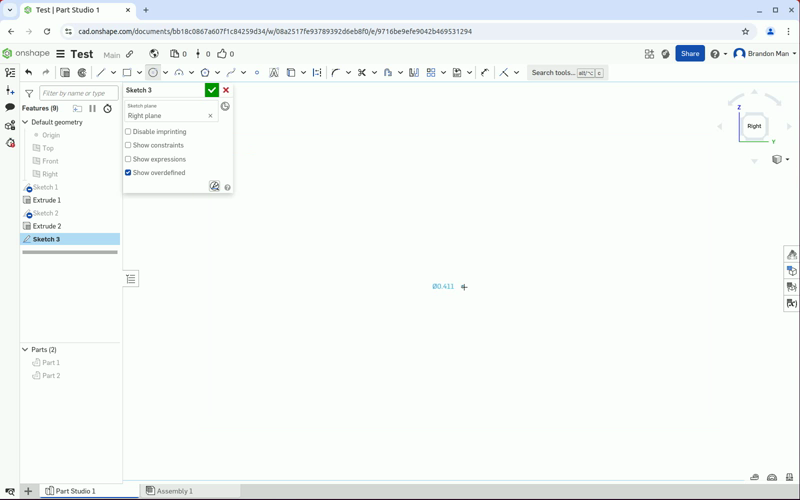
scroll(6)
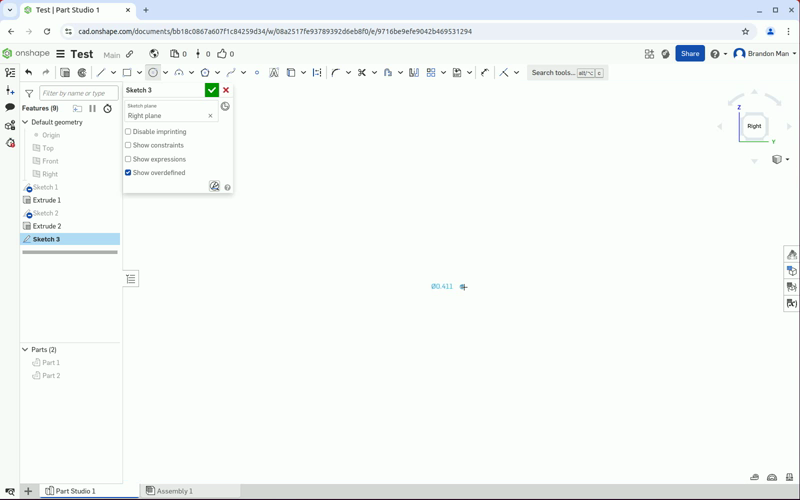
scroll(6)
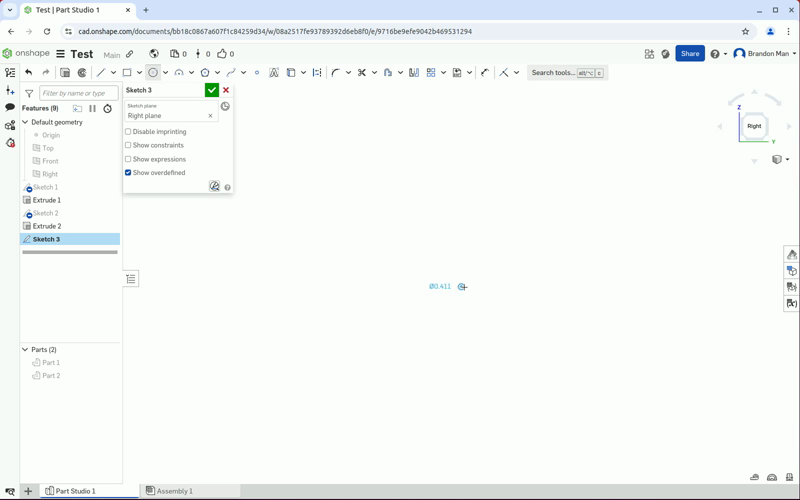
scroll(6)
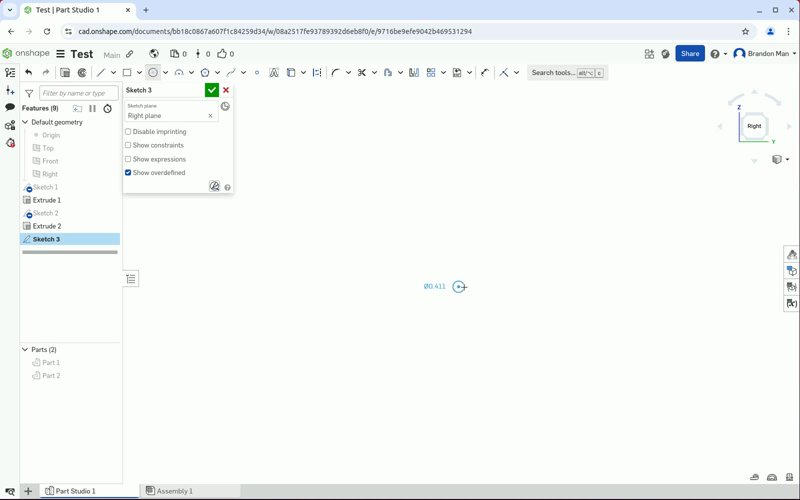
scroll(6)
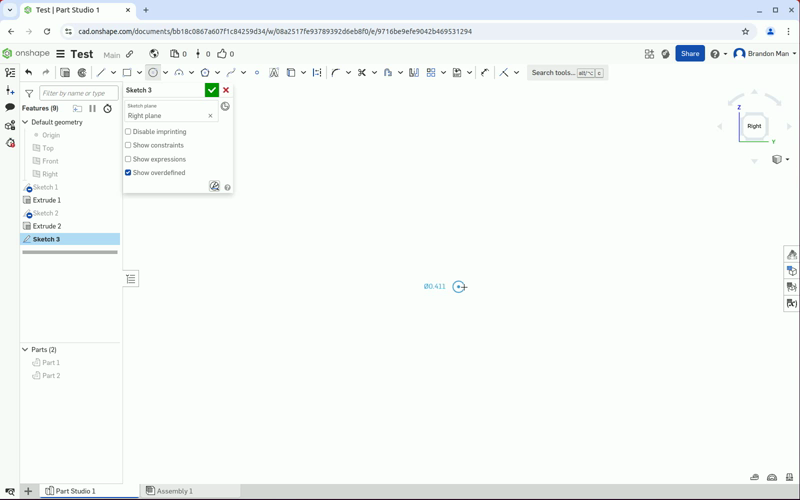
scroll(6)
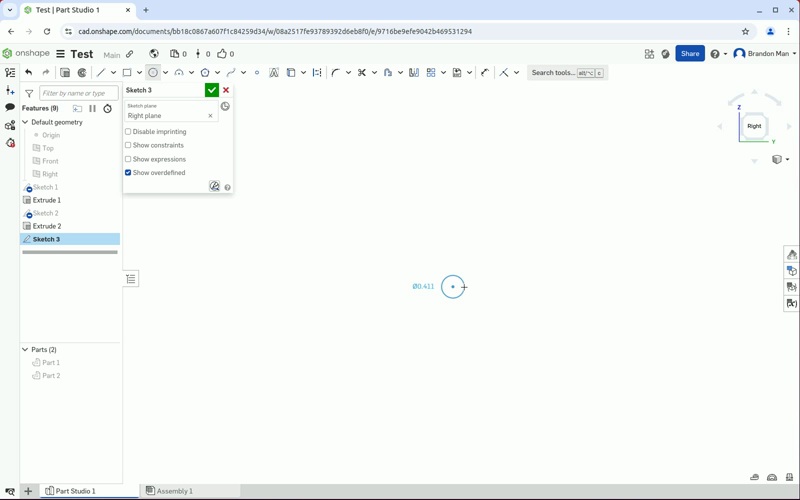
click(464, 286)
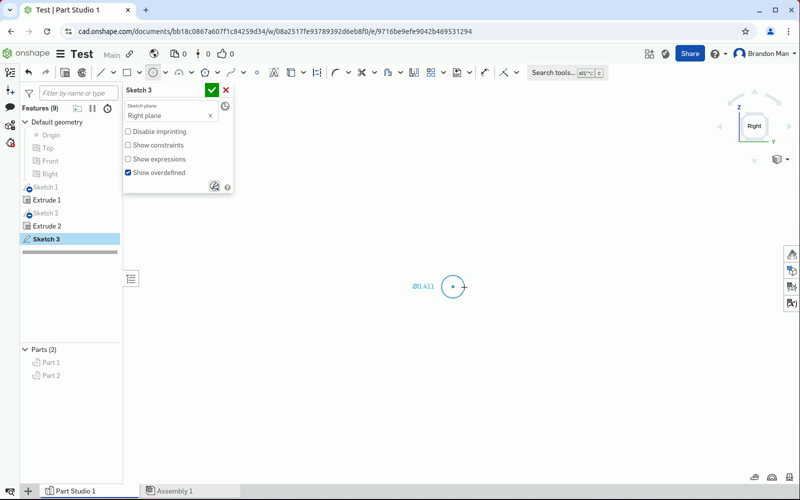
scroll(-6)
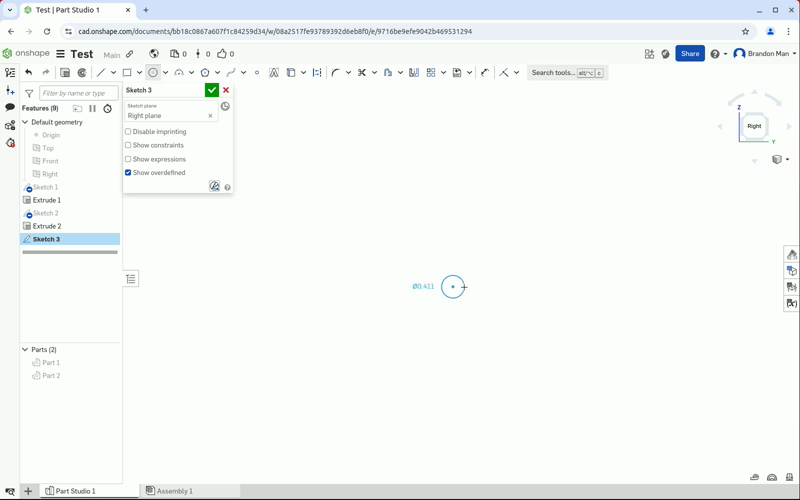
scroll(-6)
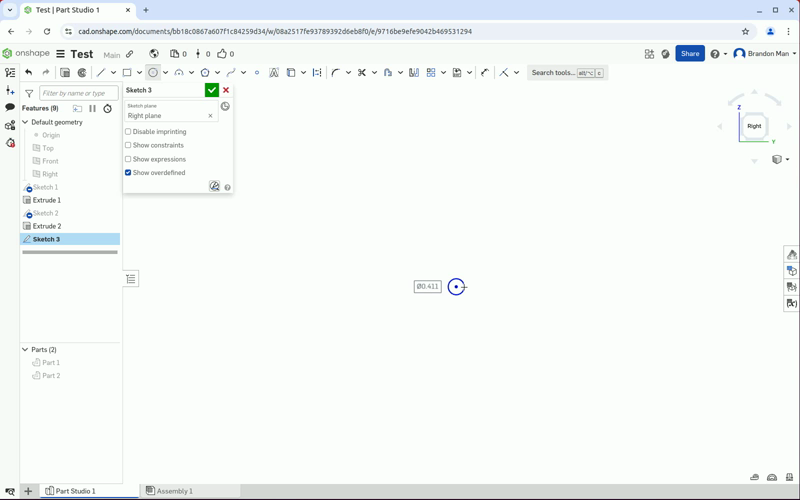
scroll(-6)
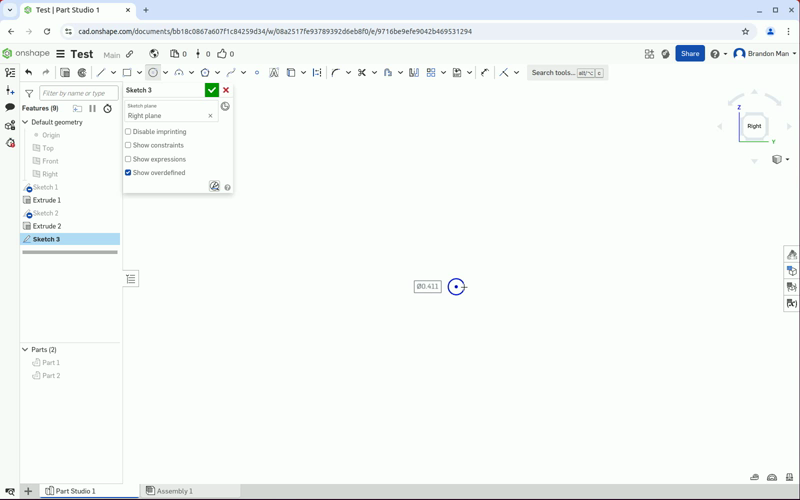
scroll(-6)
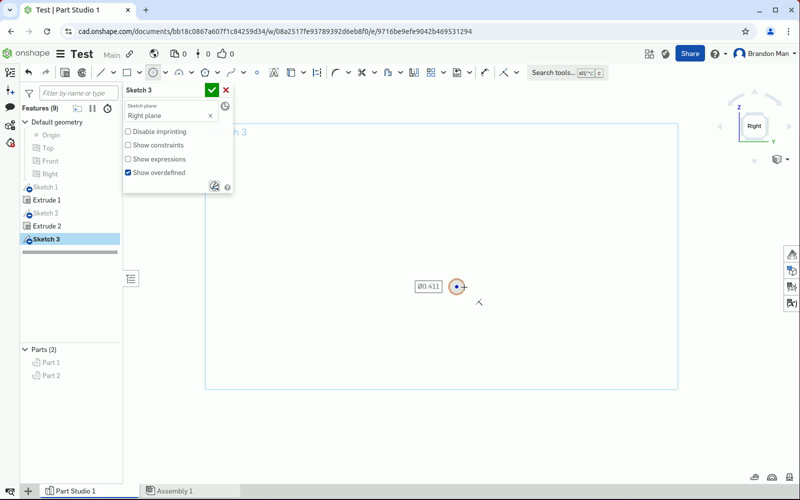
scroll(-6)
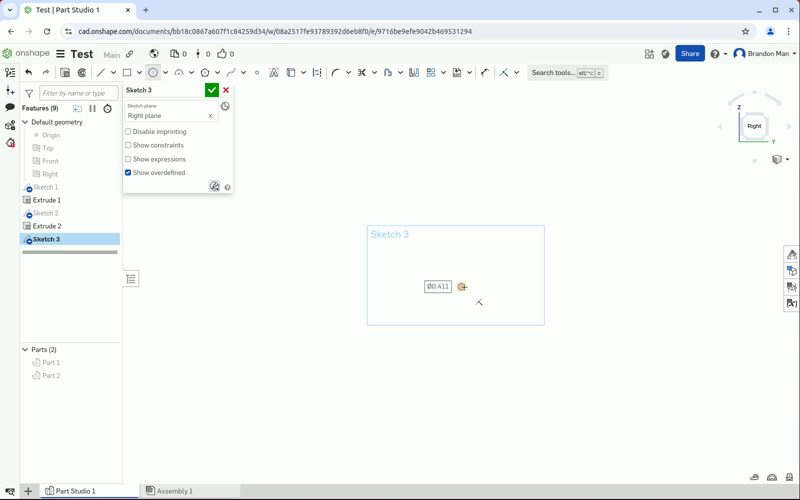
scroll(-6)
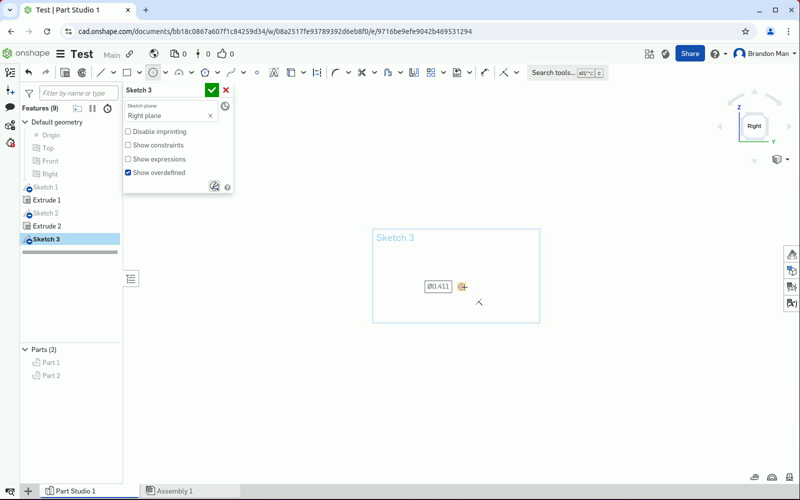
scroll(-6)
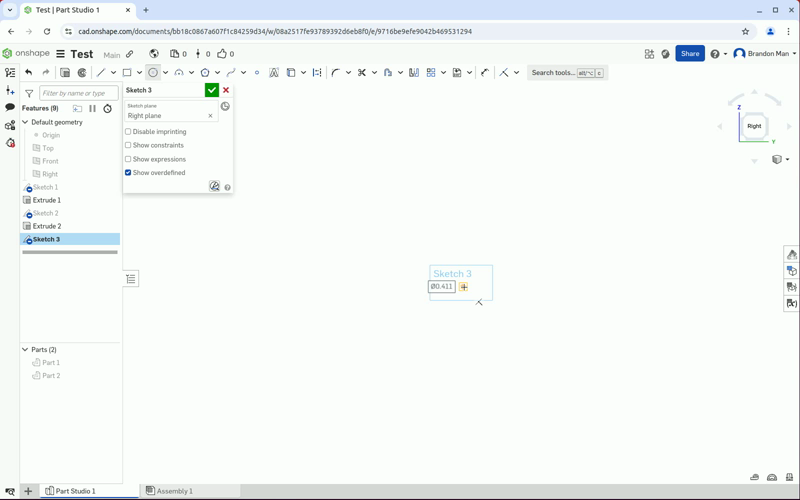
key(esc)
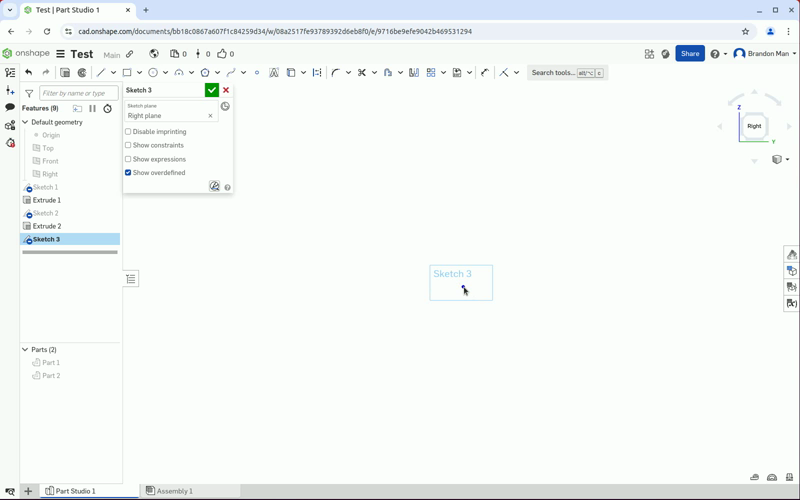
key(c)
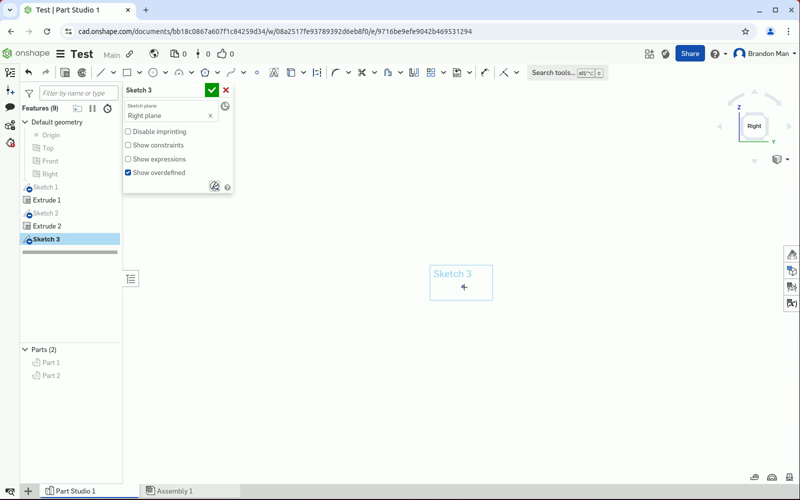
key_down(shift)
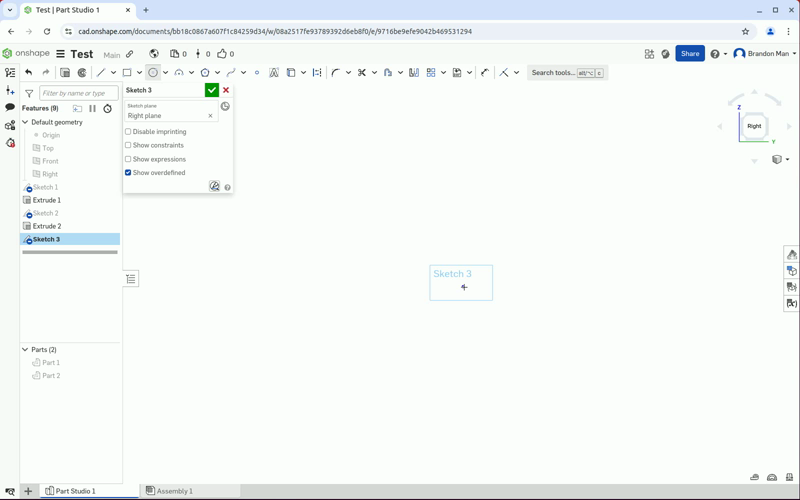
mouse_move(463, 286)
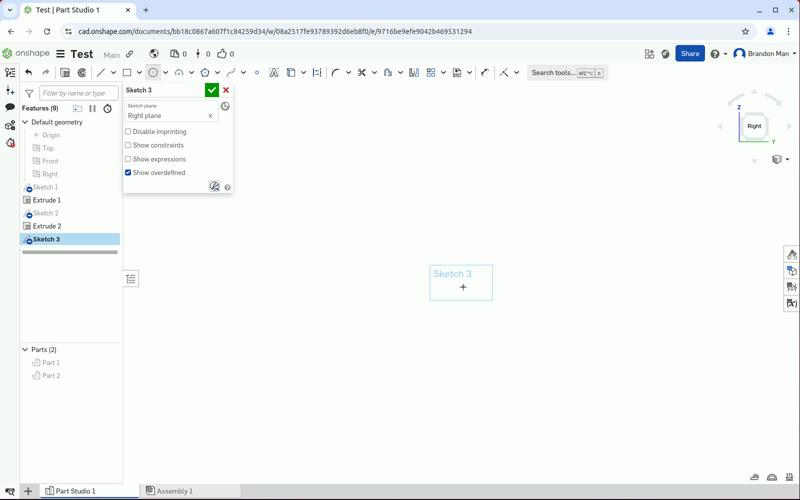
scroll(6)
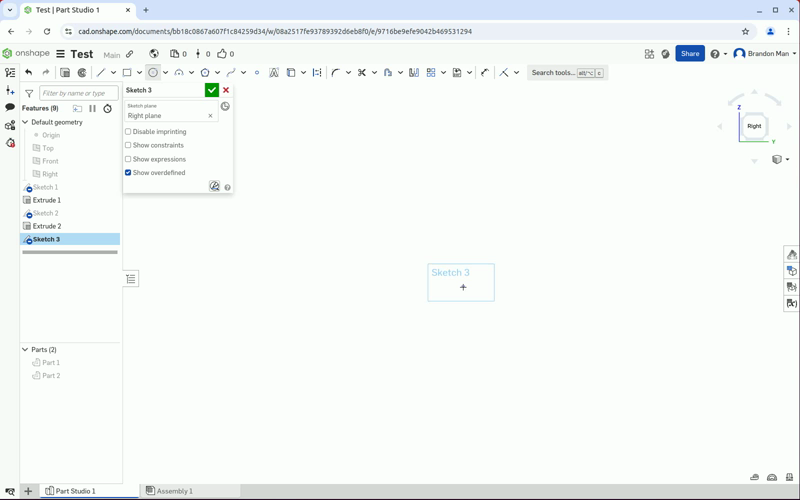
scroll(6)
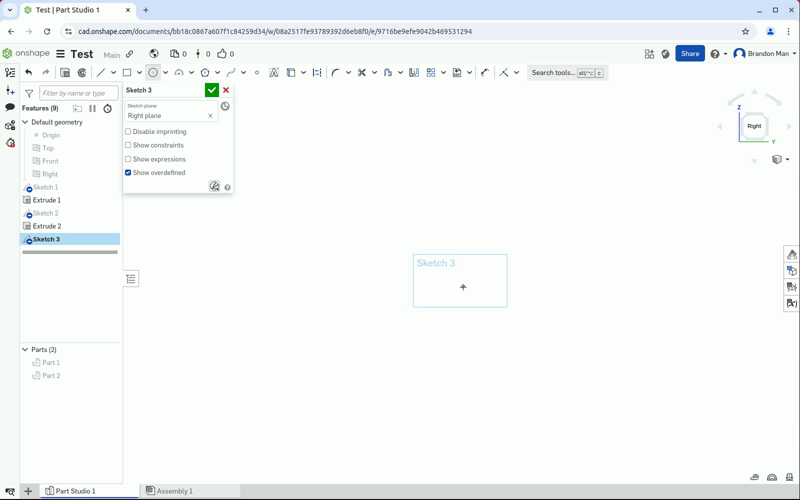
scroll(6)
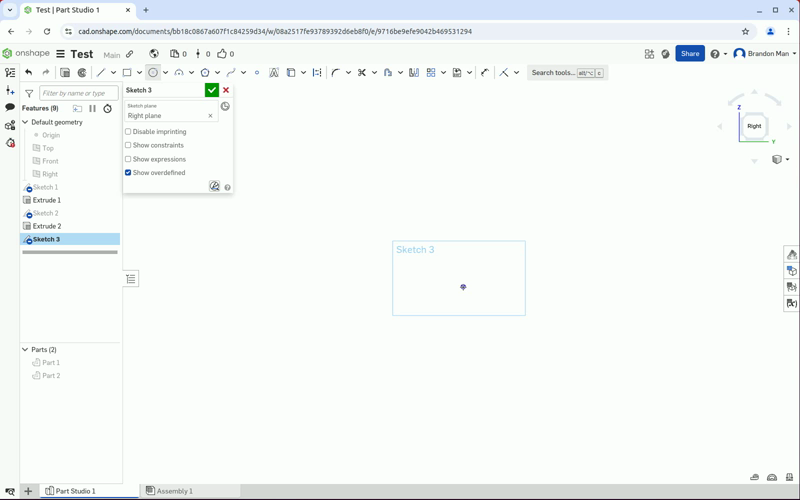
scroll(6)
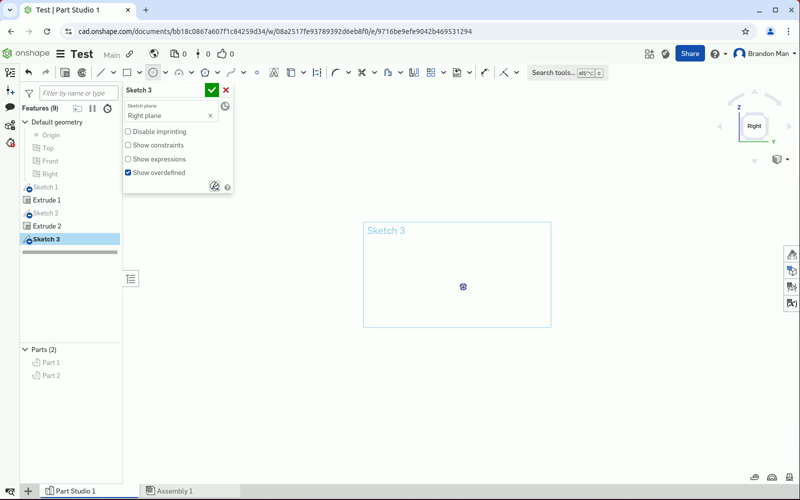
scroll(6)
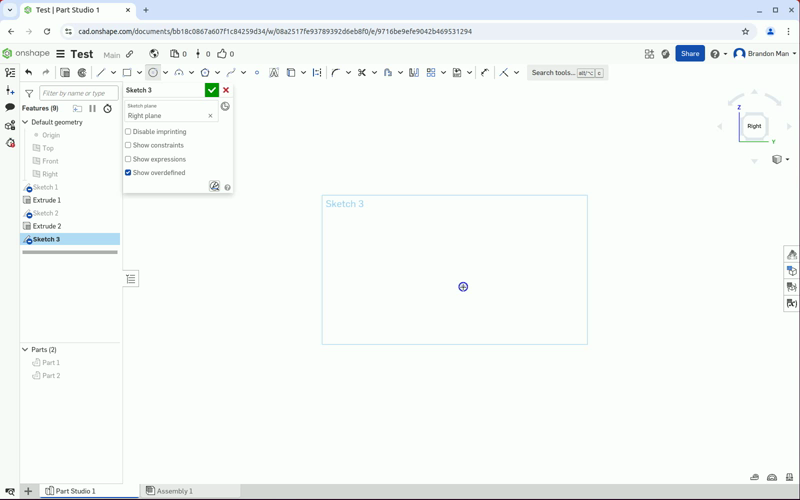
scroll(6)
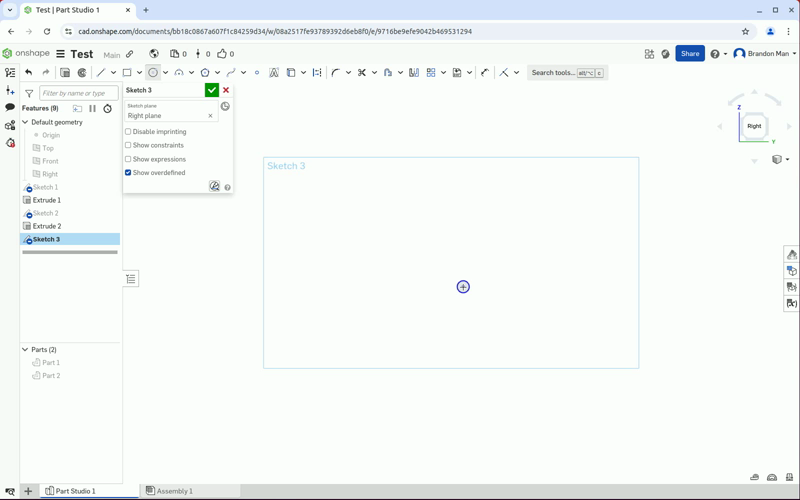
scroll(6)
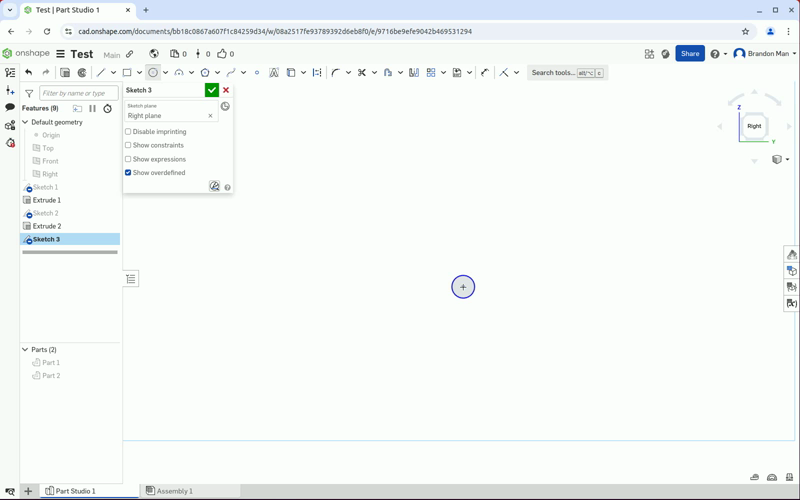
click(463, 286)
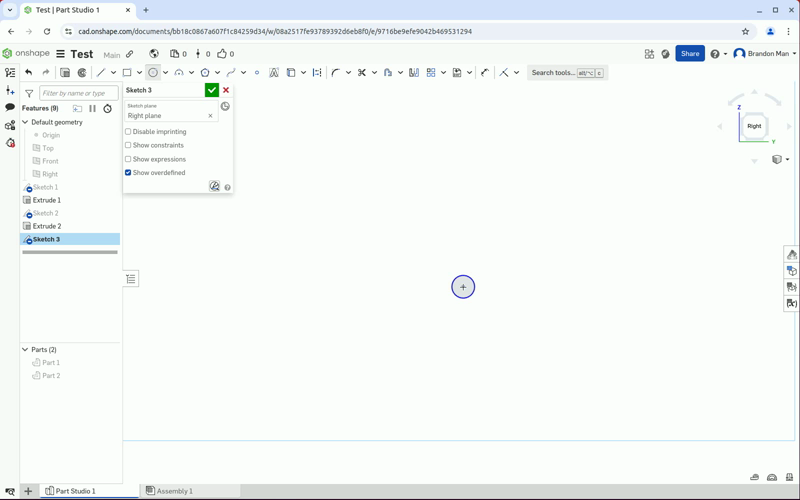
scroll(-6)
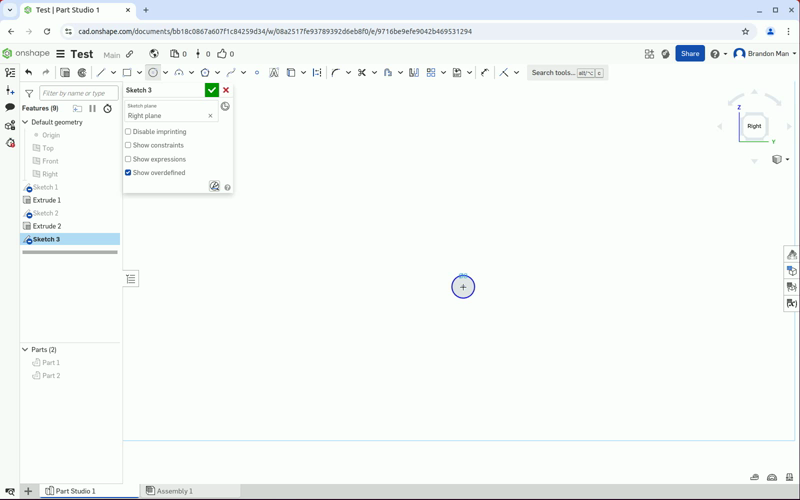
scroll(-6)
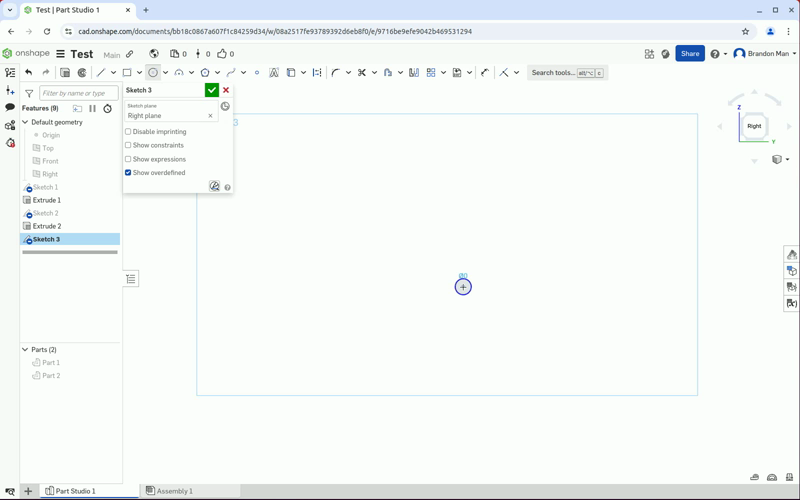
scroll(-6)
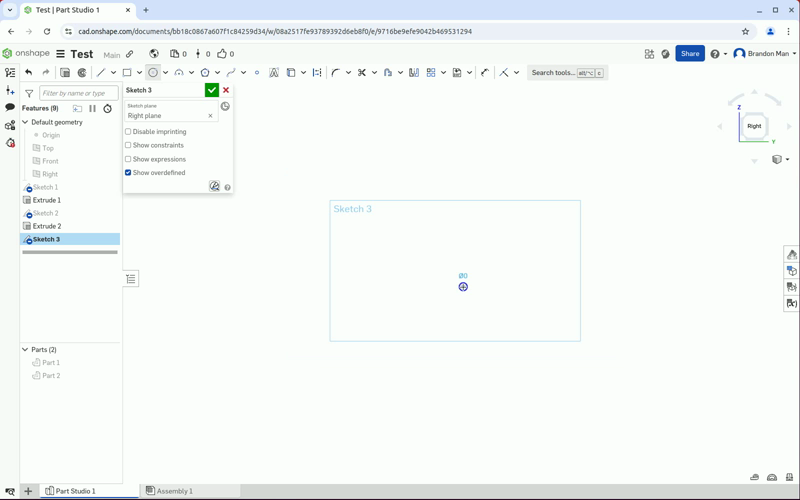
scroll(-6)
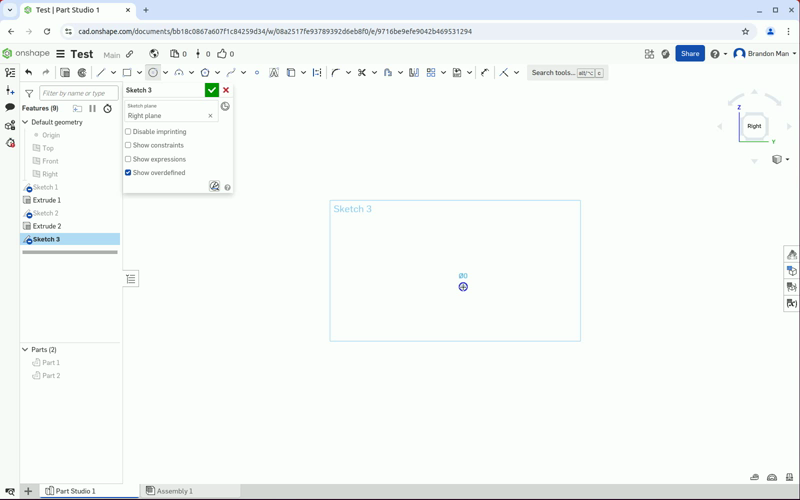
scroll(-6)
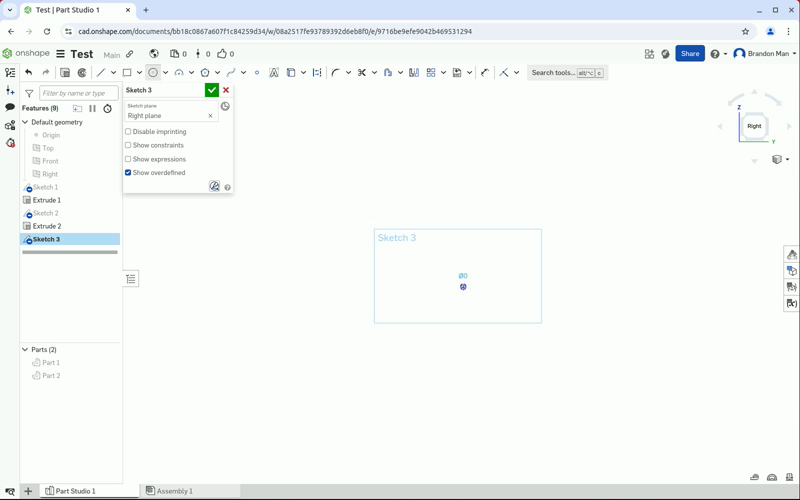
scroll(-6)
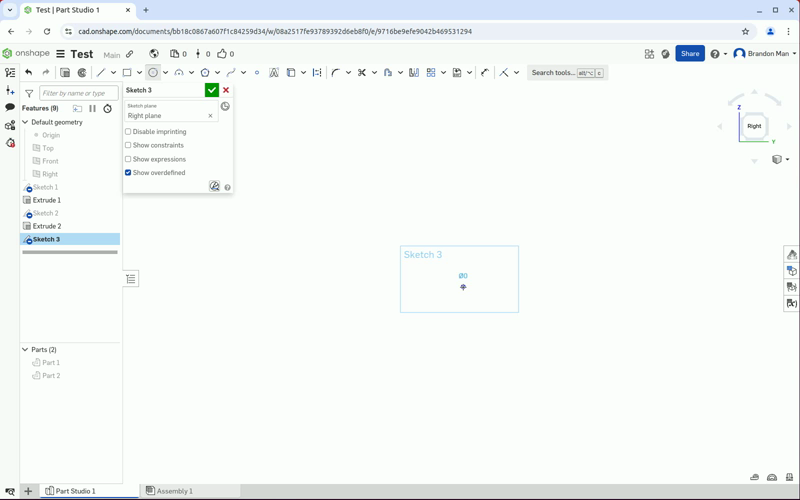
scroll(-6)
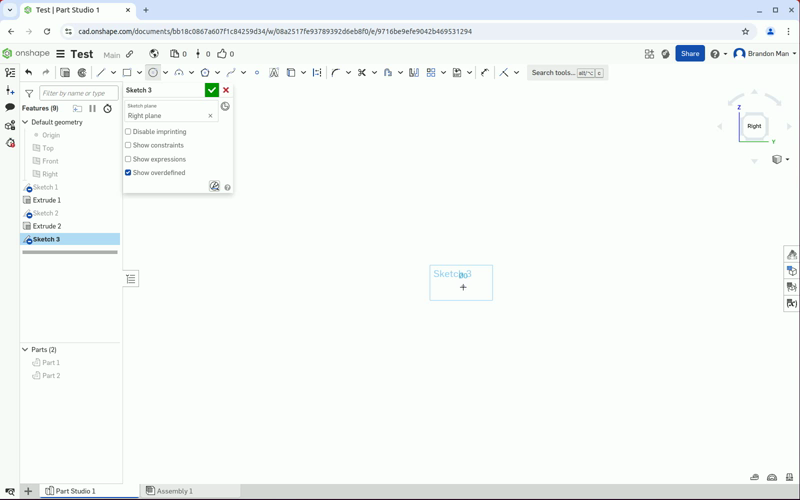
key_up(shift)
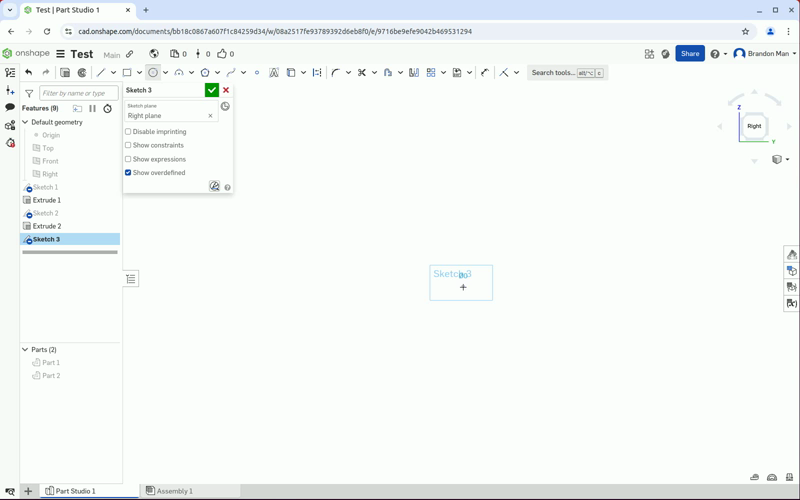
mouse_move(464, 286)
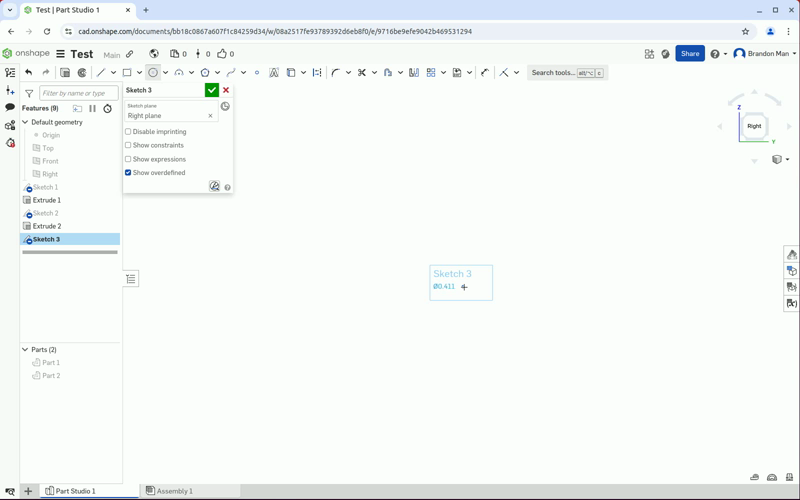
scroll(6)
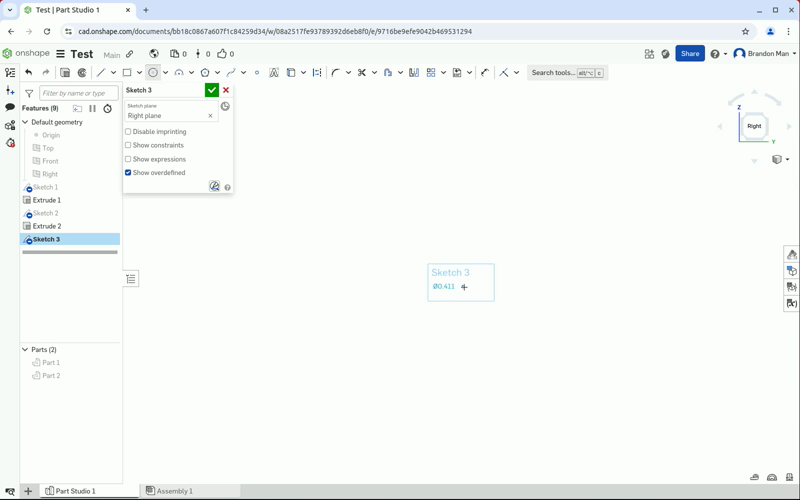
scroll(6)
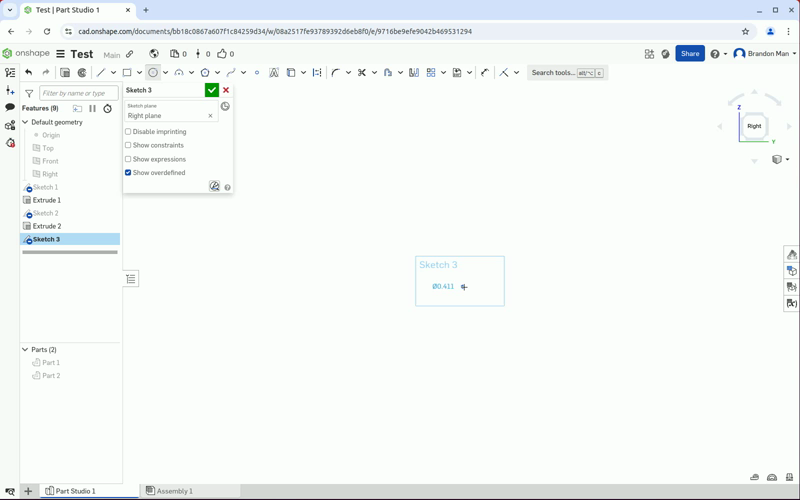
scroll(6)
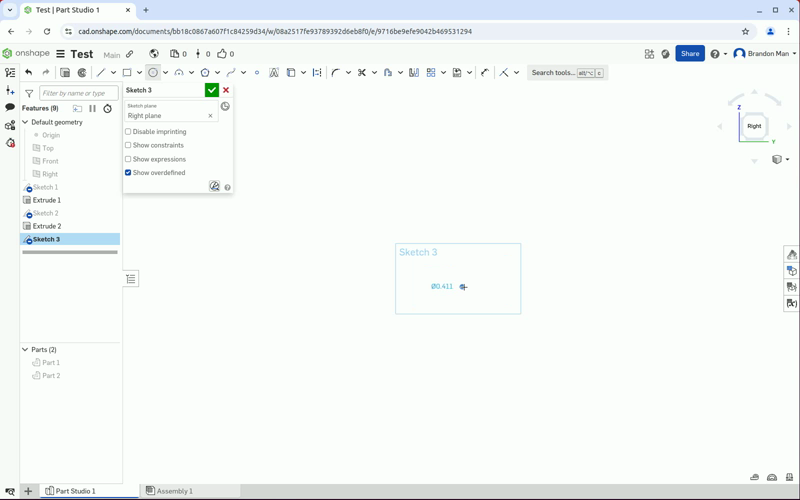
scroll(6)
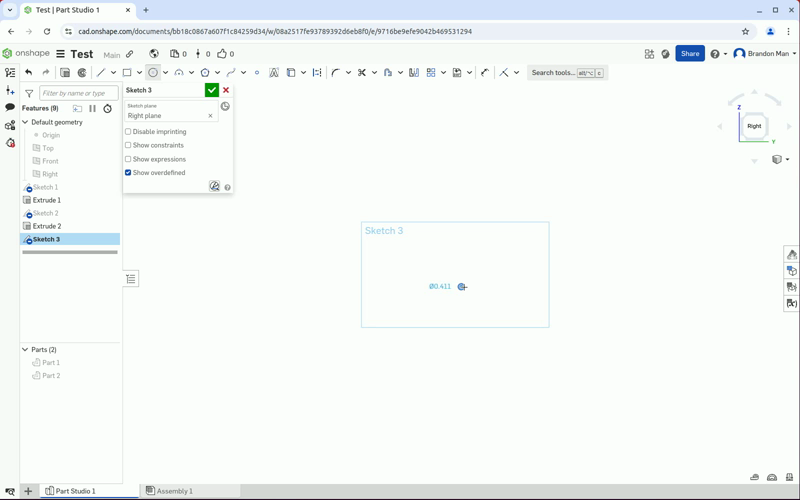
scroll(6)
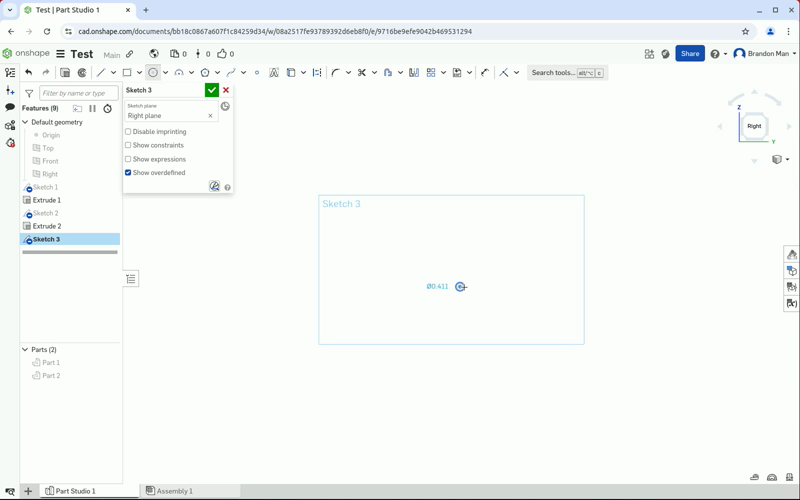
scroll(6)
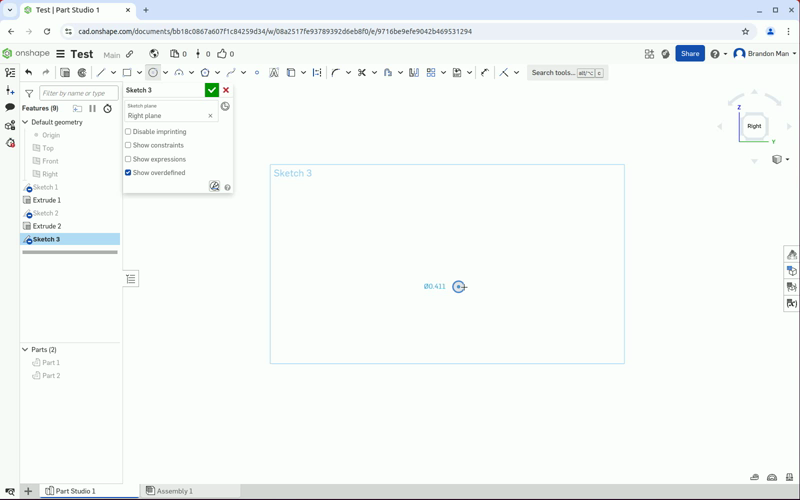
scroll(6)
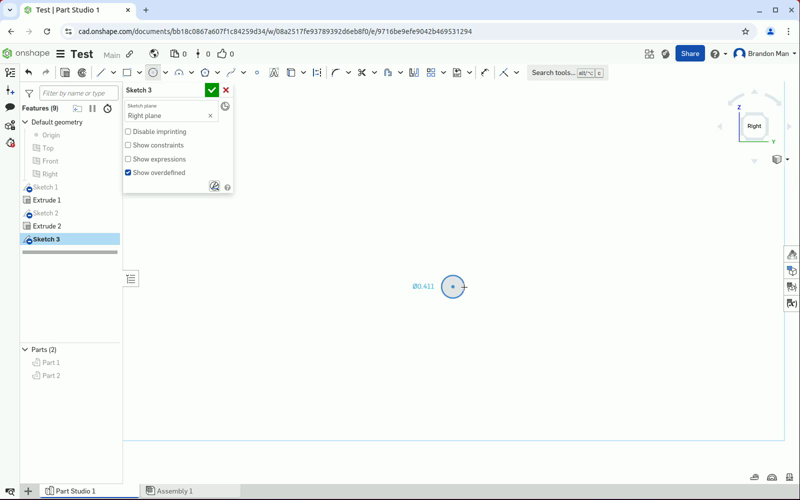
click(464, 286)
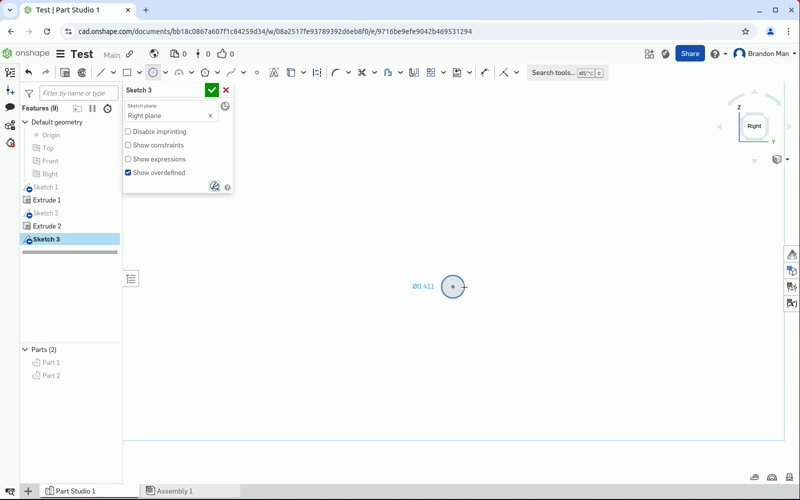
scroll(-6)
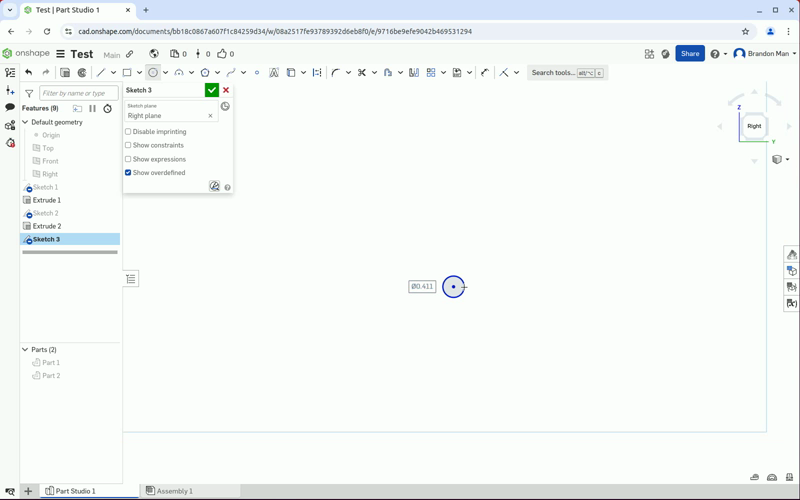
scroll(-6)
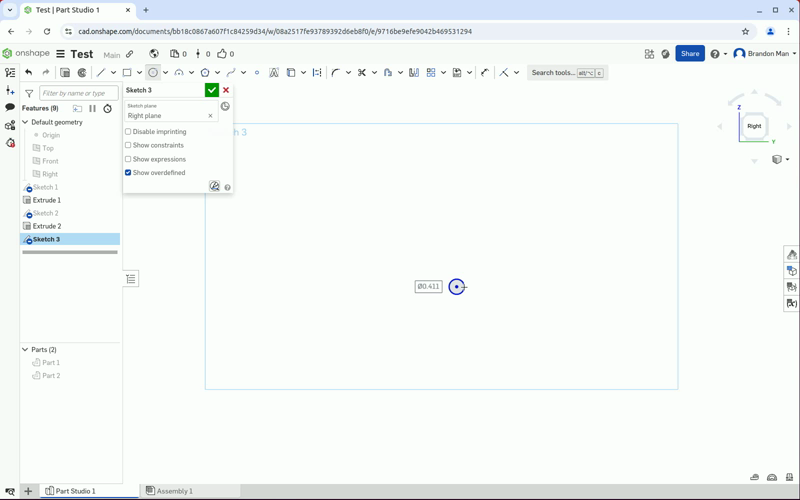
scroll(-6)
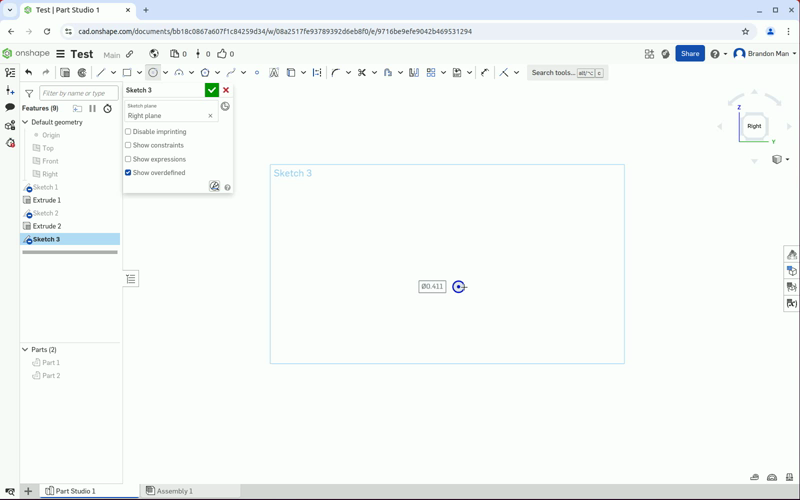
scroll(-6)
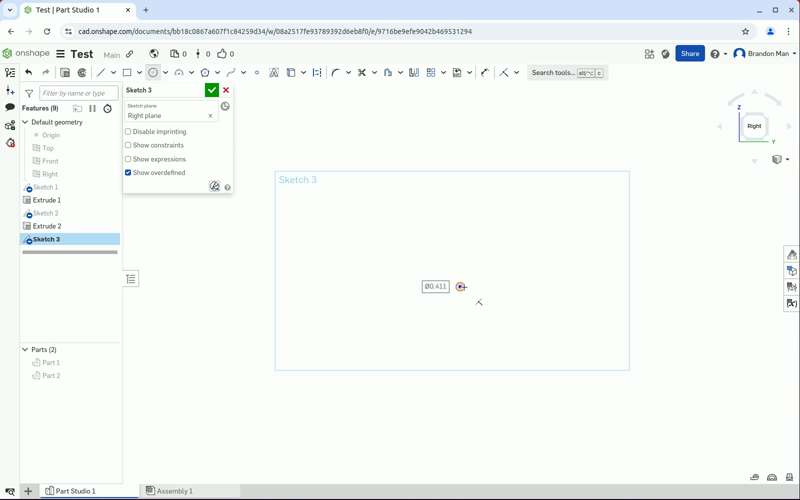
scroll(-6)
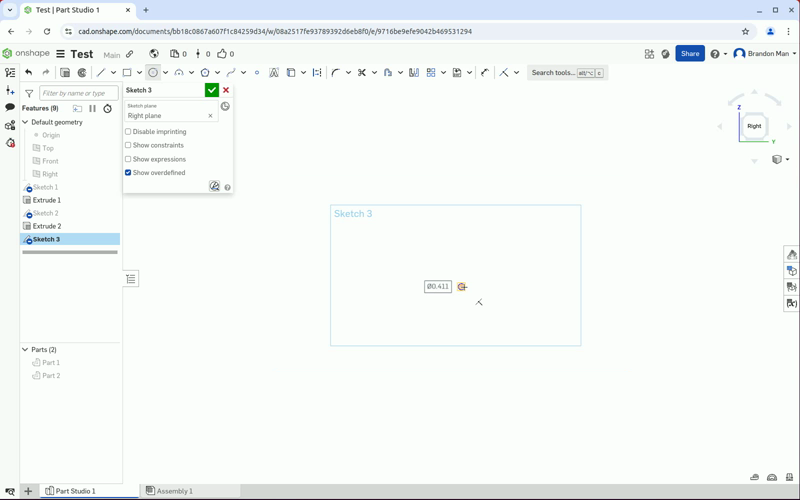
scroll(-6)
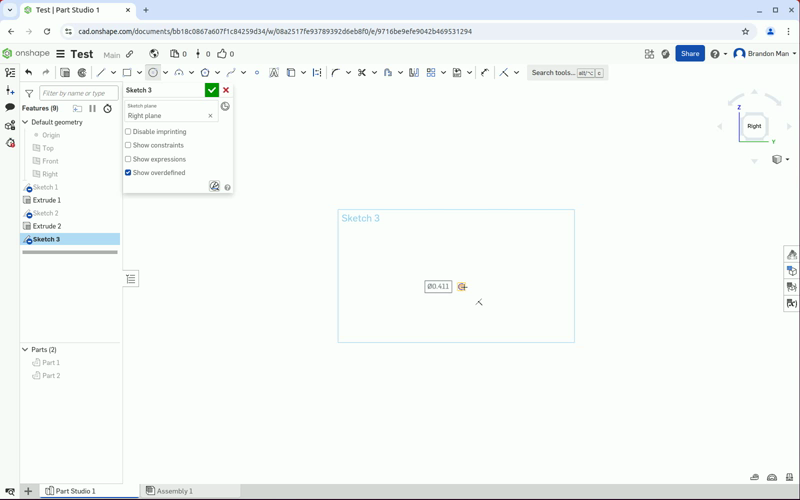
scroll(-6)
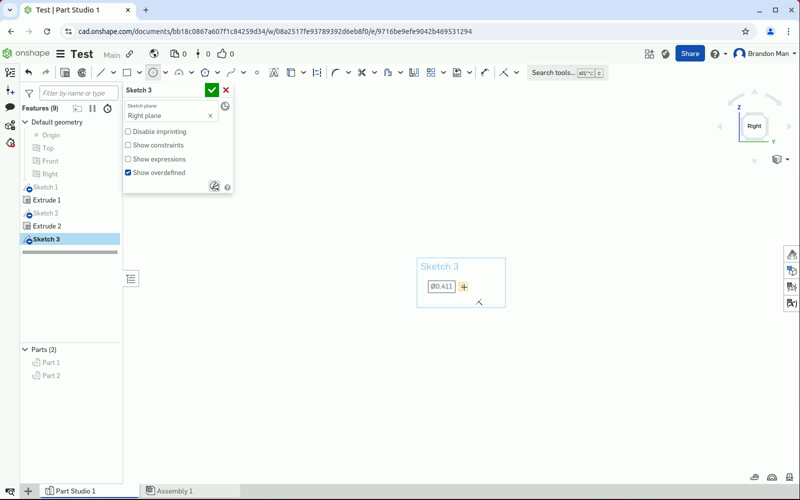
key(esc)
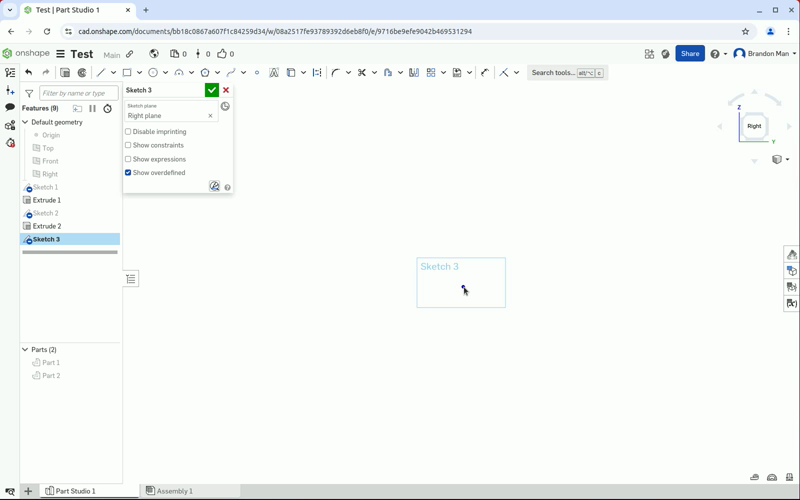
mouse_move(463, 285)
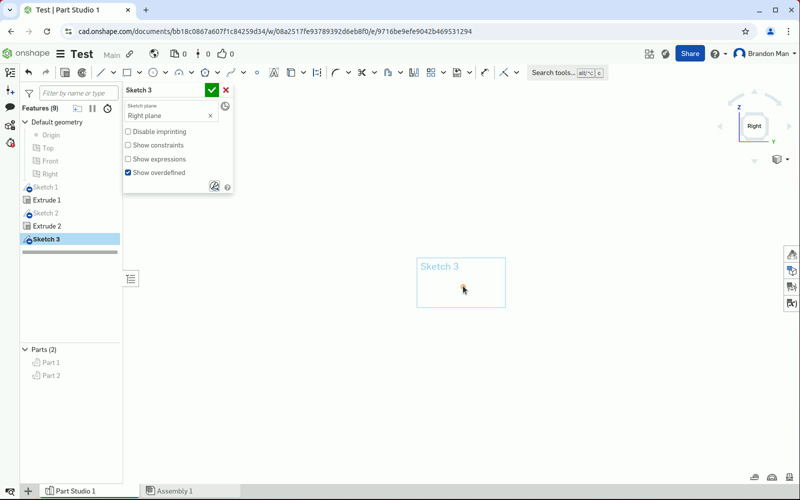
scroll(6)
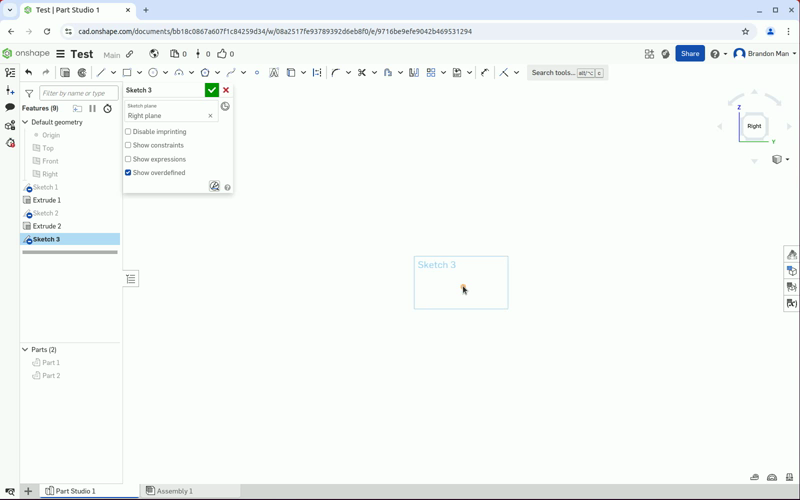
scroll(6)
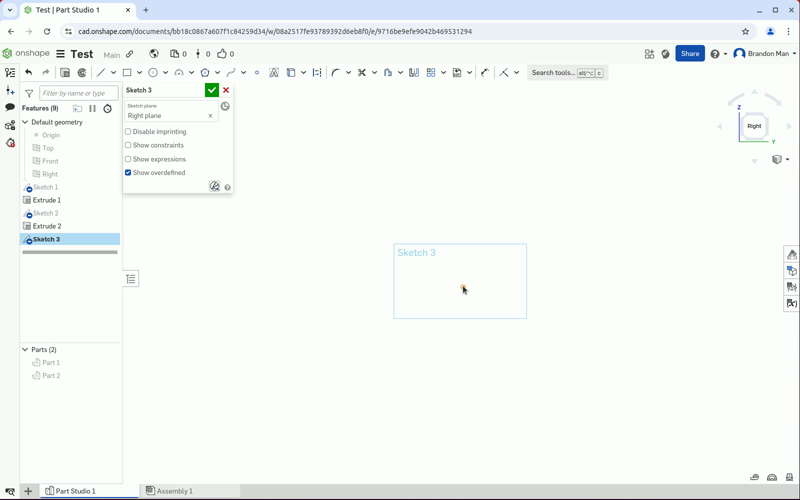
scroll(6)
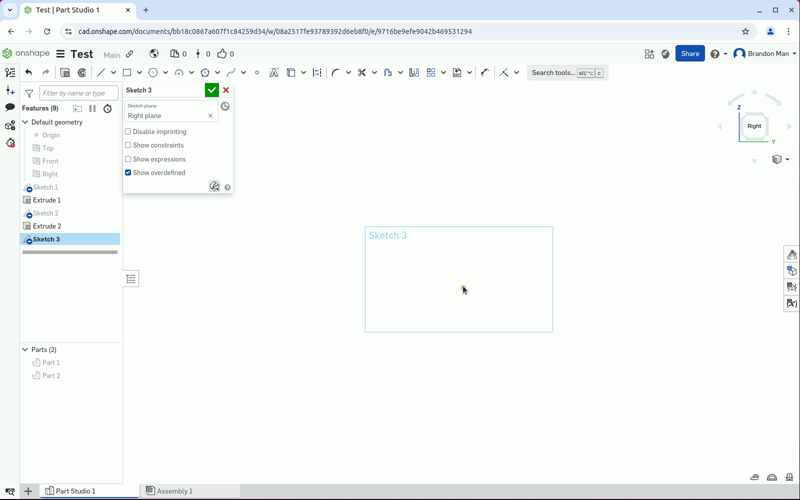
scroll(6)
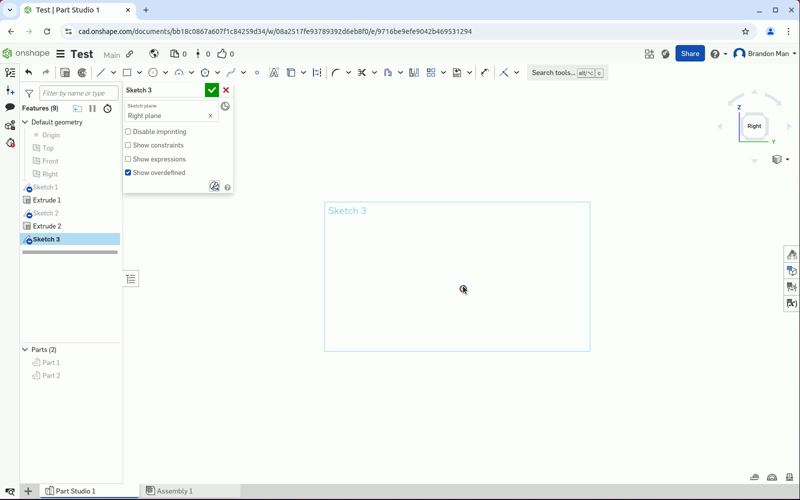
scroll(6)
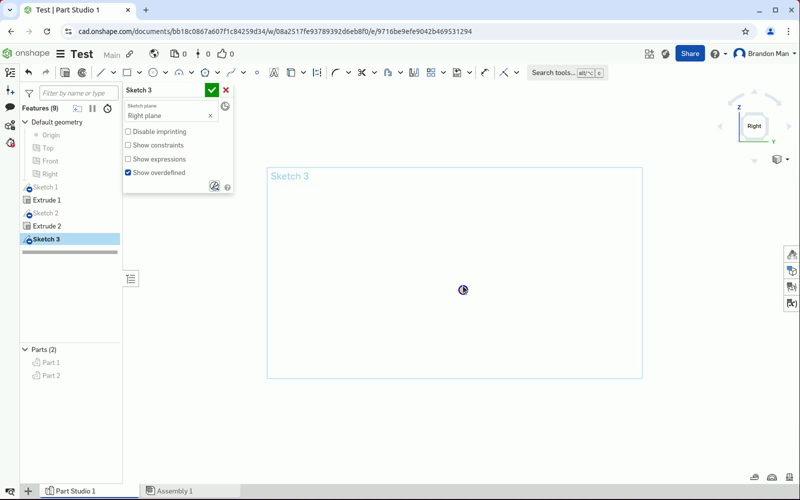
scroll(6)
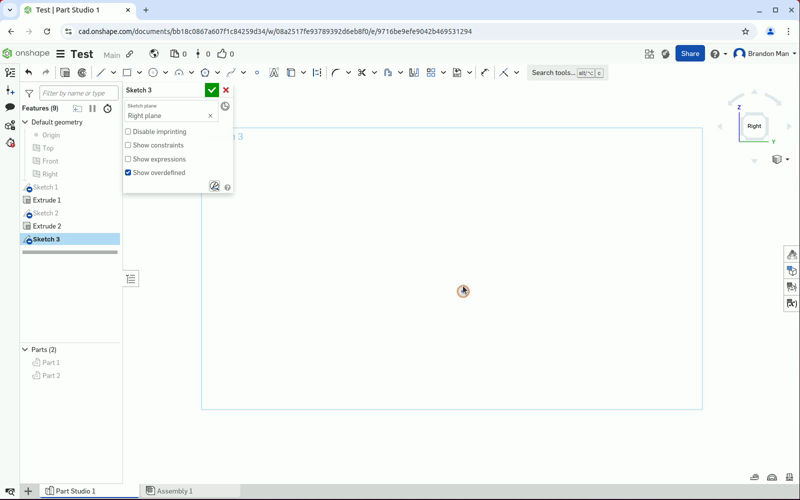
scroll(6)
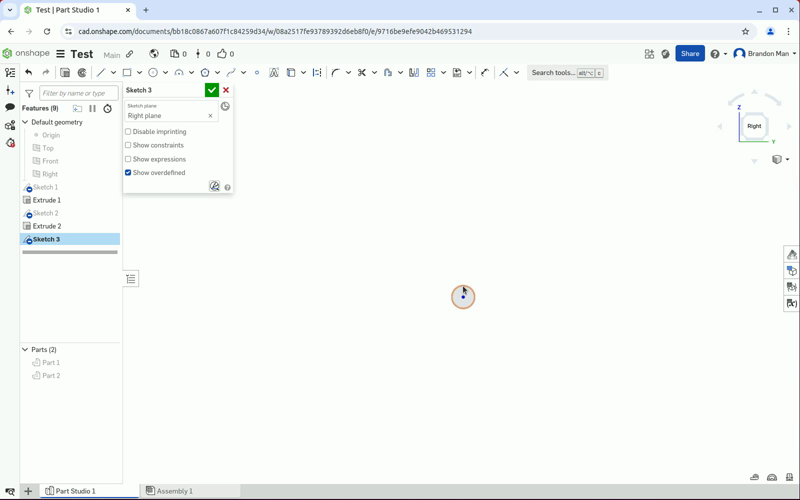
click(463, 285)
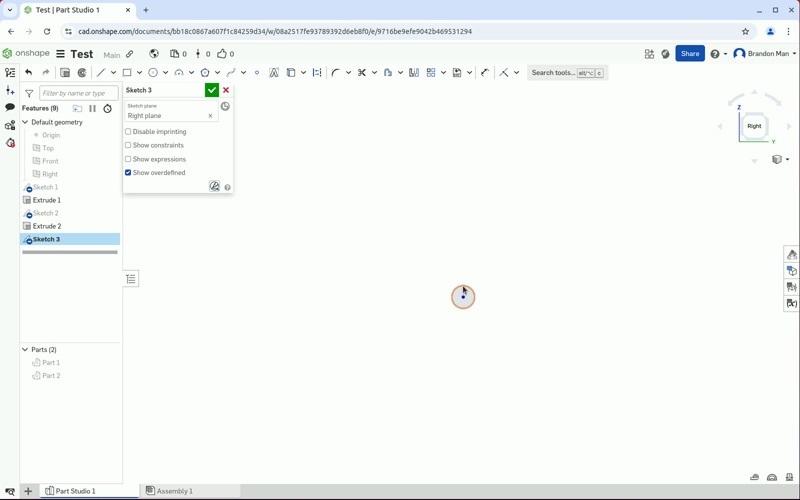
scroll(-6)
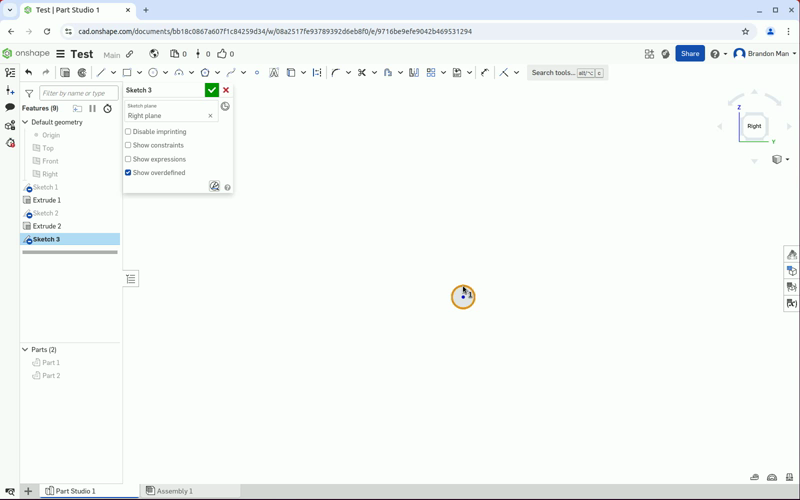
scroll(-6)
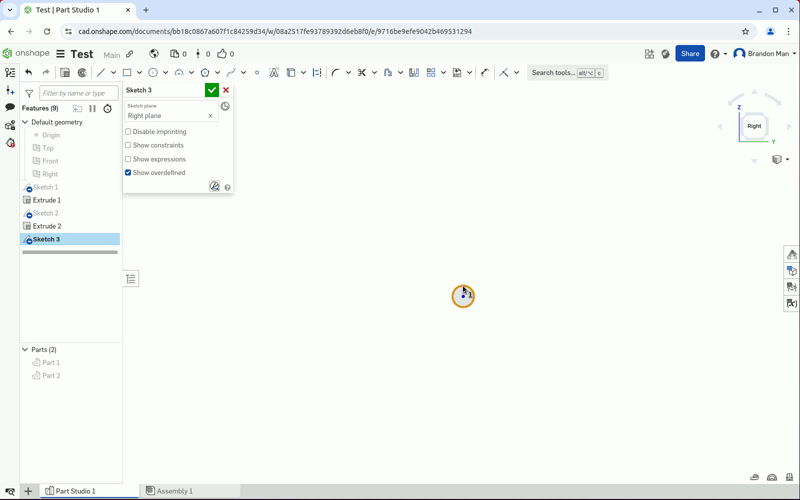
scroll(-6)
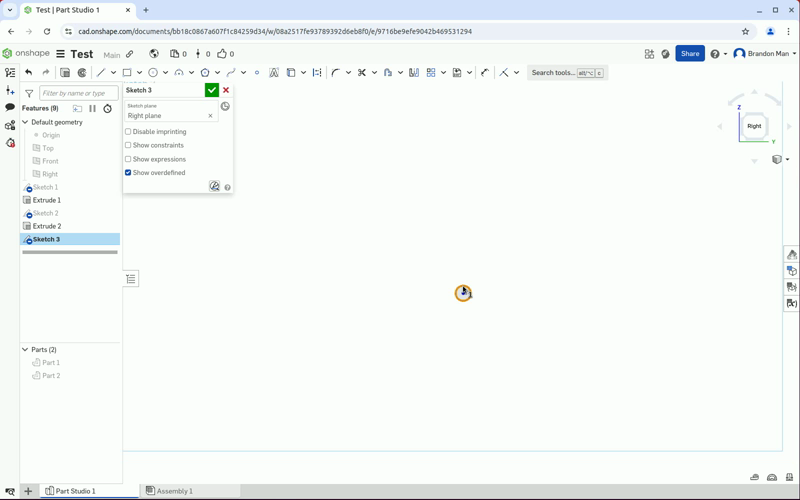
scroll(-6)
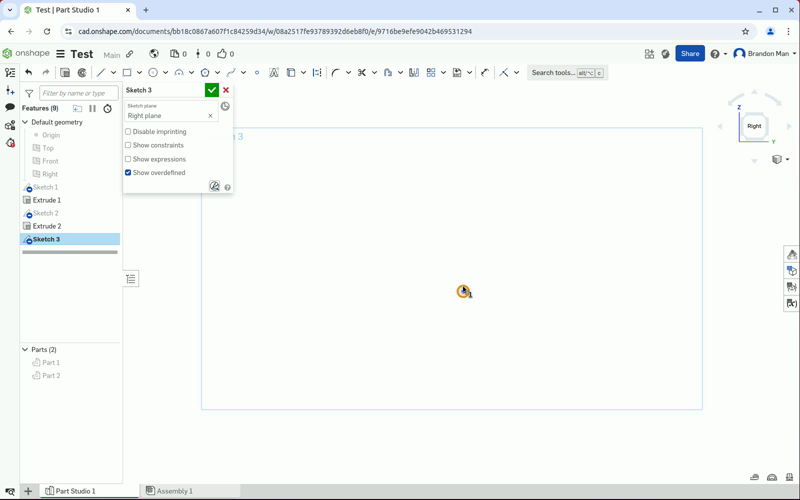
scroll(-6)
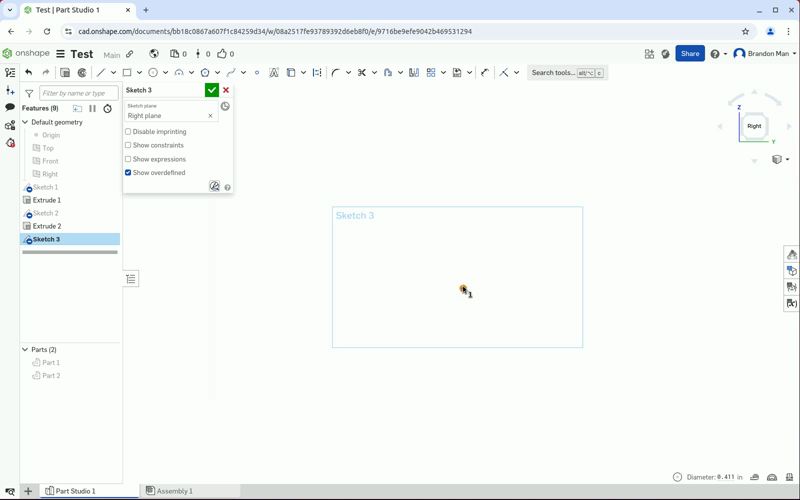
scroll(-6)
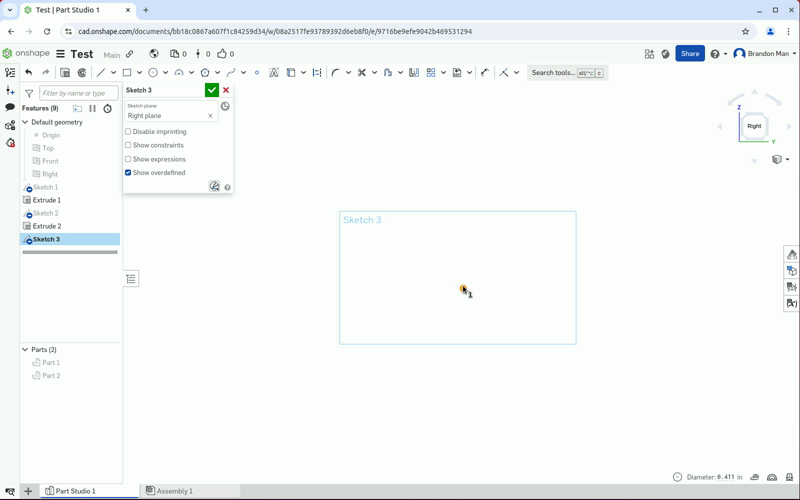
scroll(-6)
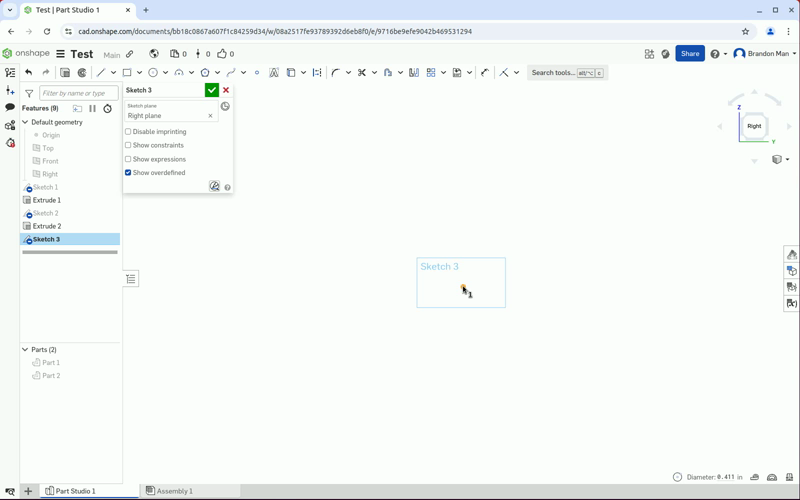
mouse_move(73, 352)
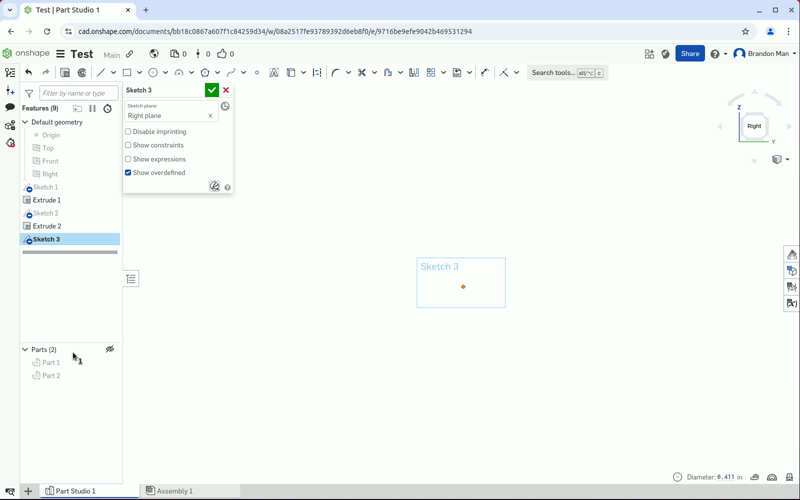
key(shift+y)
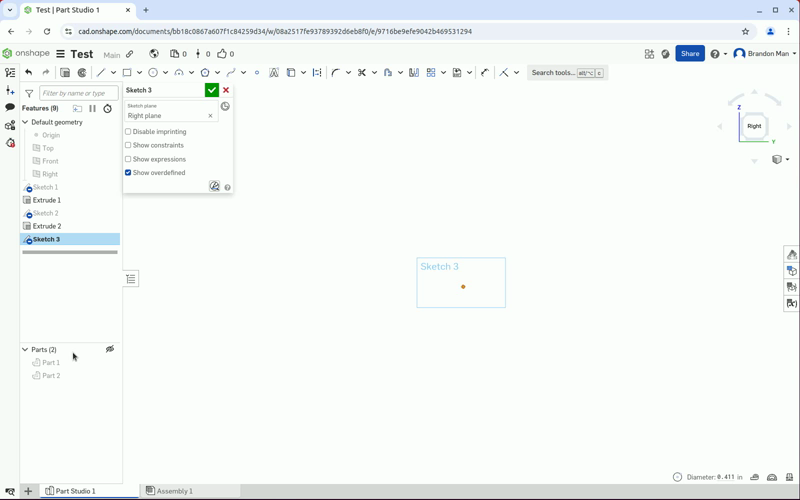
key(shift+e)
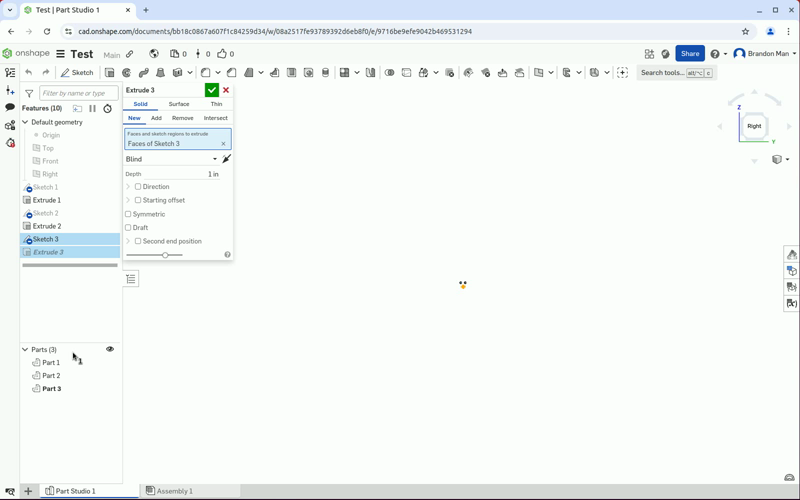
mouse_move(143, 106)
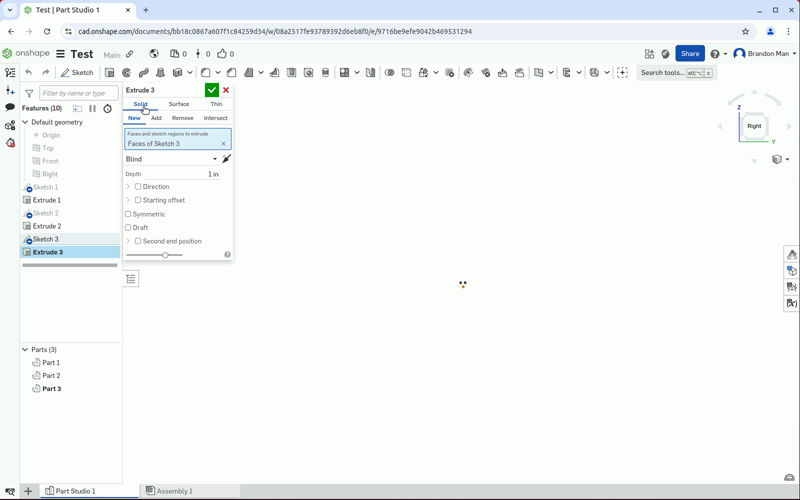
click(143, 106)
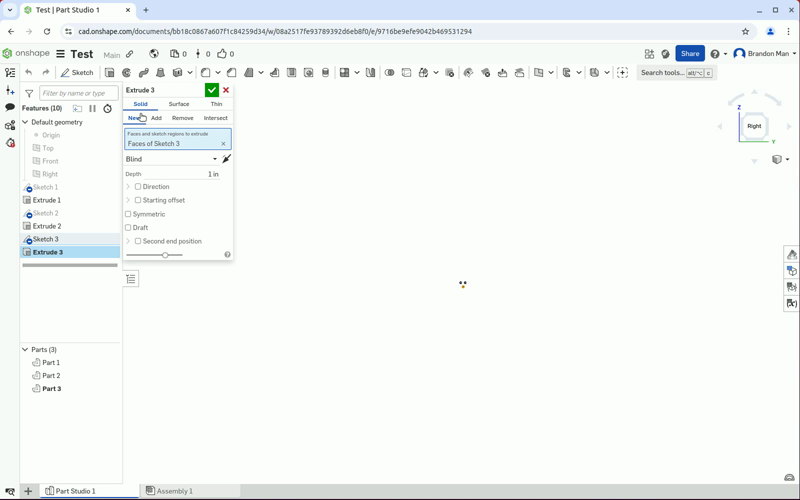
mouse_move(137, 120)
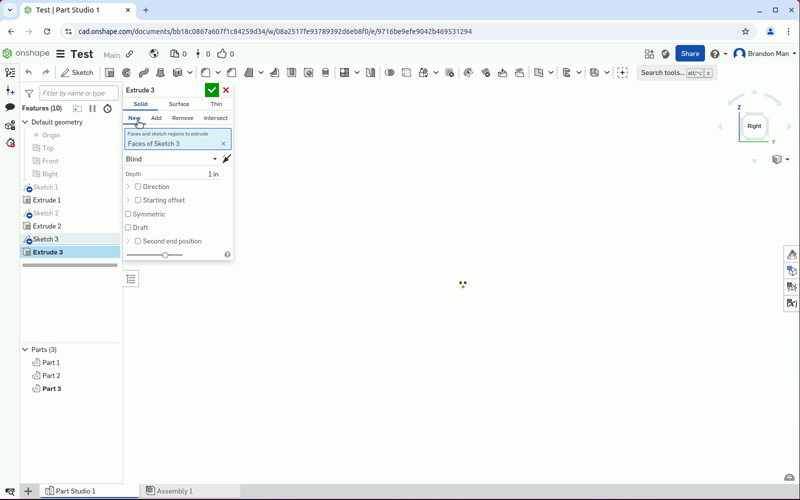
click(137, 120)
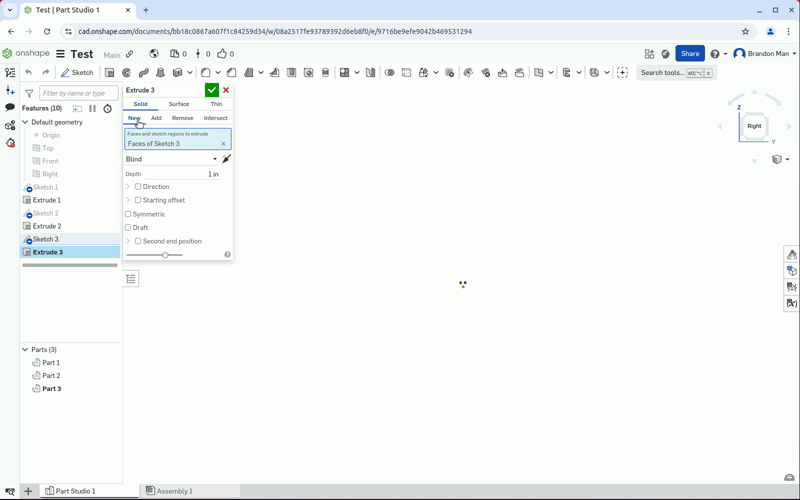
key(tab, 4)
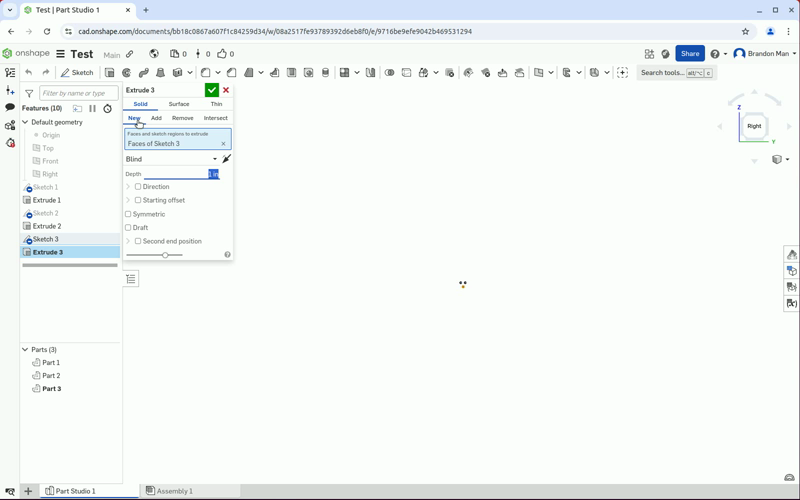
text(23.108)
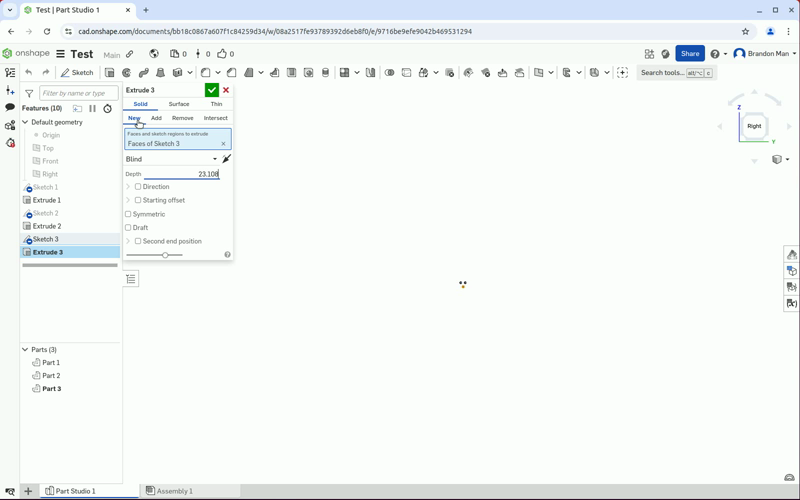
key(enter)
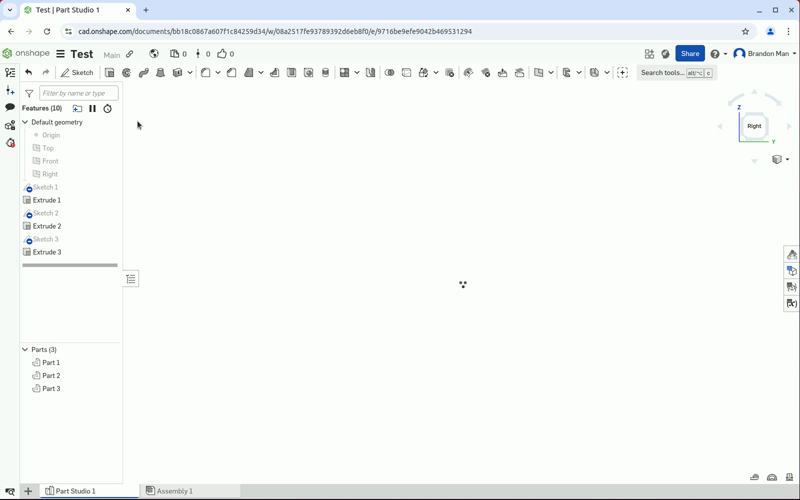
key(shift+h)
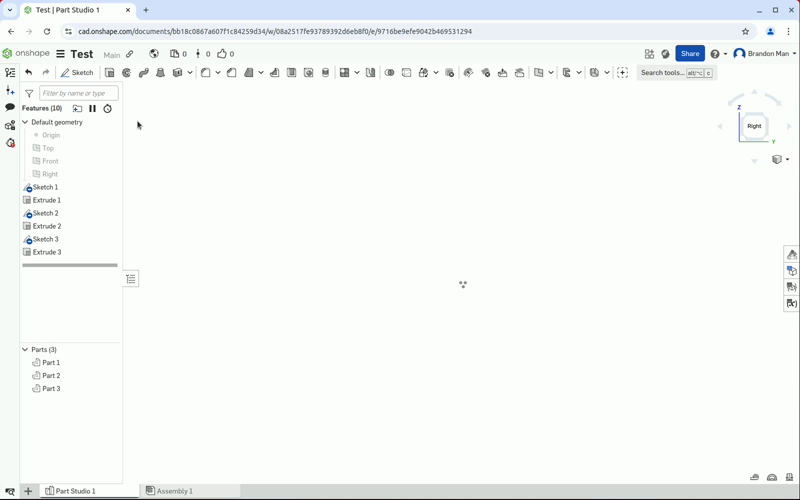
key(shift+h)
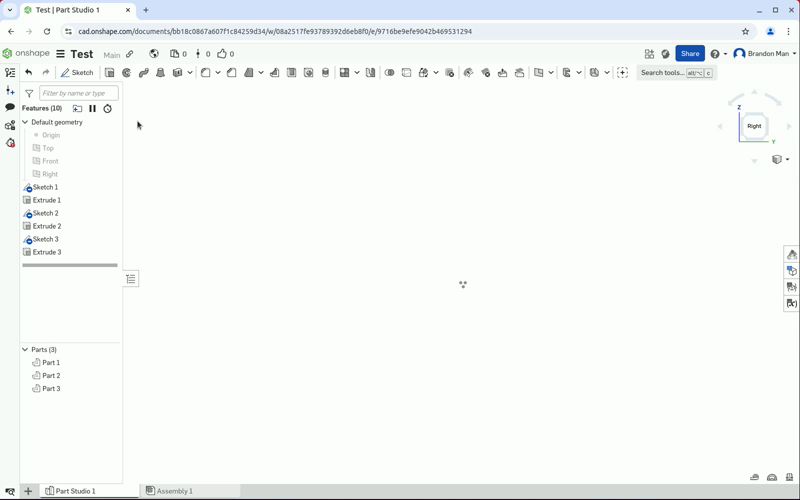
key(shift+7)
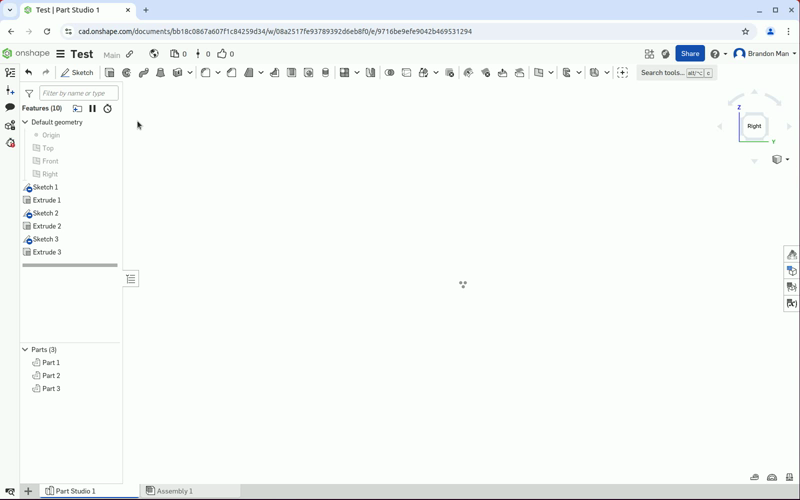
key(right, 2)
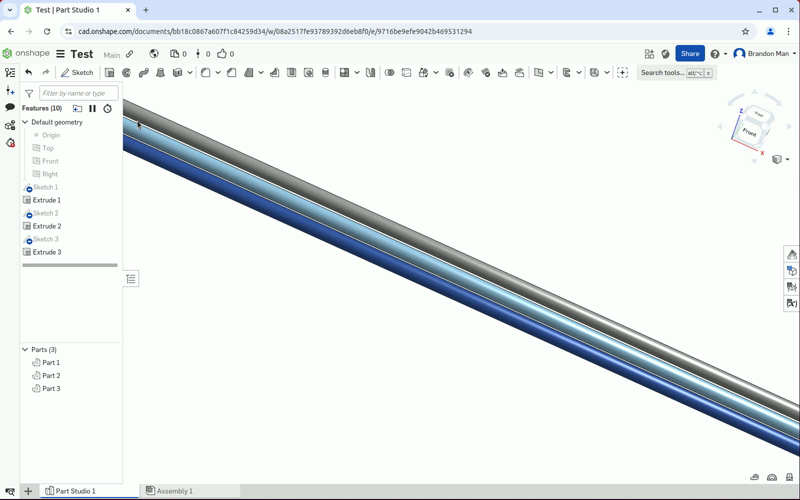
key(down, 2)
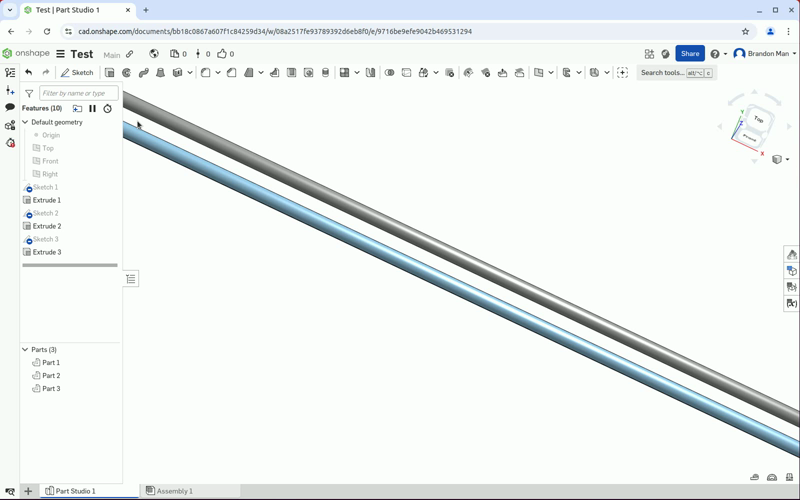
key(up, 2)
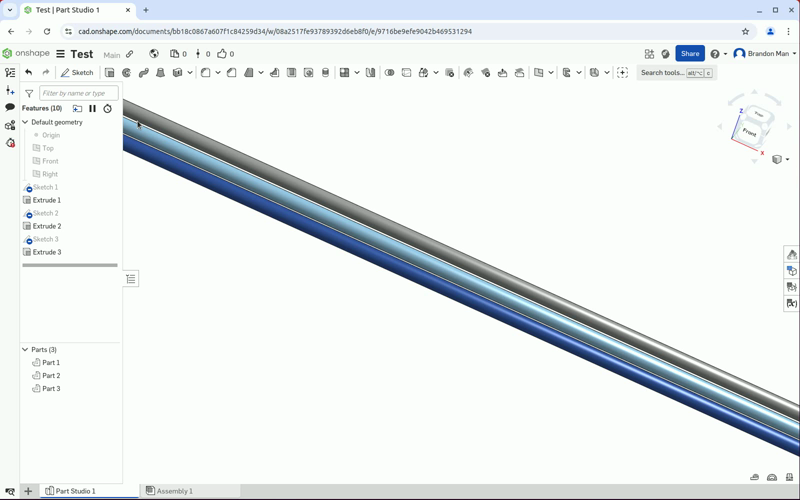
key(left, 2)
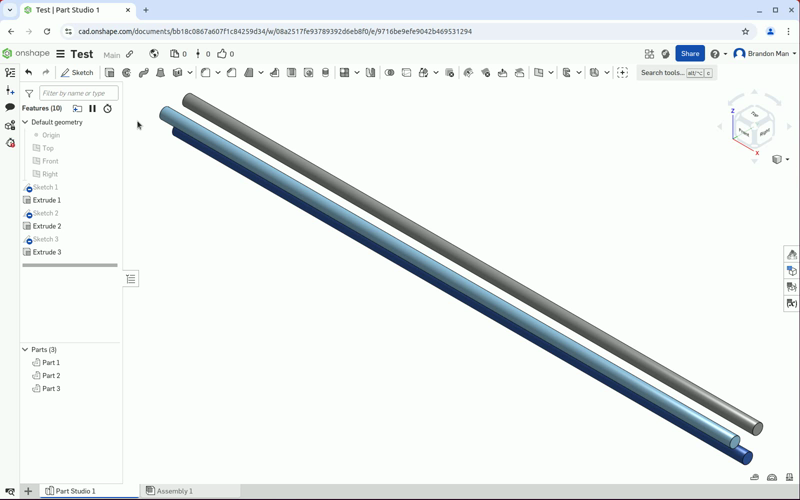
mouse_move(73, 189)
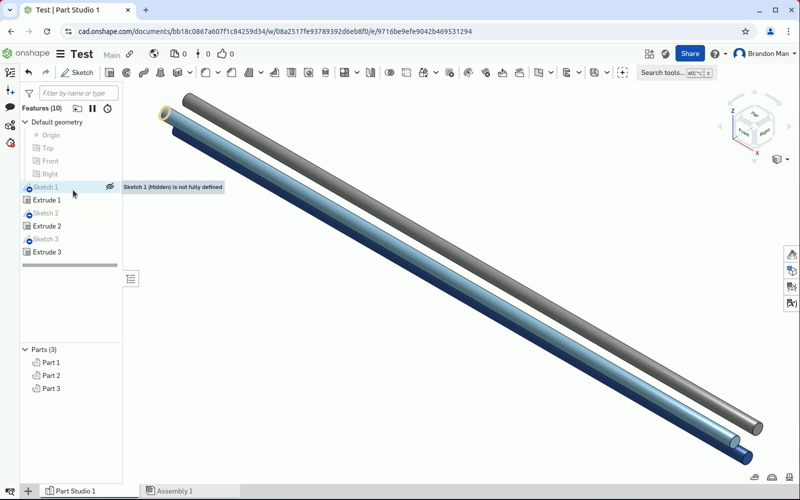
click(73, 189)